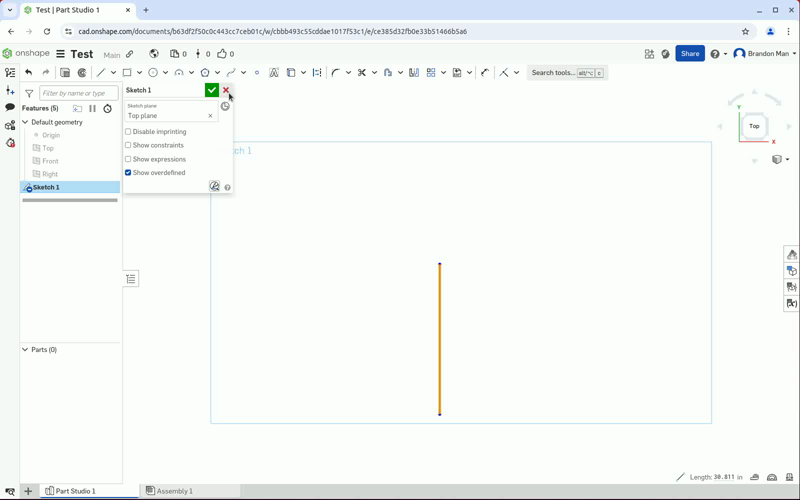
key(shift+h)
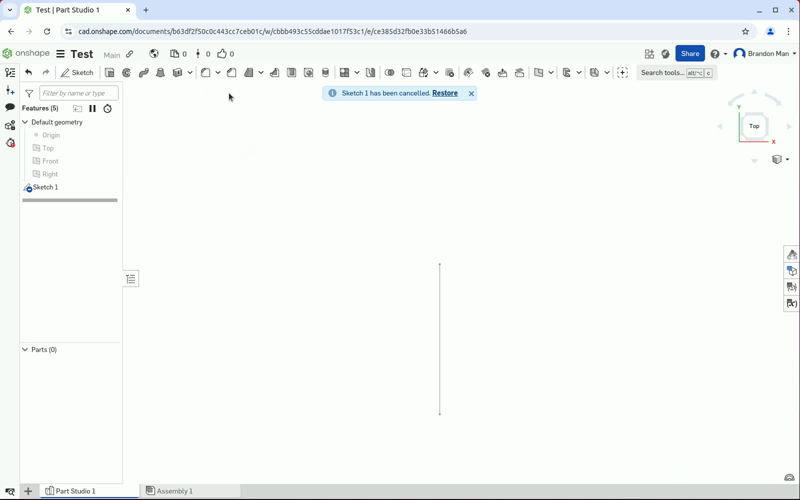
key(shift+s)
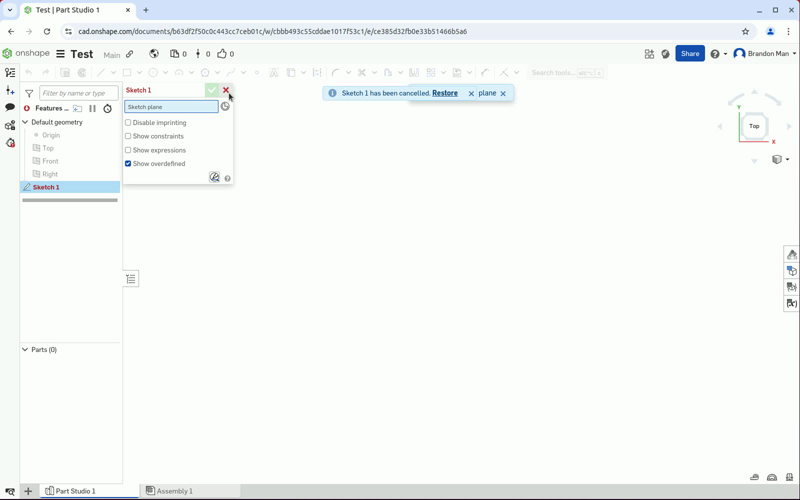
mouse_move(73, 150)
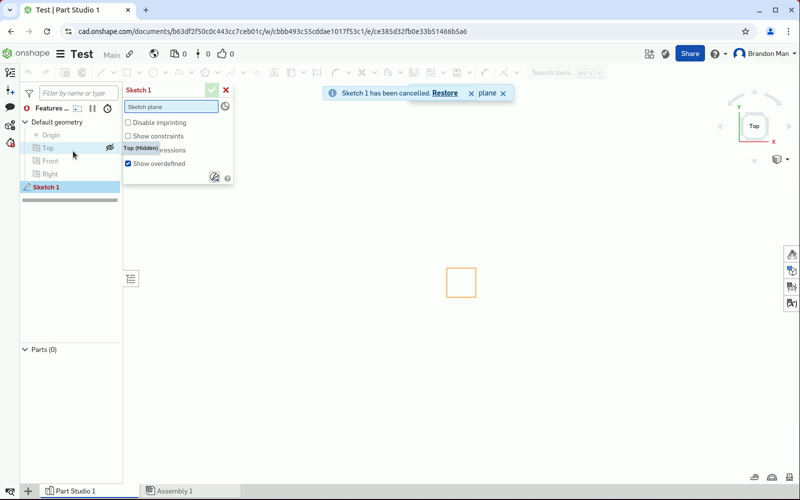
click(73, 150)
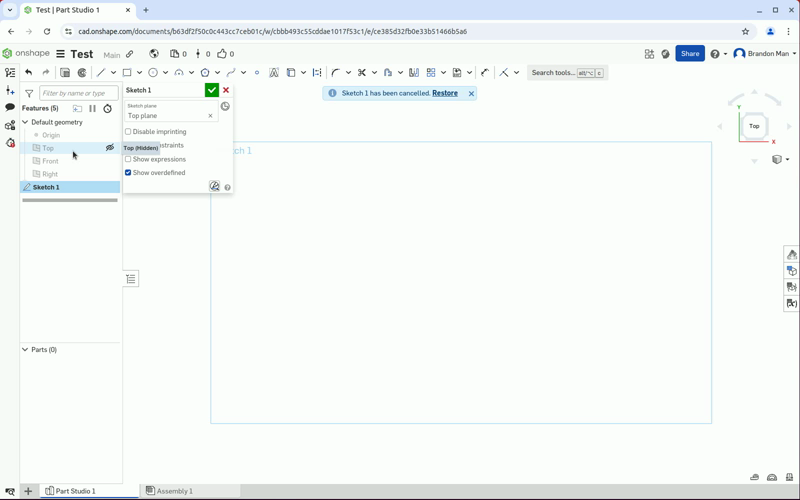
mouse_move(73, 352)
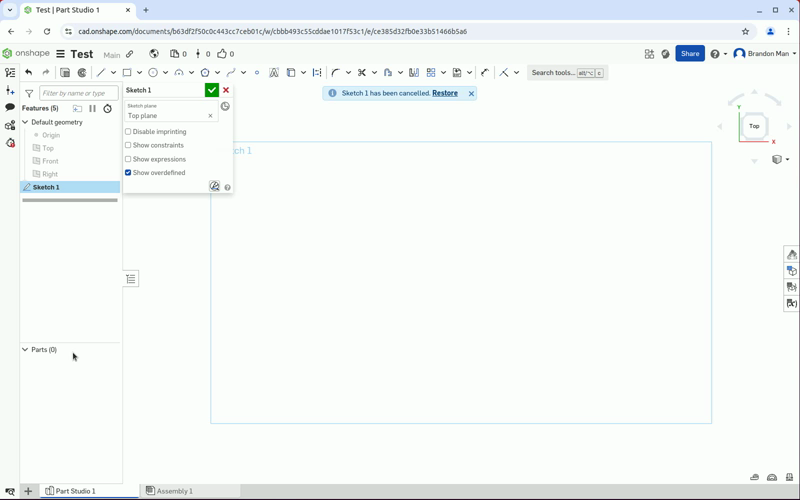
key(y)
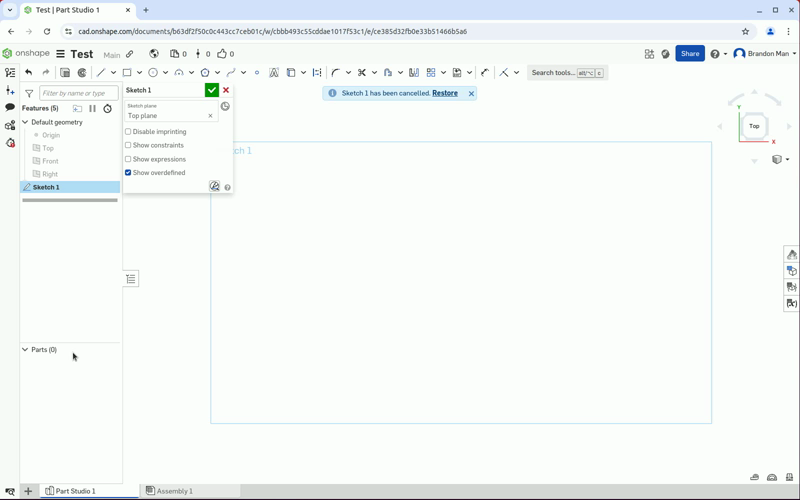
key(l)
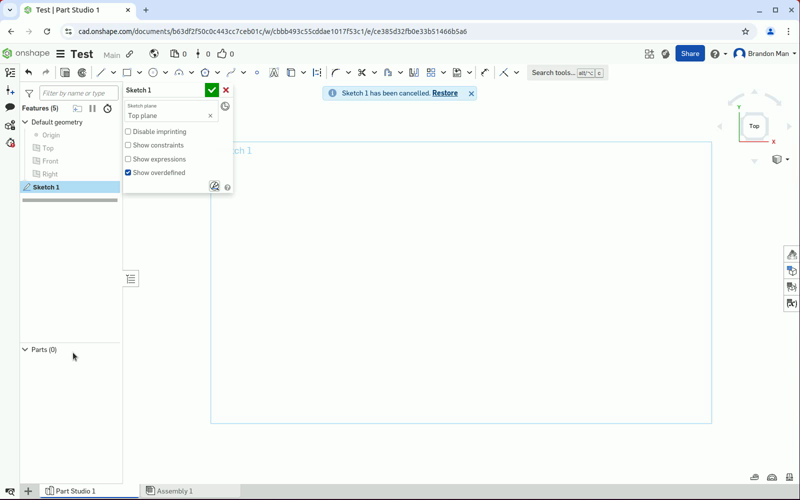
key_down(shift)
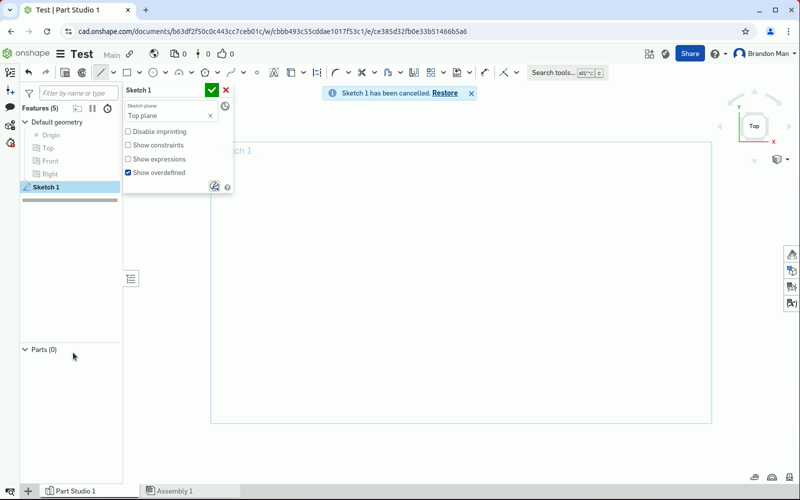
mouse_move(429, 318)
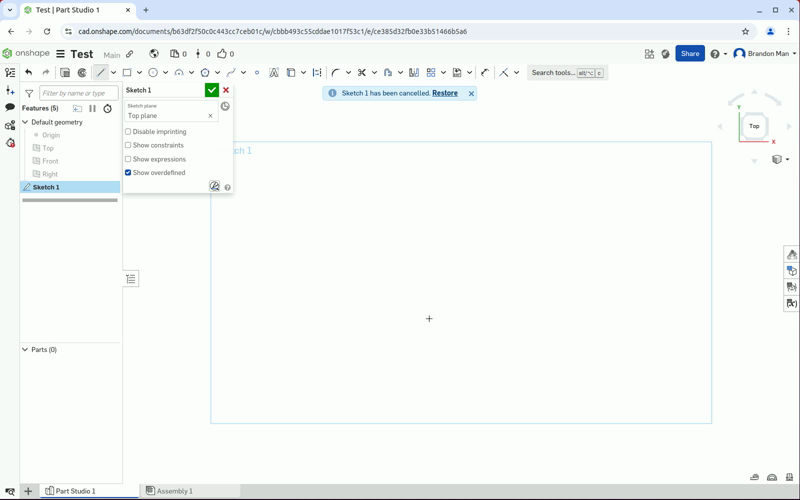
click(429, 318)
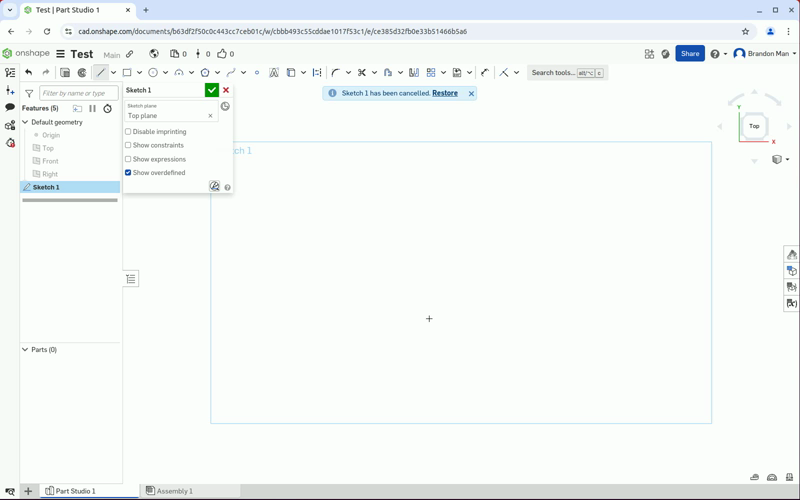
key_up(shift)
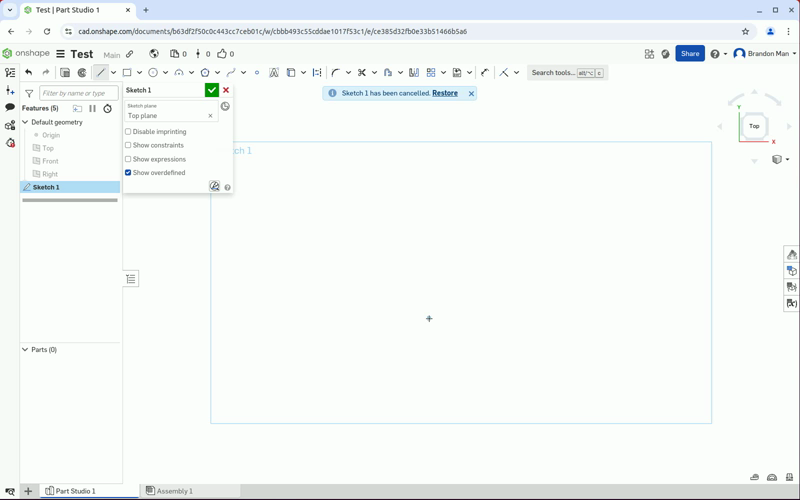
key_down(shift)
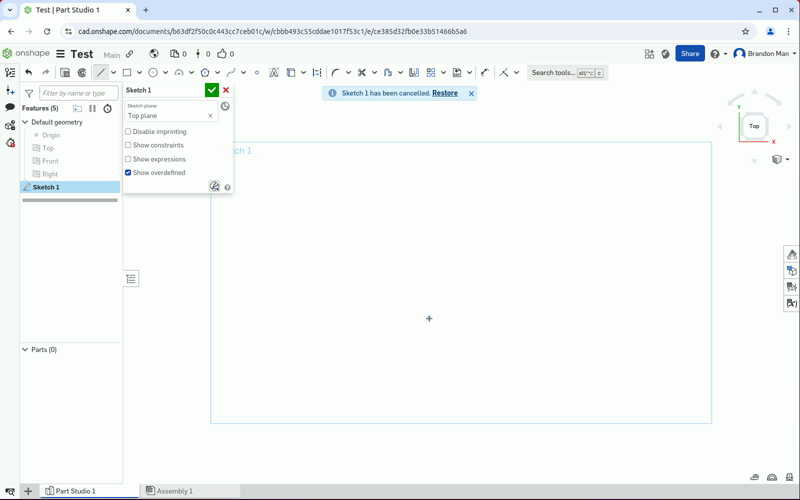
mouse_move(459, 318)
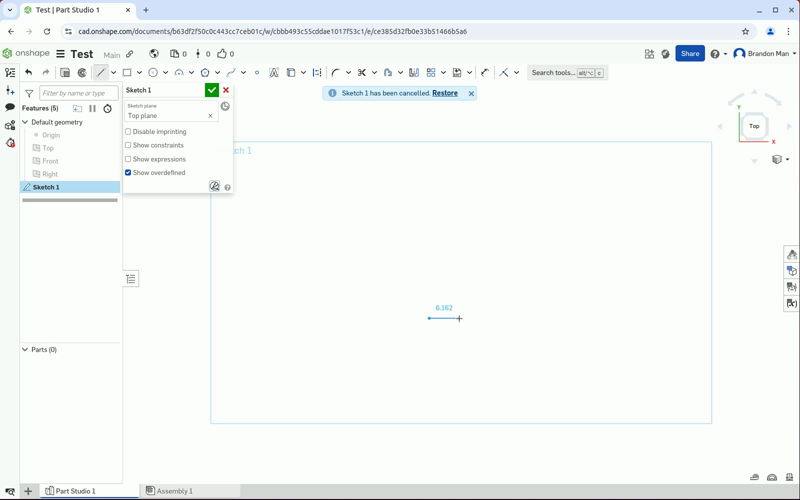
mouse_move(474, 318)
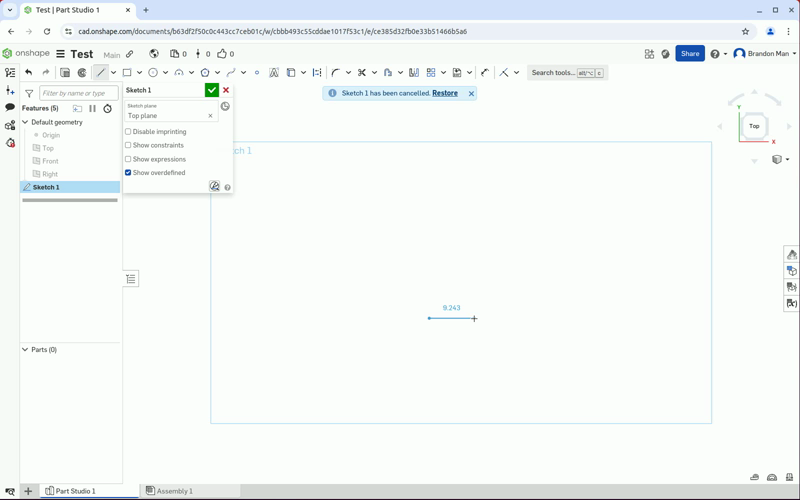
click(474, 318)
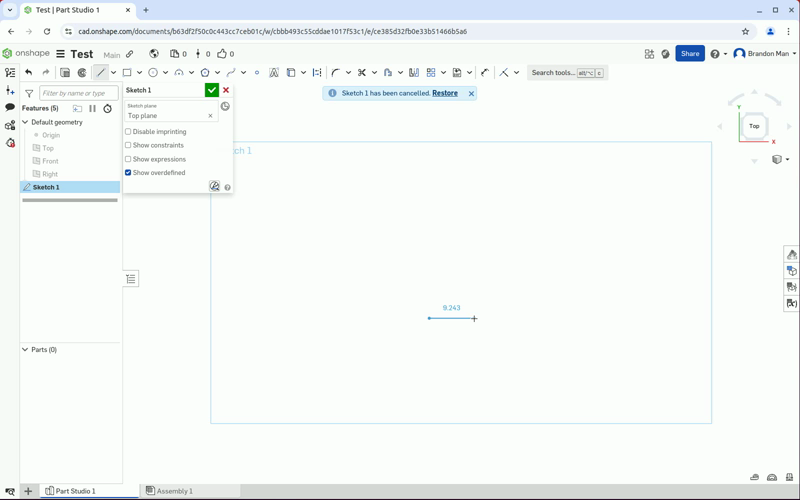
key_up(shift)
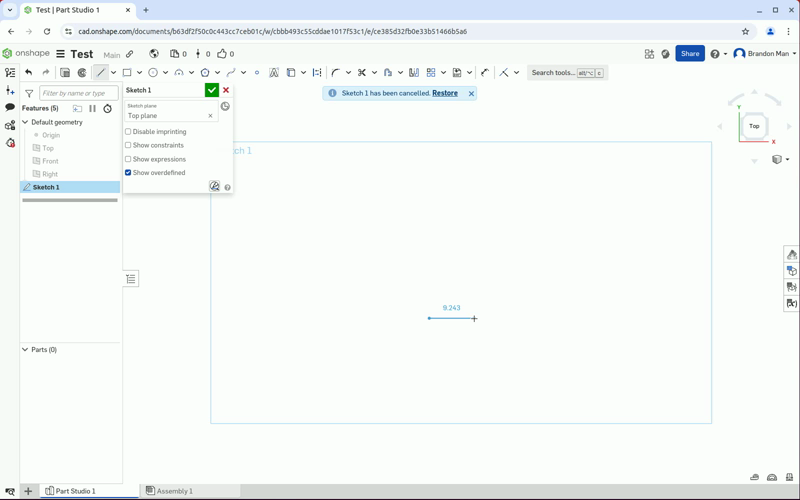
key_down(shift)
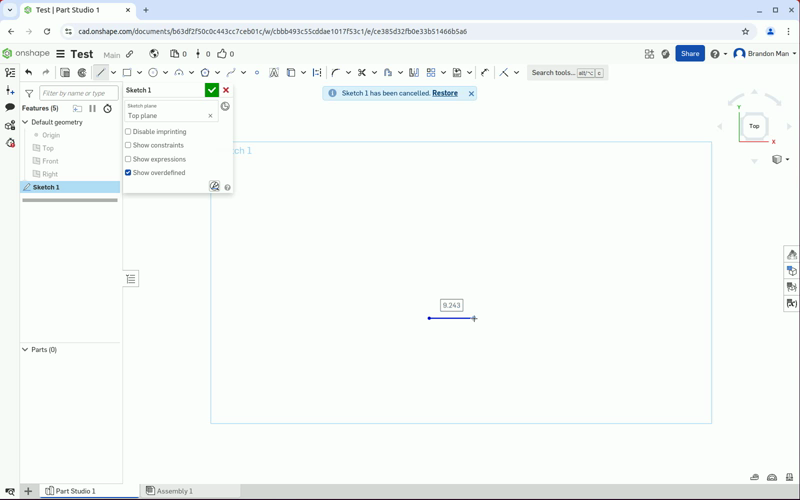
mouse_move(504, 318)
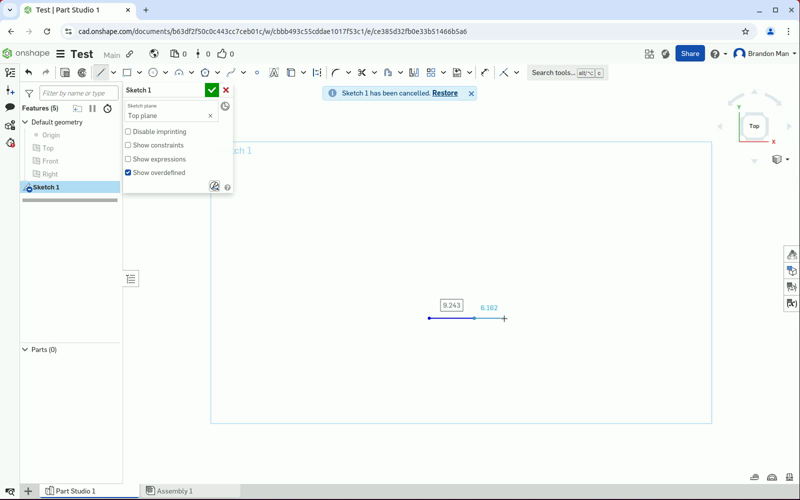
mouse_move(474, 272)
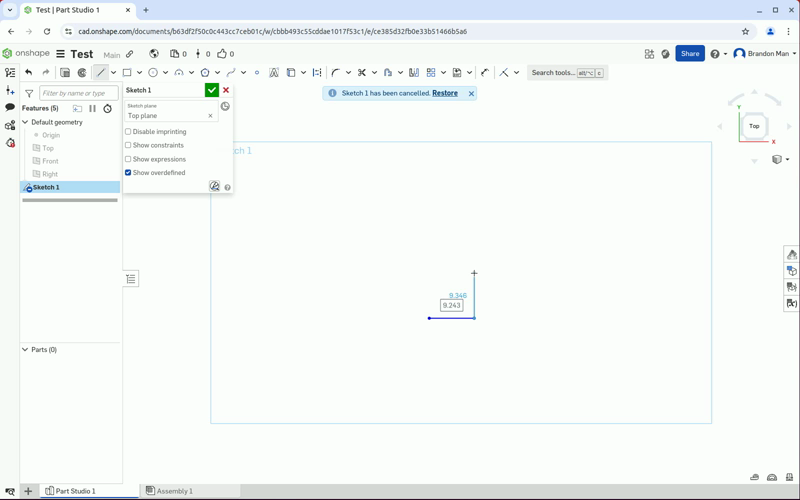
click(474, 272)
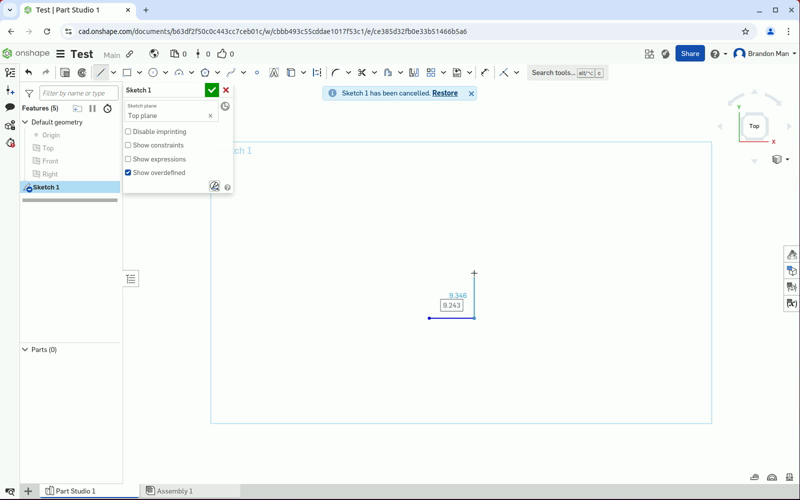
key_up(shift)
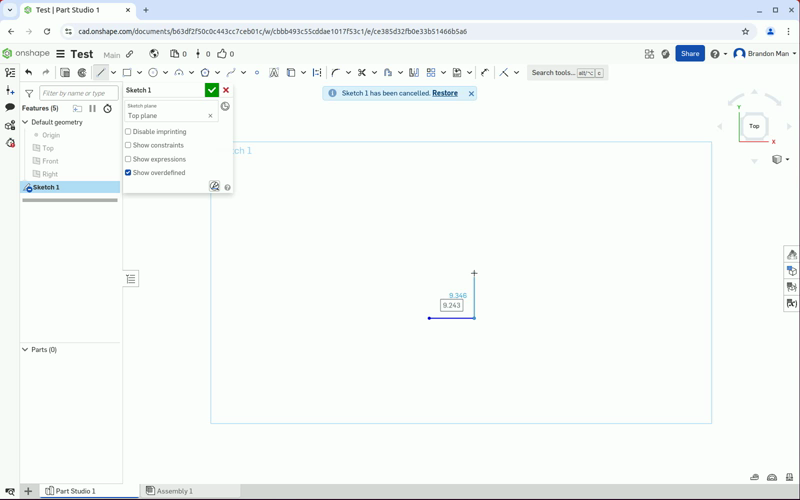
key_down(shift)
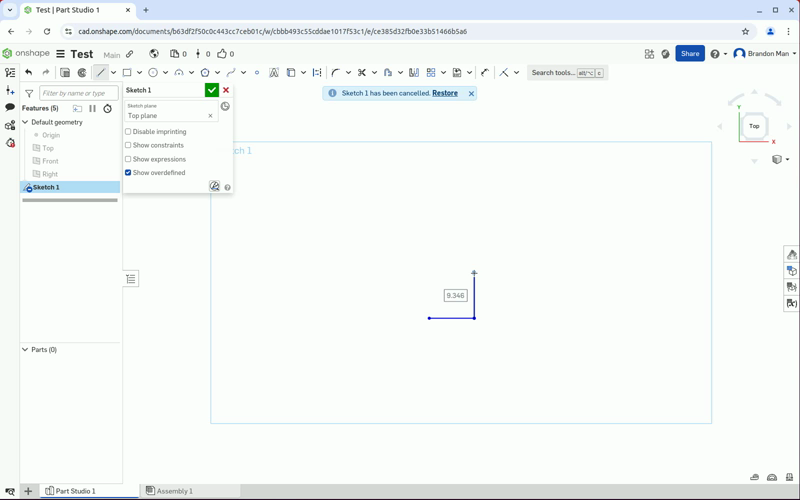
mouse_move(504, 272)
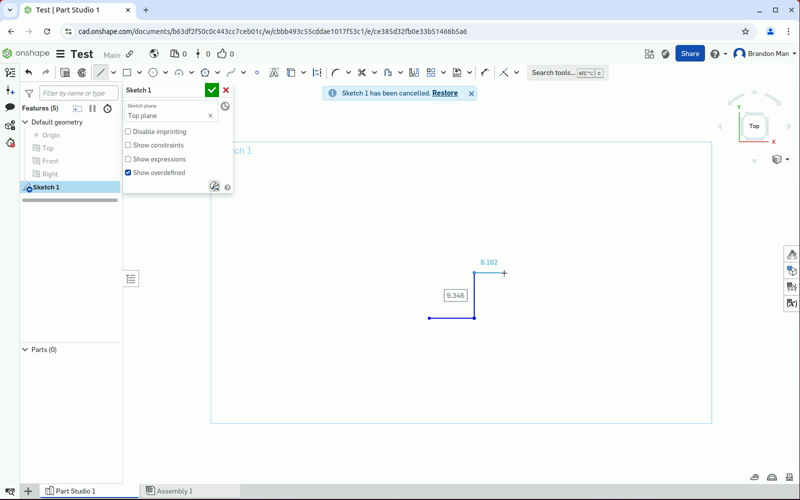
mouse_move(429, 272)
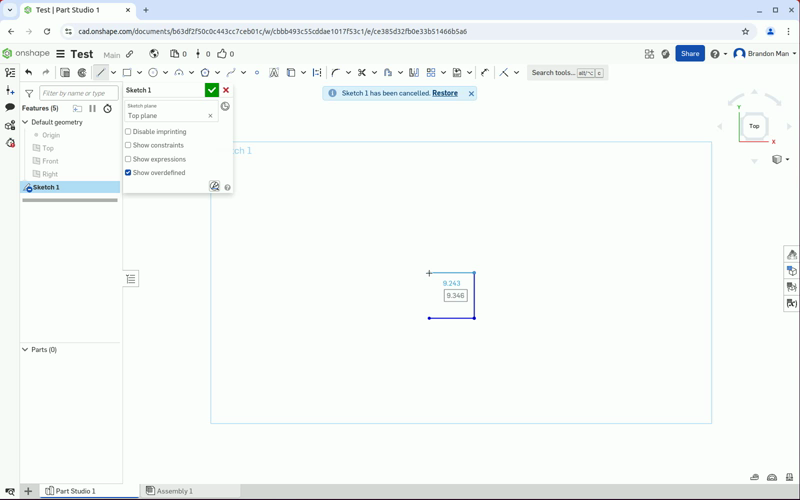
click(429, 272)
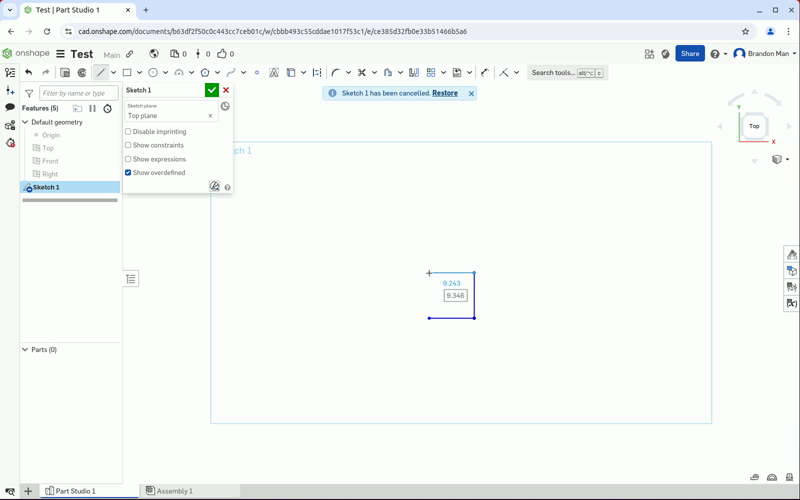
key_up(shift)
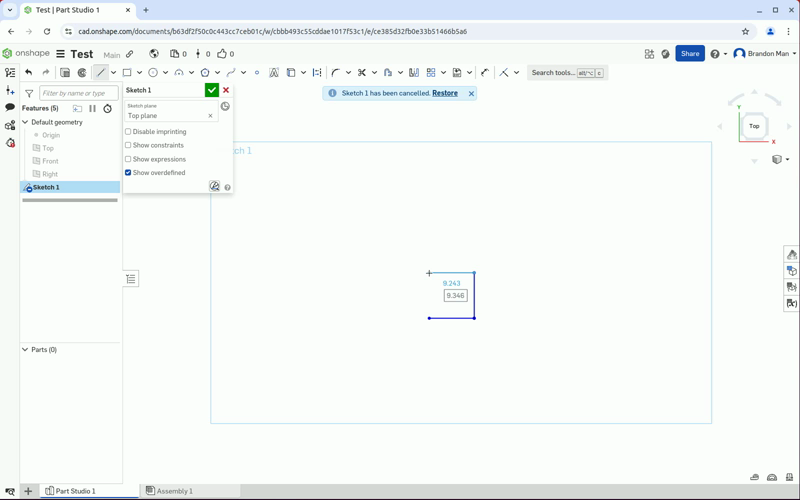
mouse_move(459, 272)
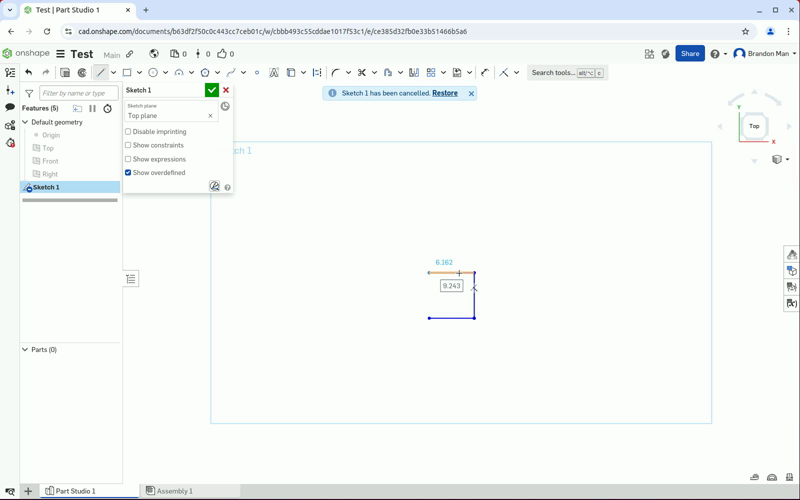
key_down(shift)
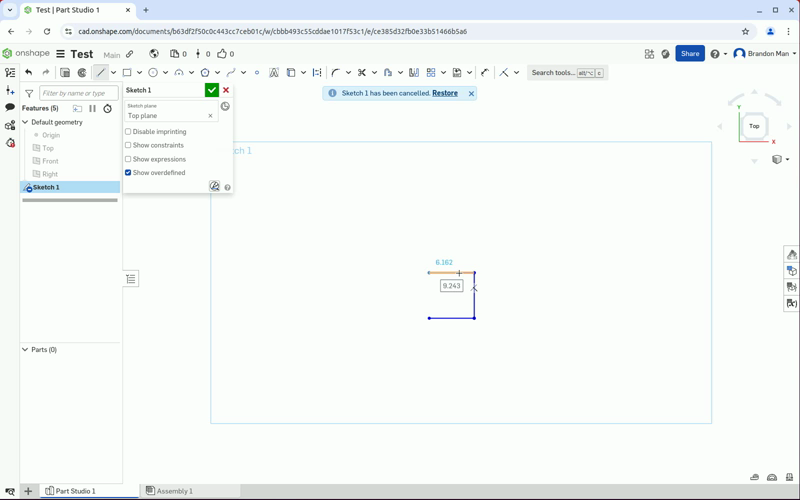
mouse_move(429, 318)
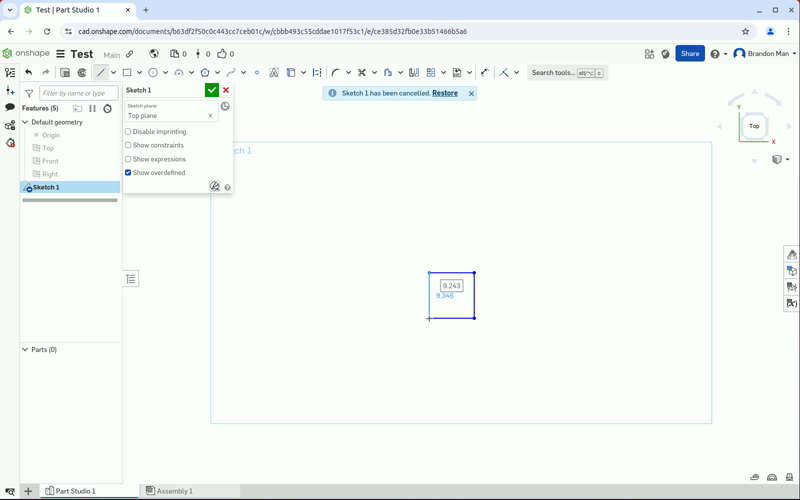
key_up(shift)
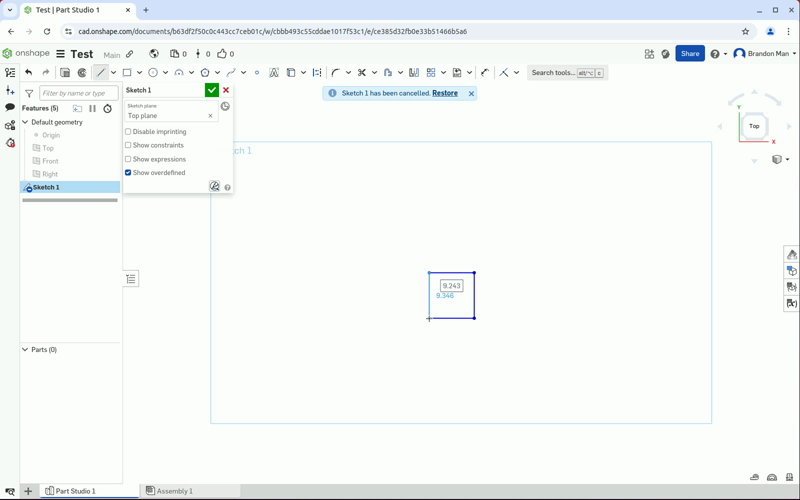
click(429, 318)
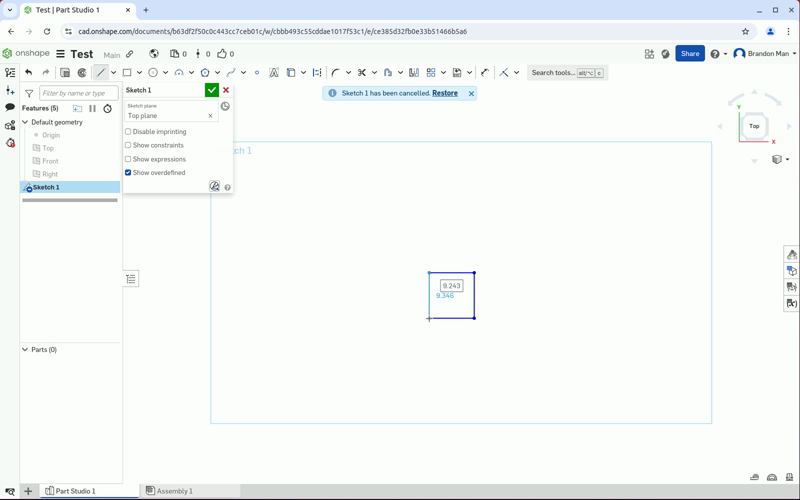
key(esc)
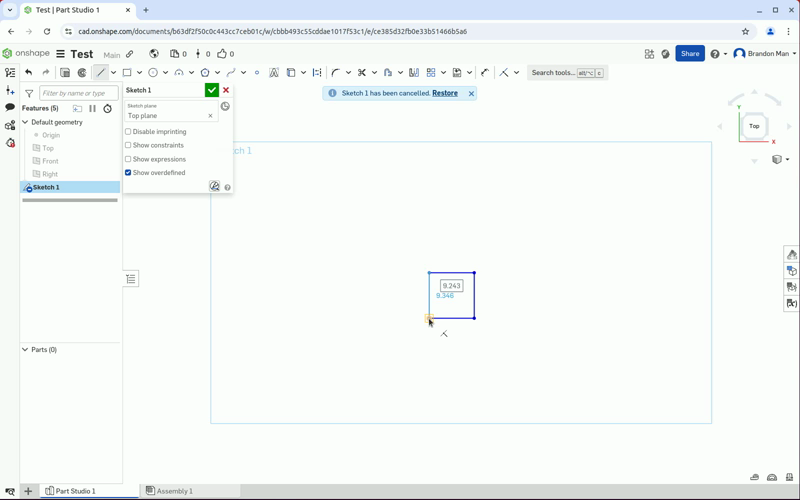
mouse_move(448, 315)
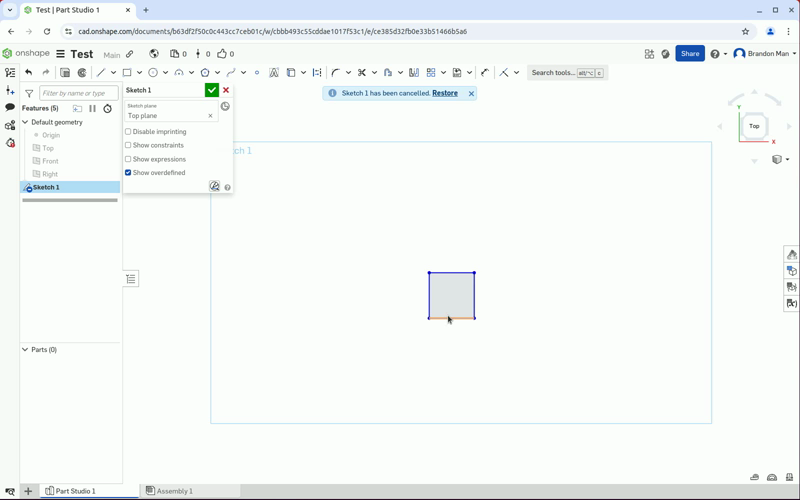
click(448, 315)
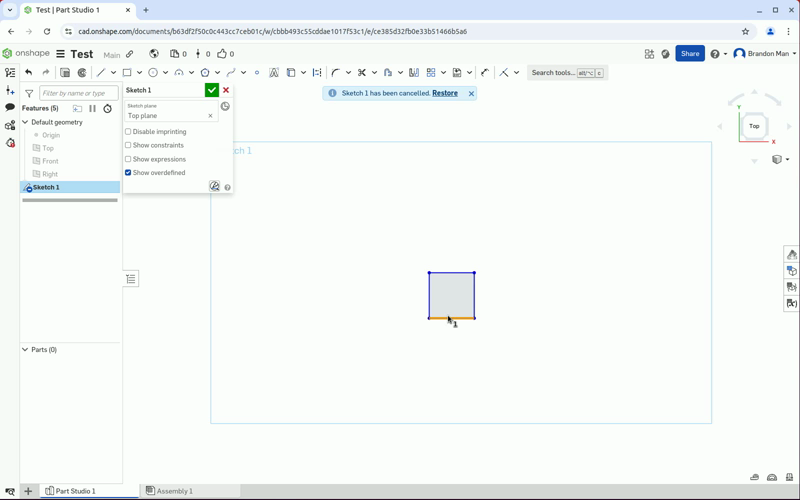
mouse_move(73, 352)
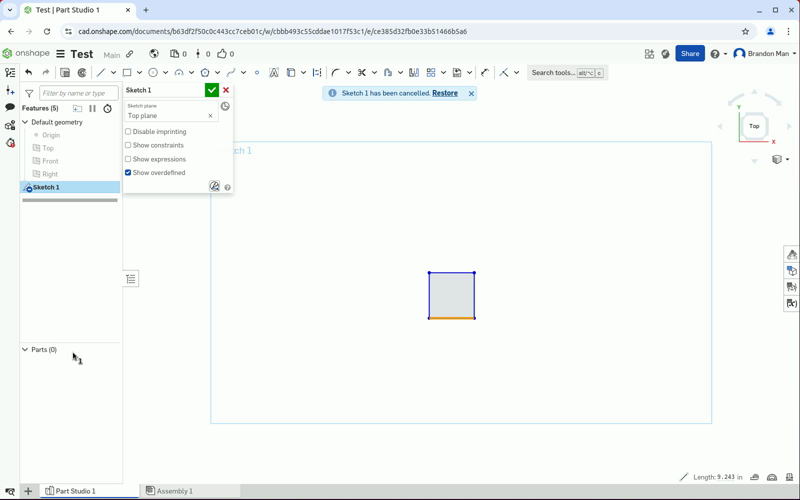
key(shift+y)
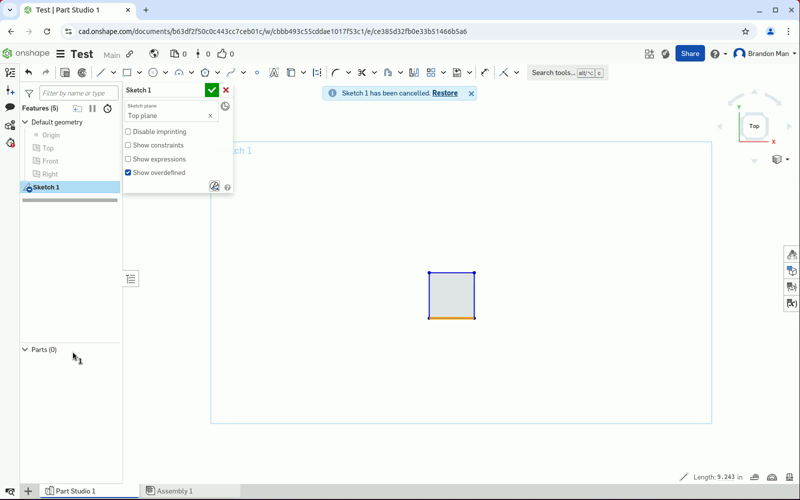
key(shift+e)
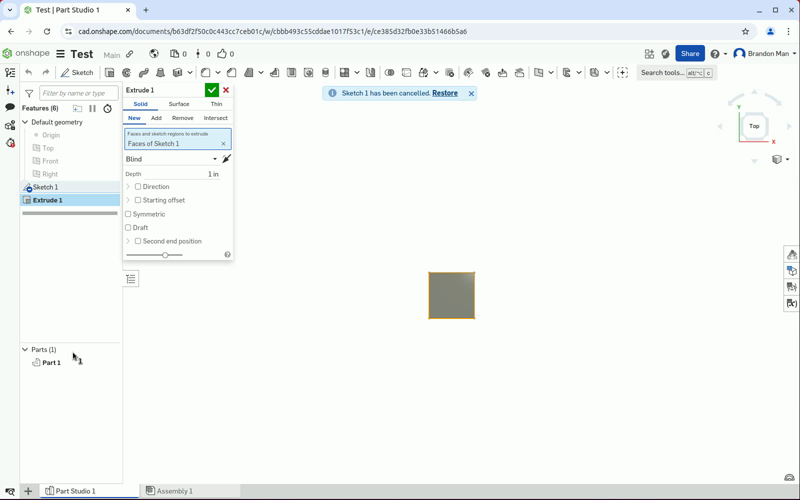
mouse_move(143, 106)
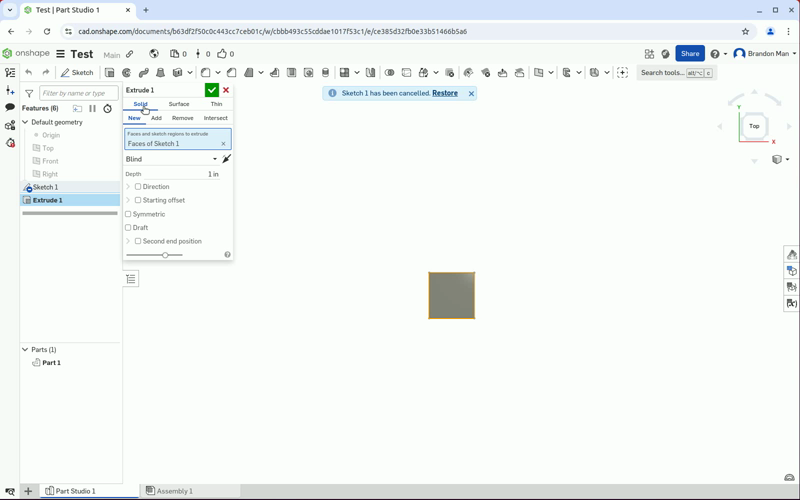
click(143, 106)
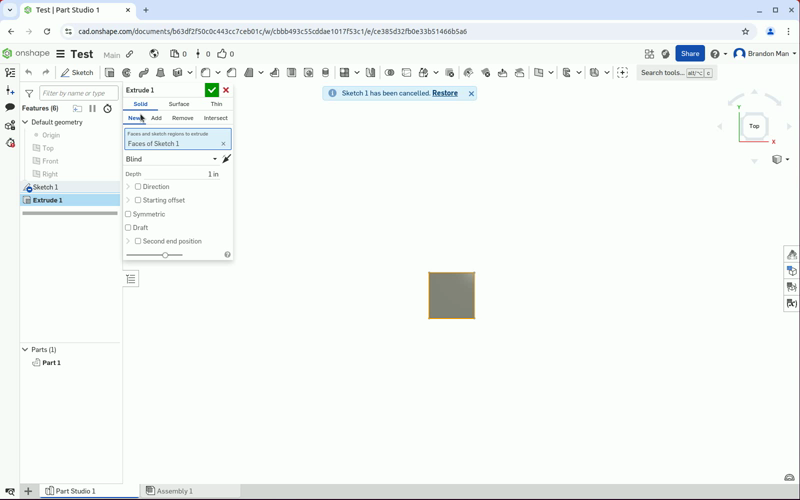
mouse_move(137, 120)
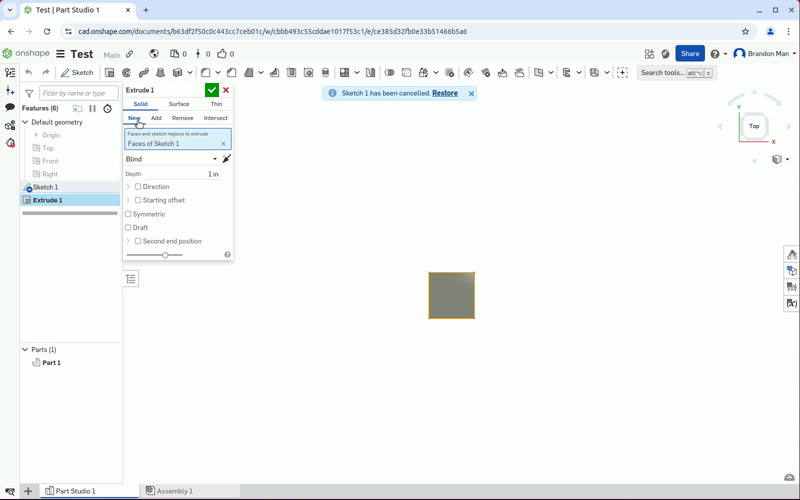
click(137, 120)
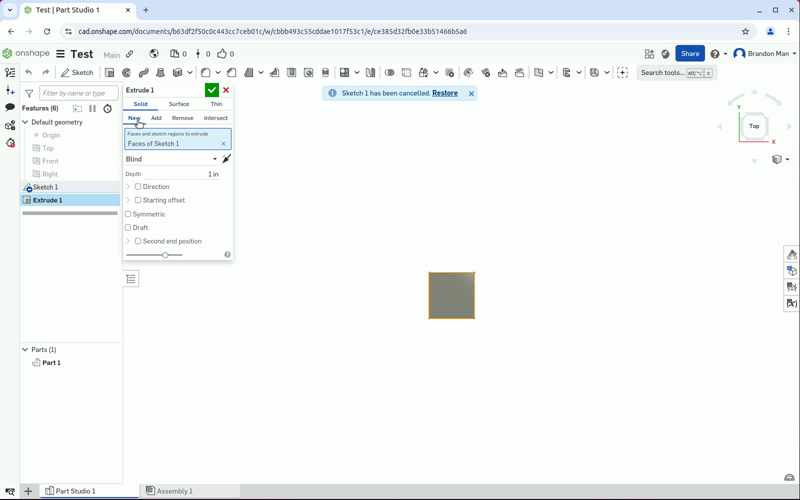
key(tab, 4)
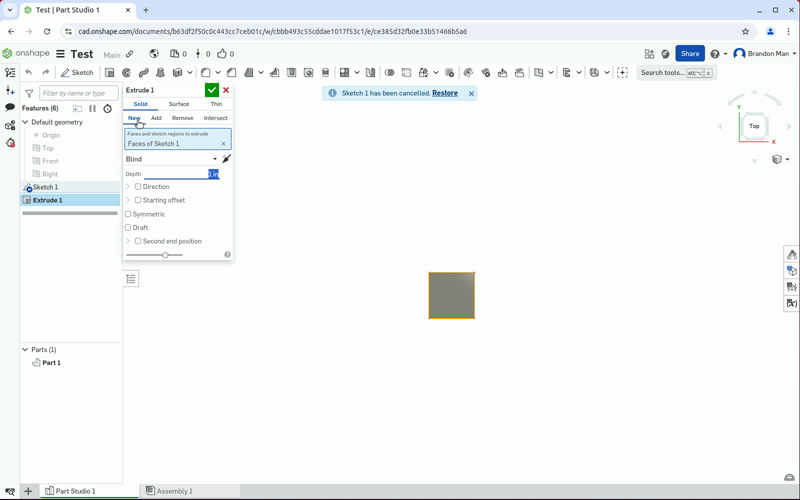
text(13.961)
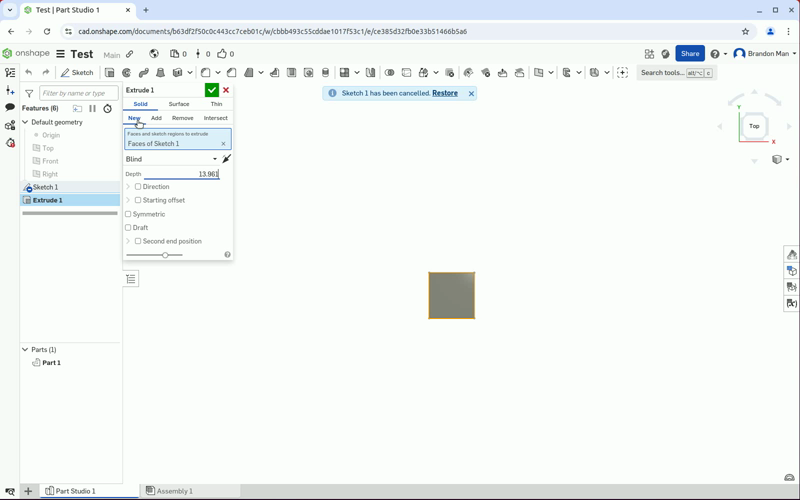
key(enter)
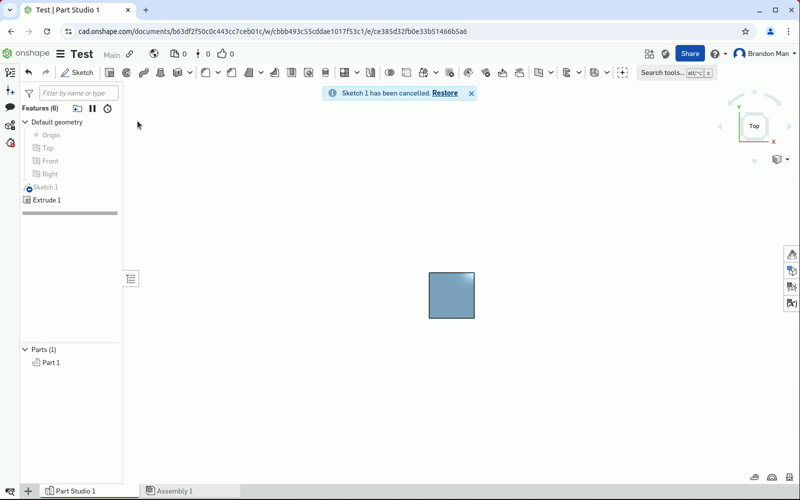
key(shift+h)
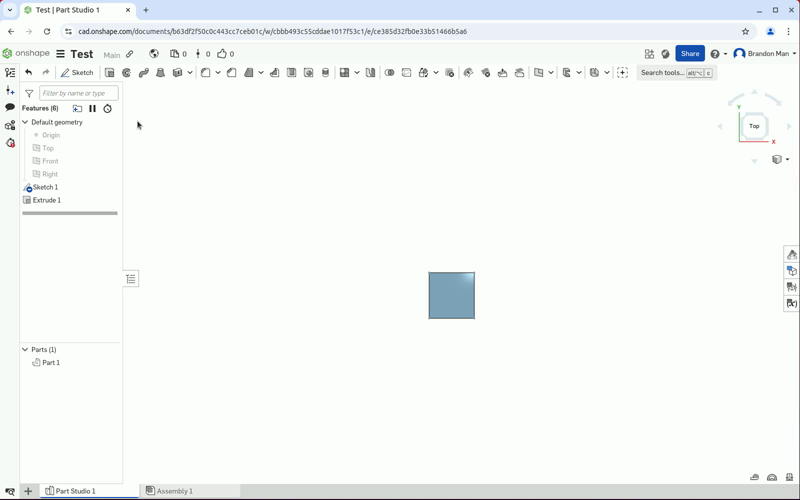
key(shift+h)
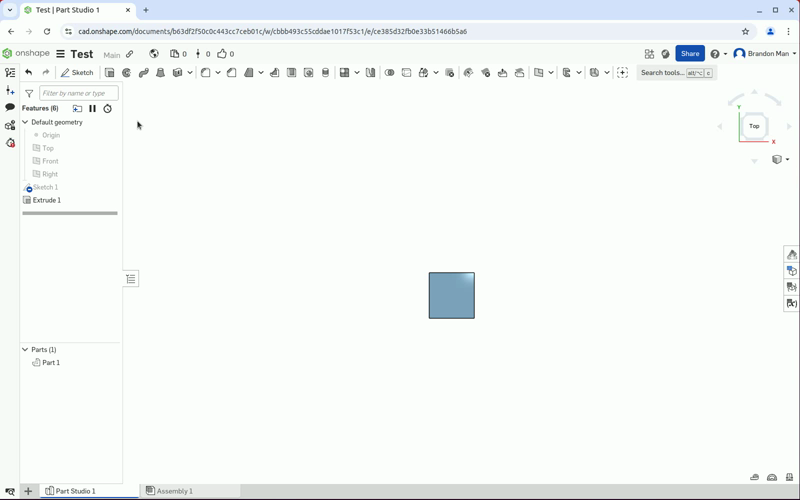
mouse_move(73, 189)
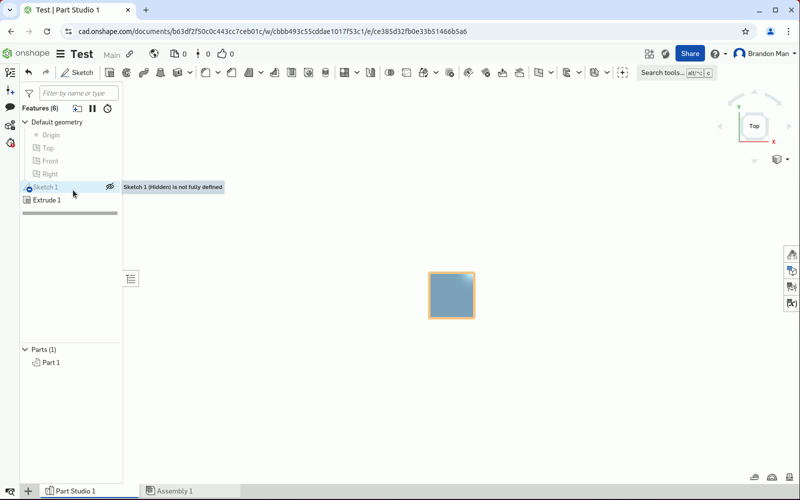
click(73, 189)
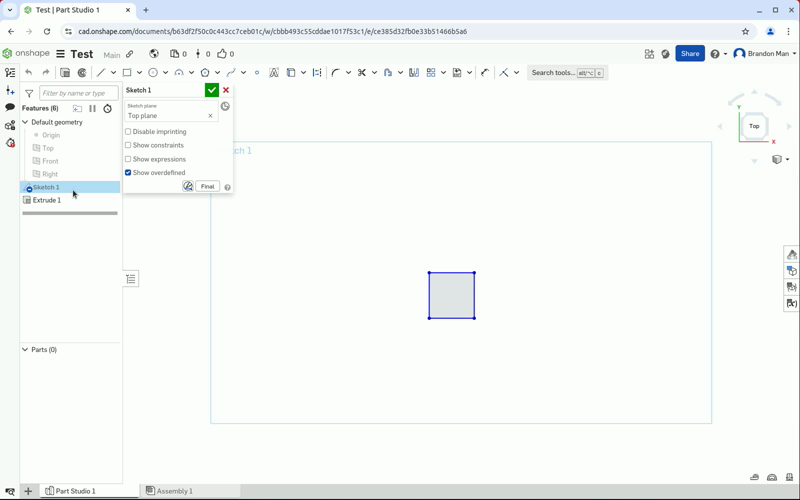
mouse_move(229, 92)
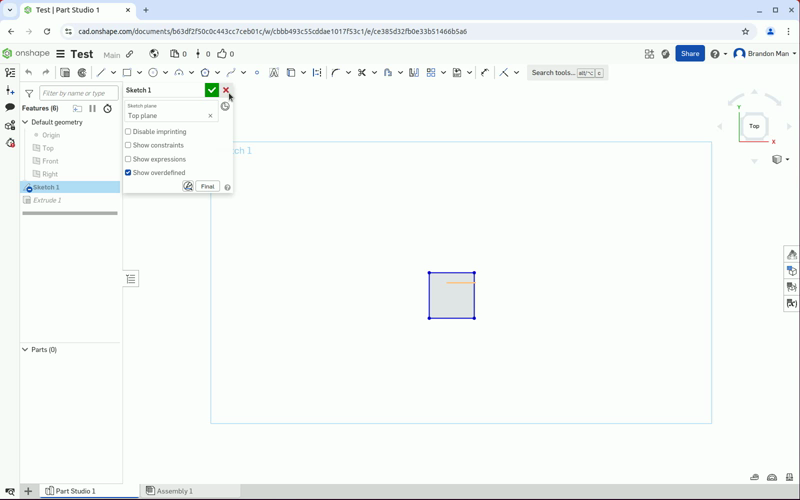
click(229, 92)
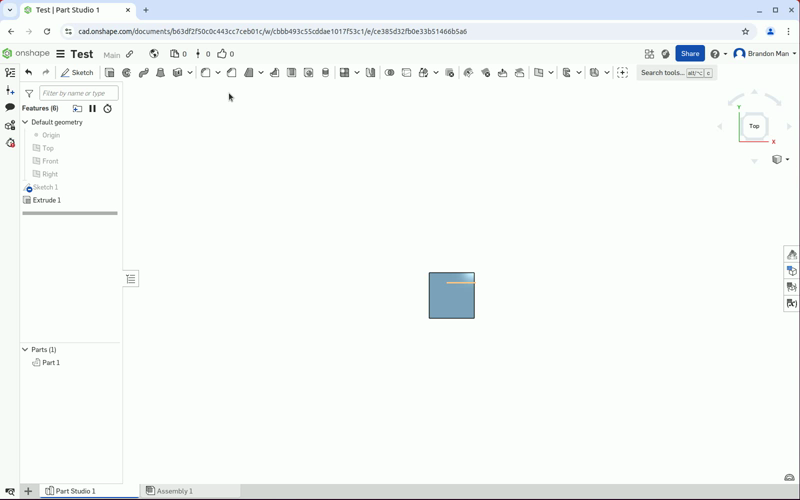
mouse_move(541, 75)
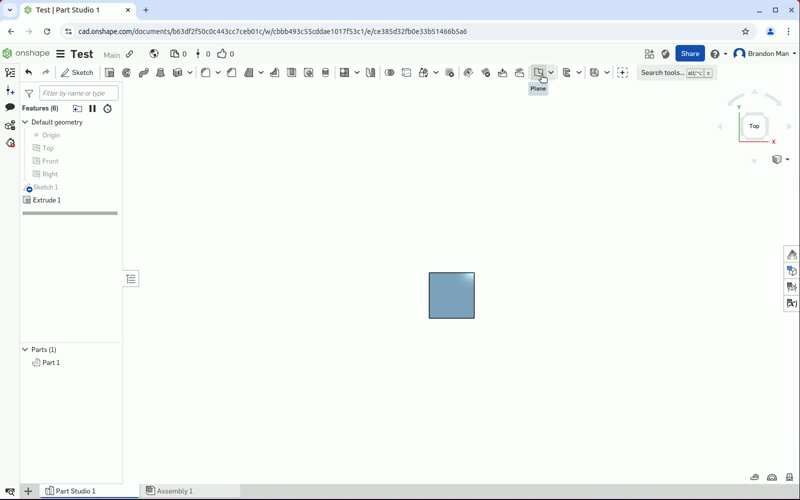
click(541, 75)
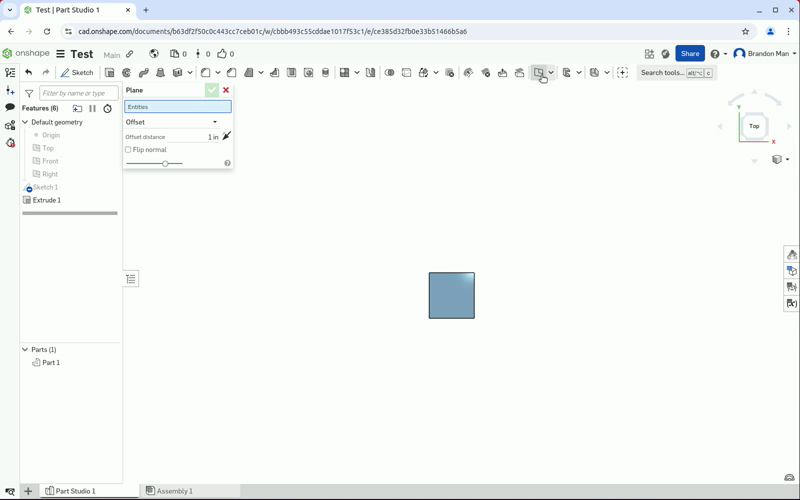
mouse_move(73, 150)
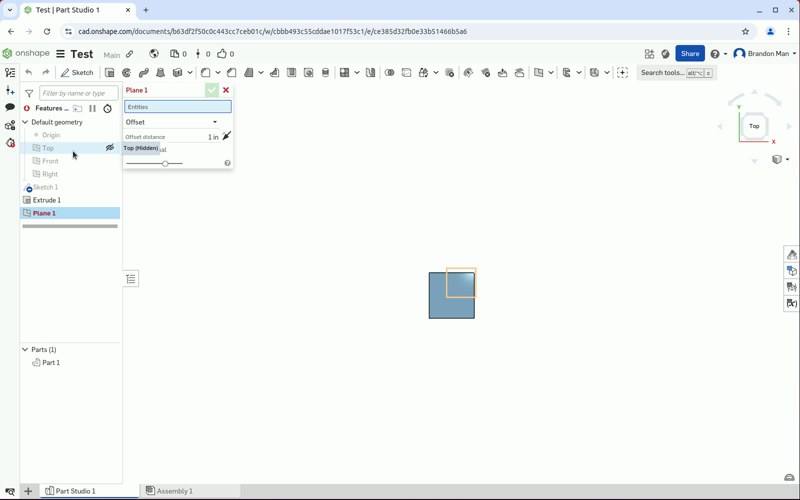
click(73, 150)
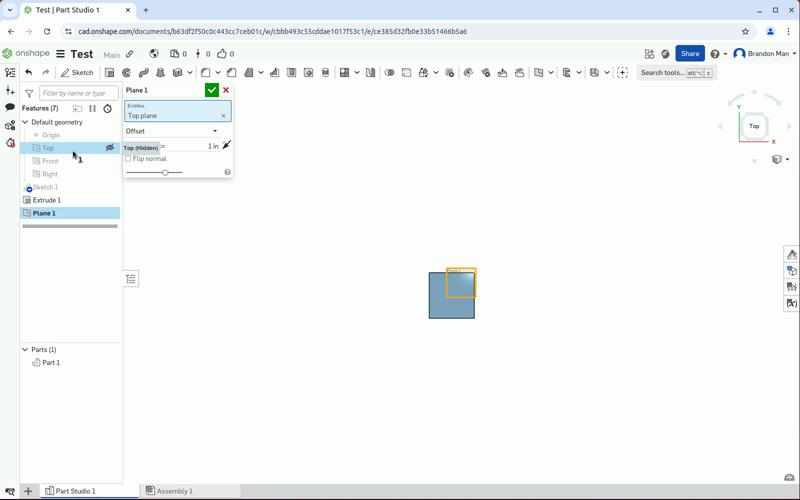
key(tab, 2)
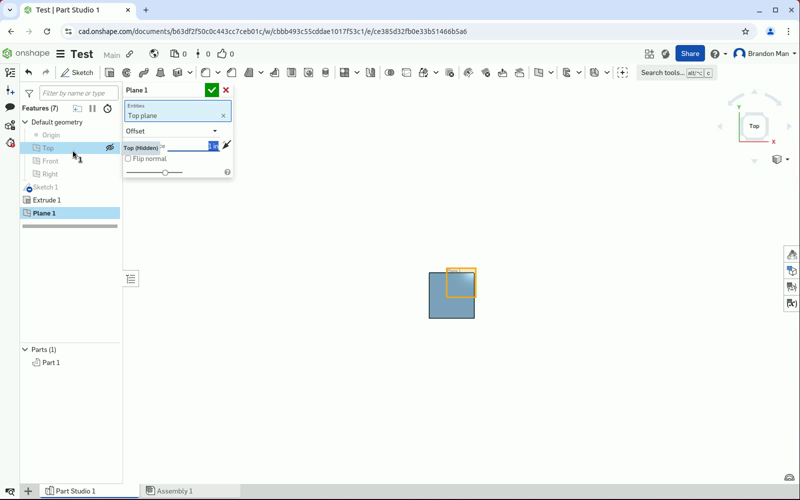
text(13.957)
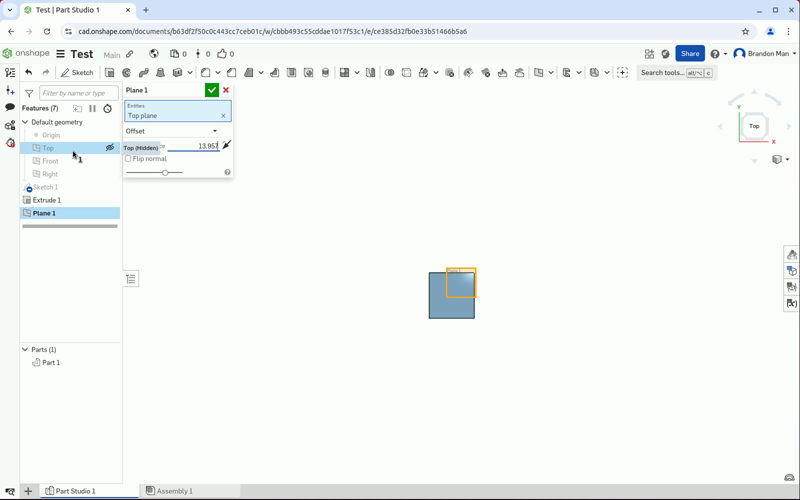
key(enter, 2)
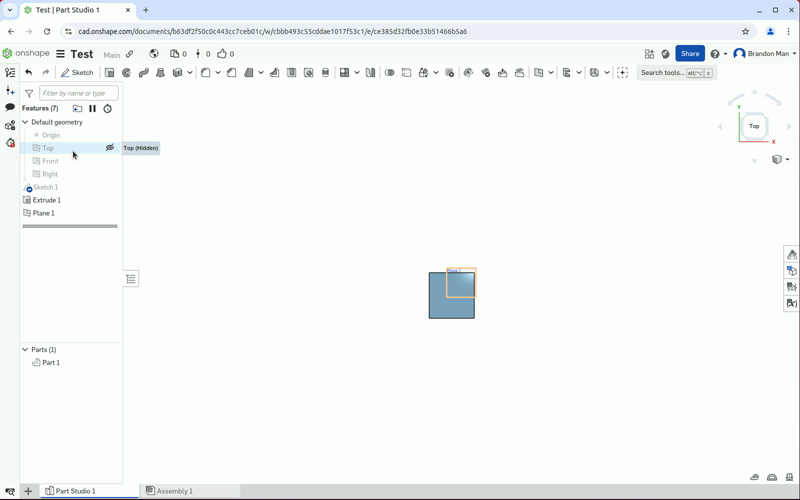
key(shift+s)
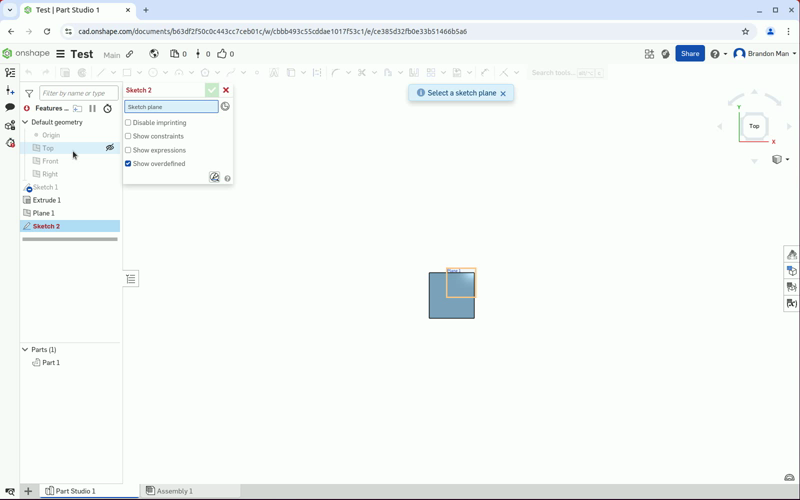
mouse_move(73, 215)
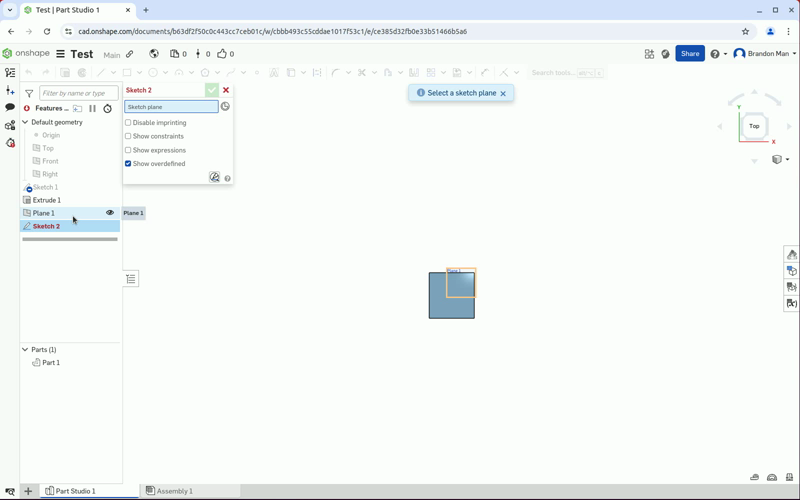
click(73, 215)
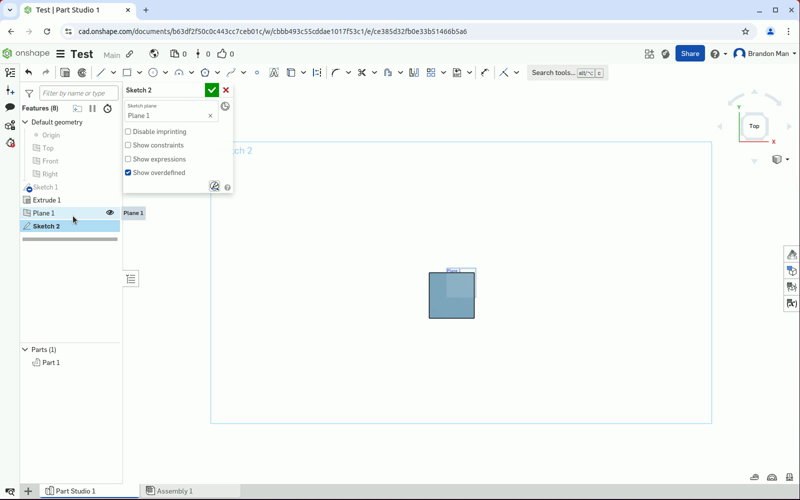
mouse_move(73, 352)
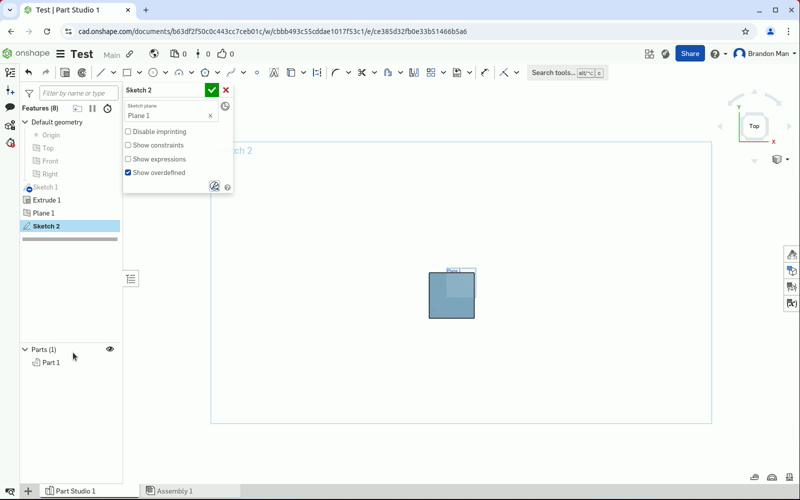
key(y)
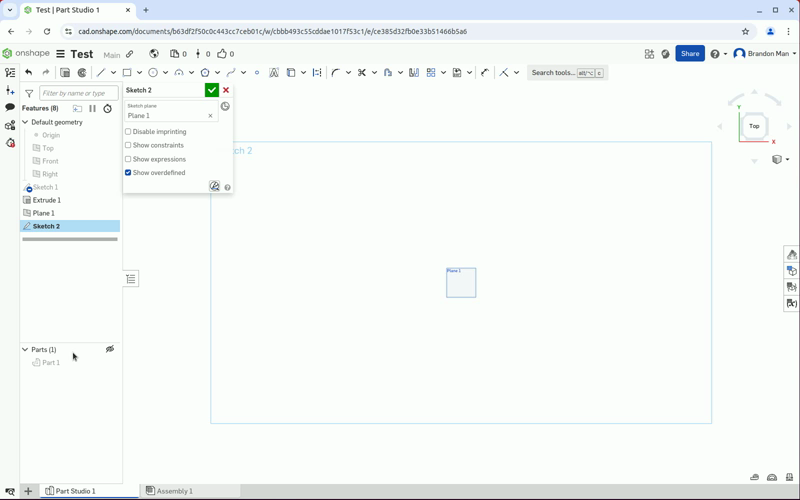
key(l)
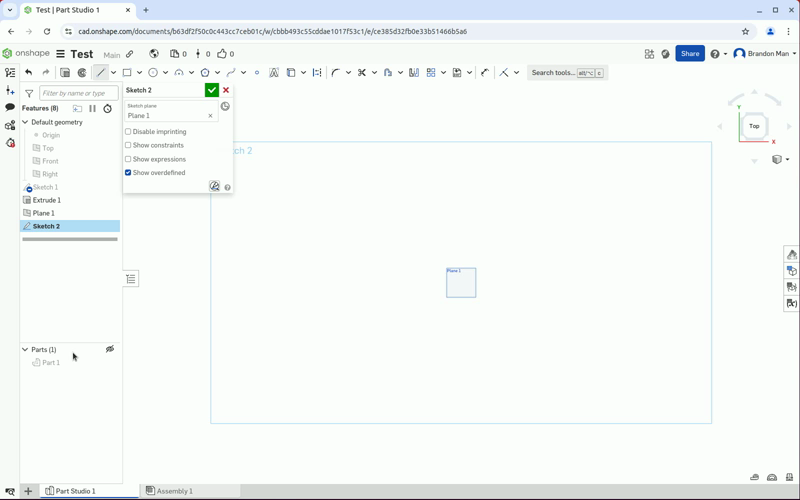
key_down(shift)
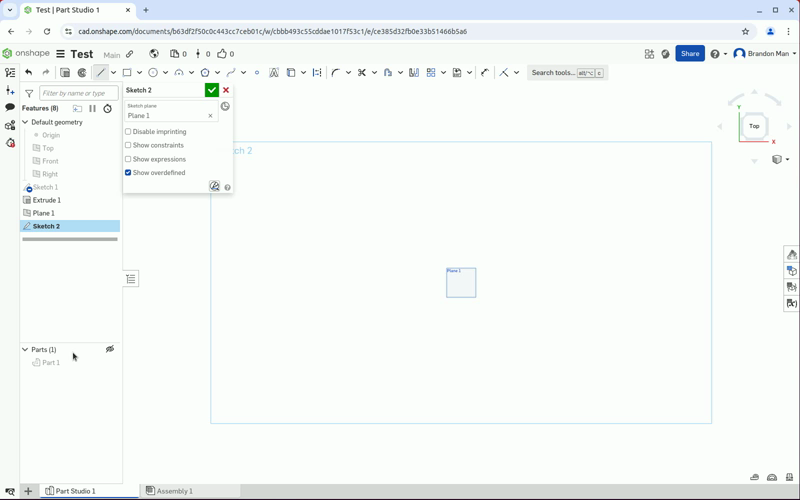
mouse_move(467, 318)
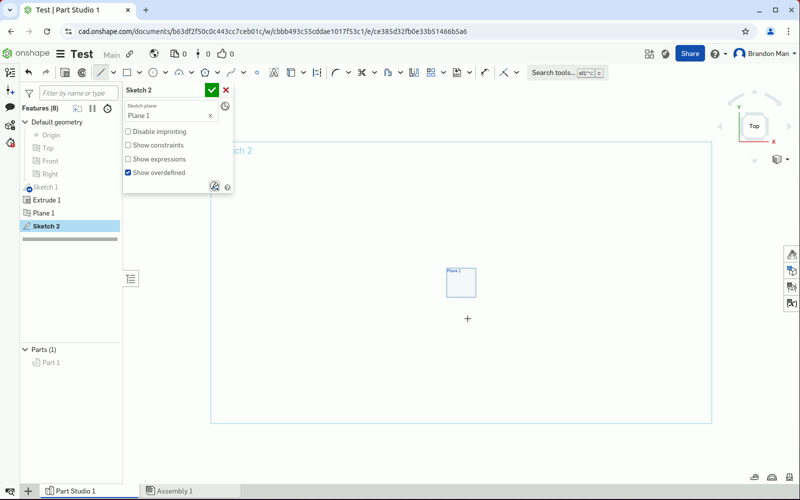
click(467, 318)
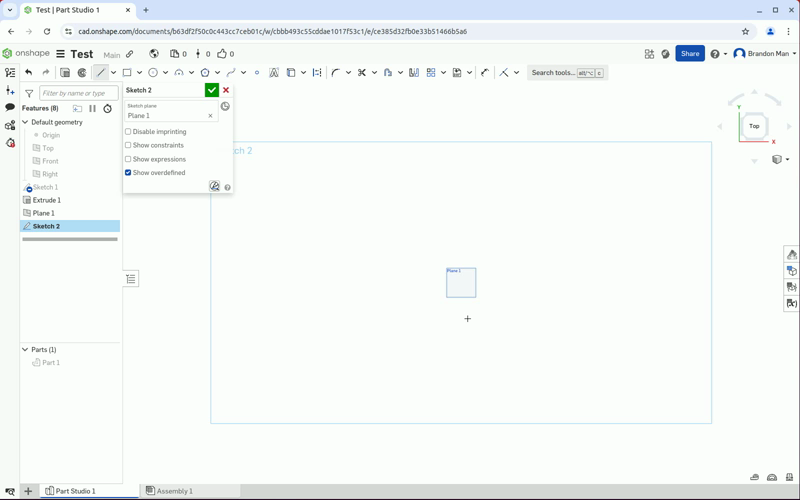
key_up(shift)
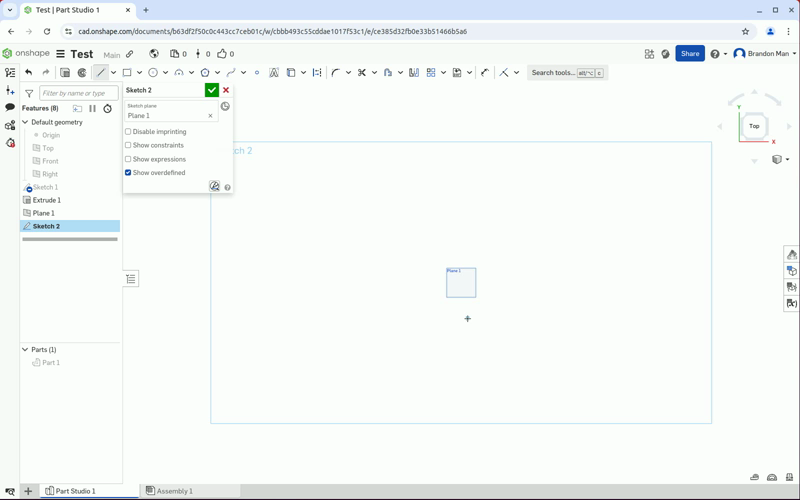
key_down(shift)
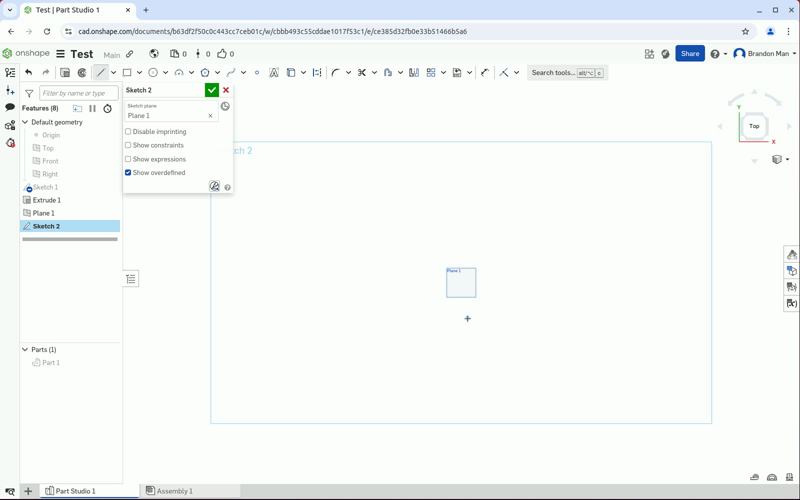
mouse_move(497, 318)
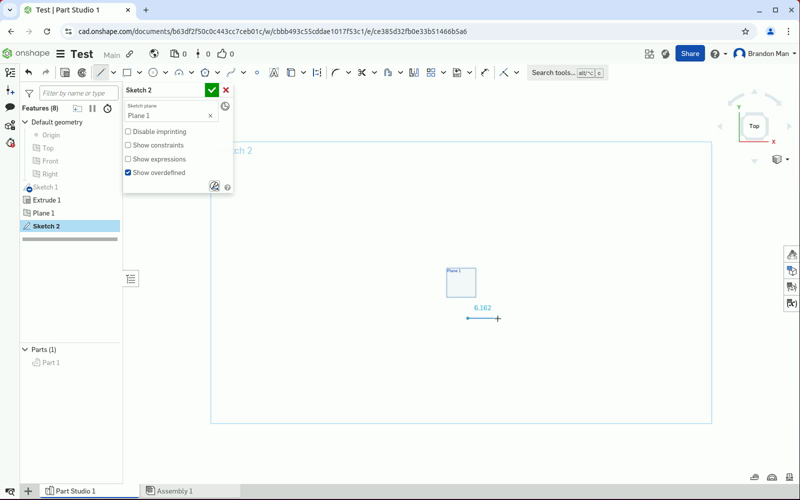
mouse_move(473, 318)
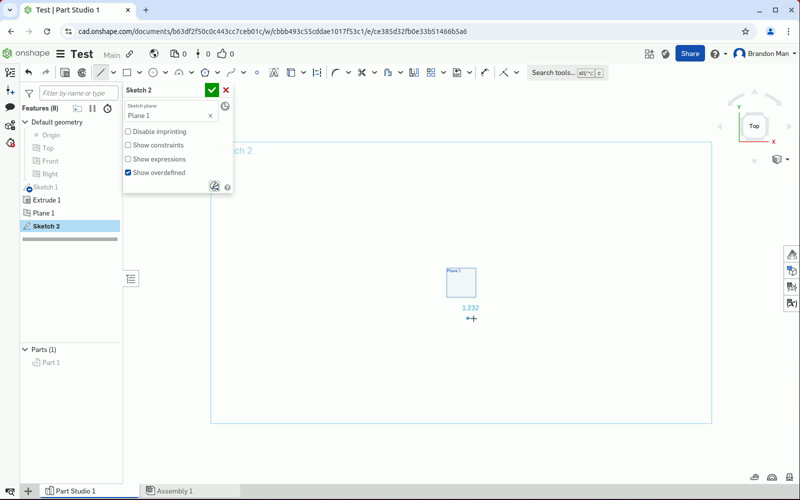
scroll(6)
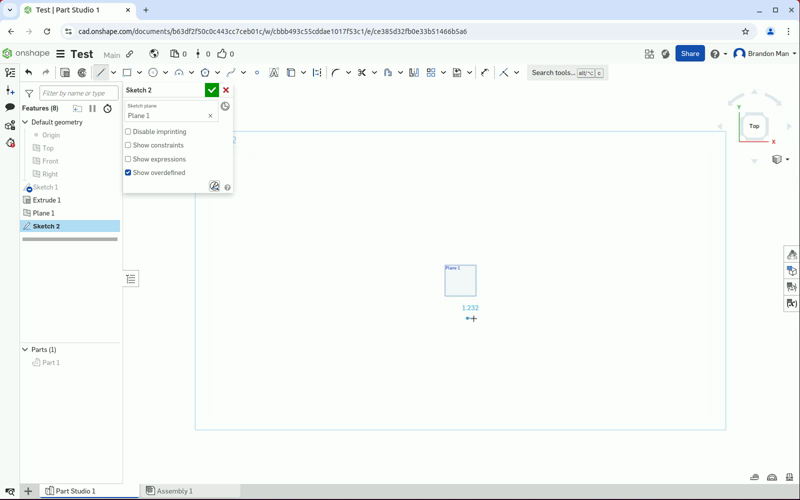
scroll(6)
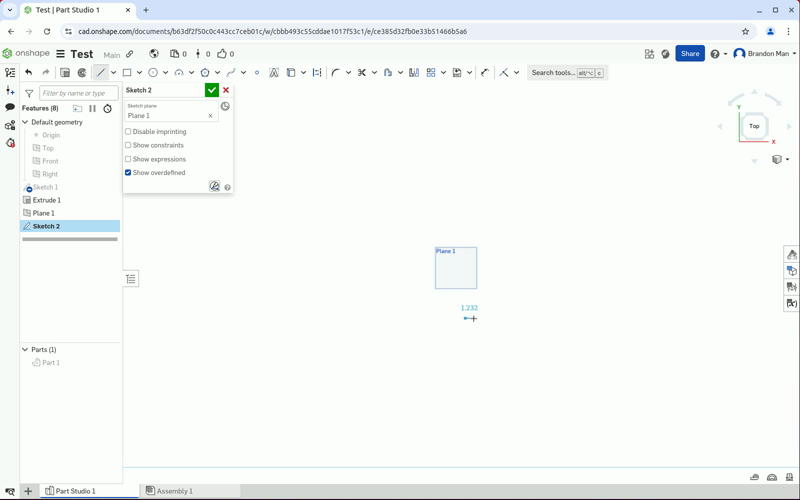
scroll(6)
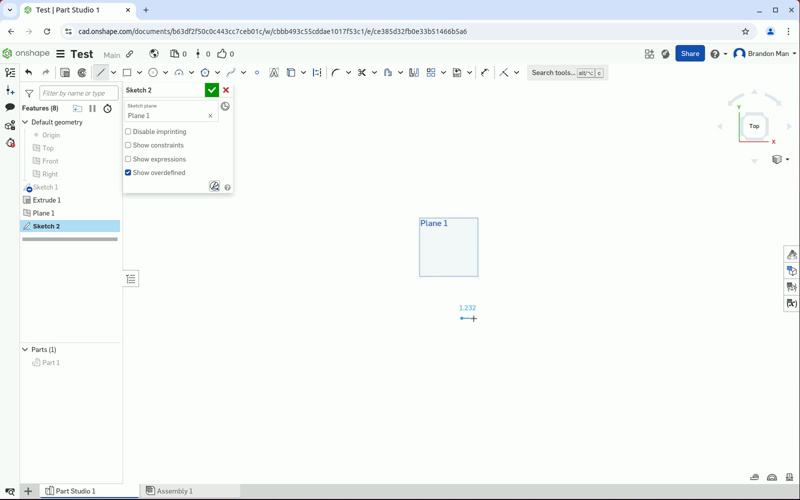
scroll(6)
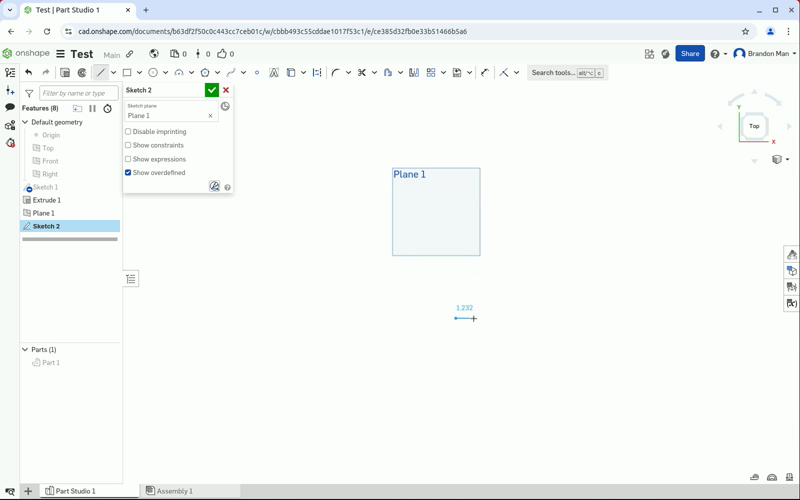
scroll(6)
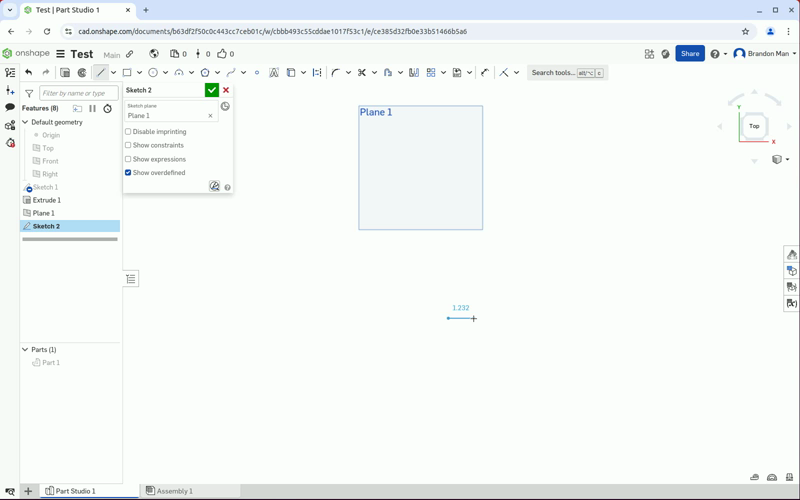
scroll(6)
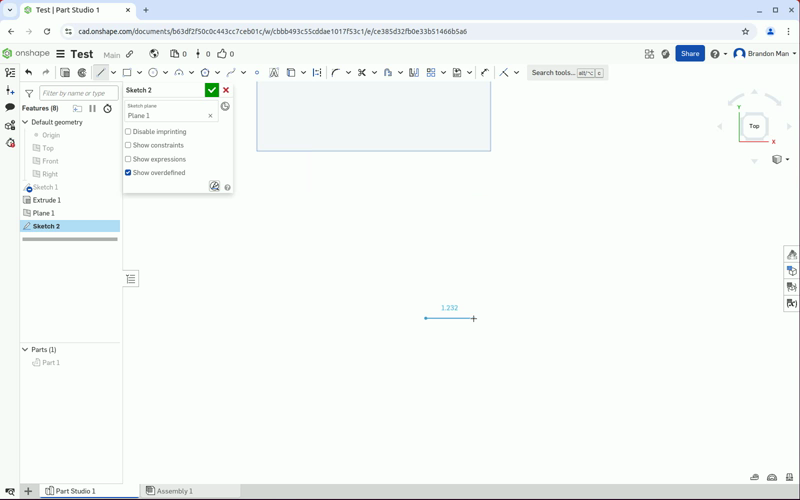
scroll(6)
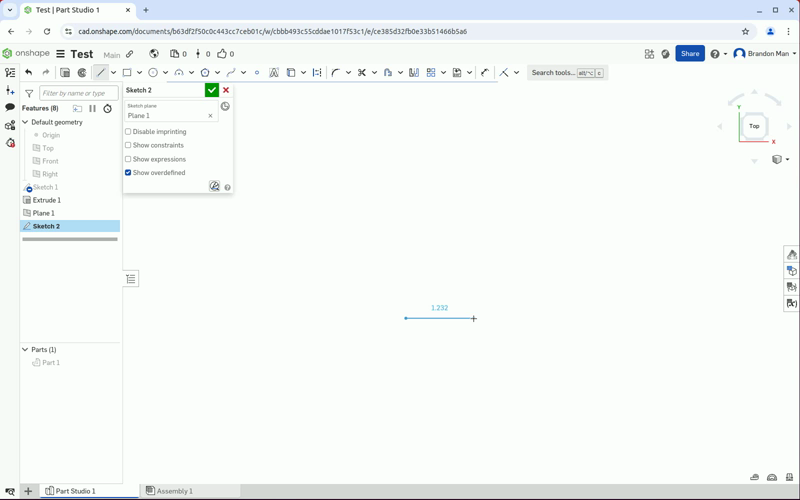
click(473, 318)
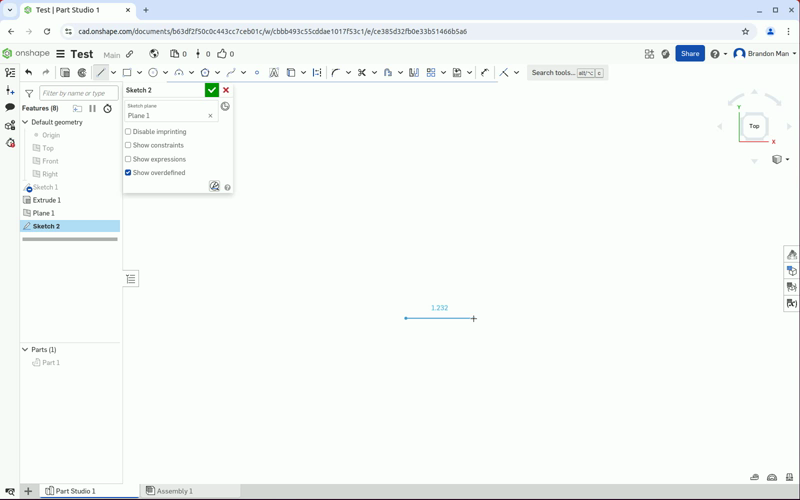
scroll(-6)
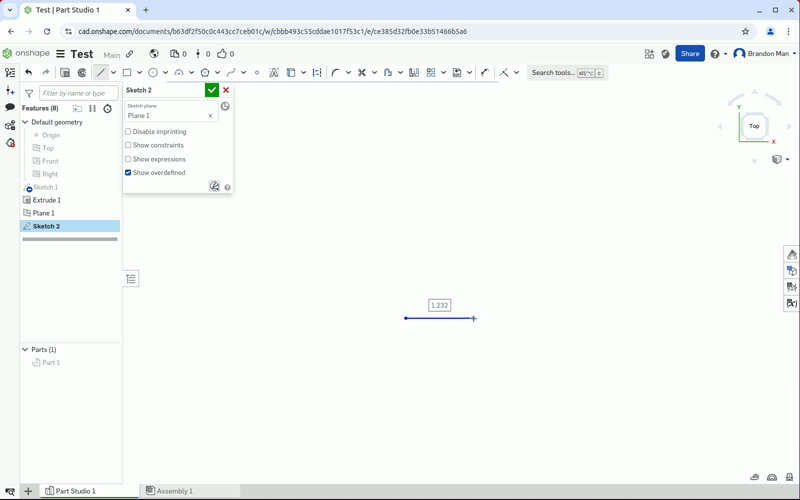
scroll(-6)
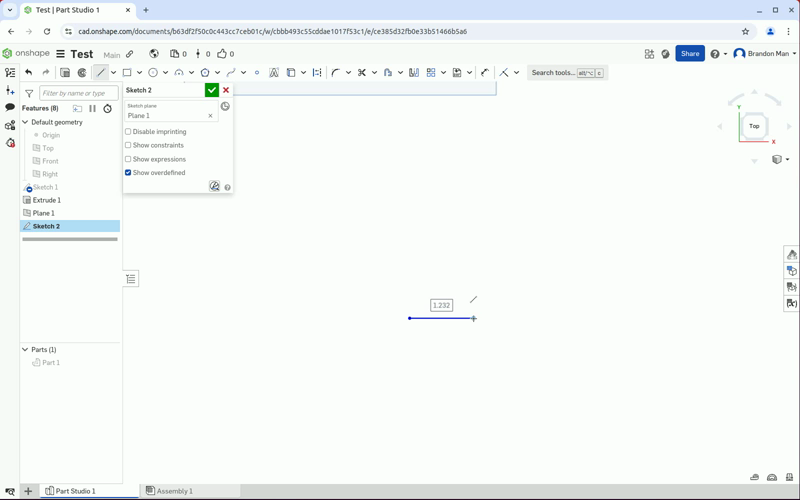
scroll(-6)
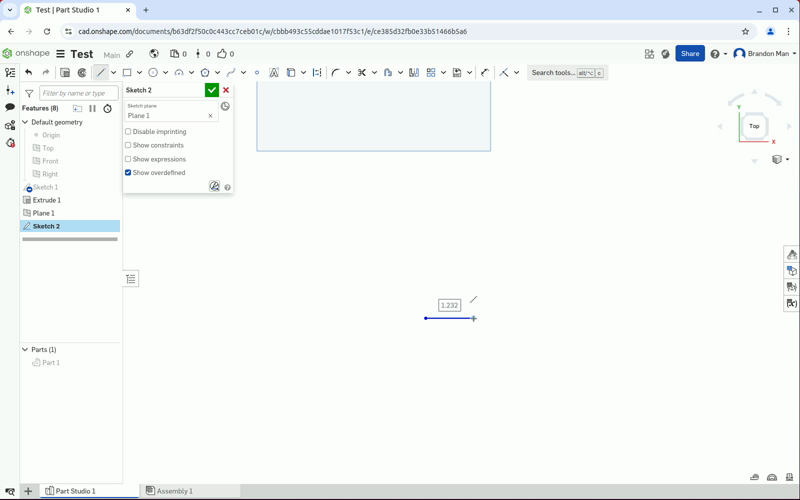
scroll(-6)
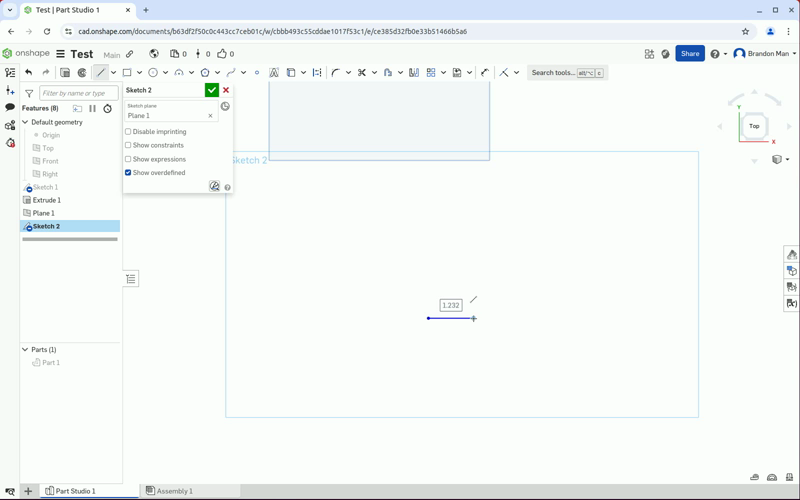
scroll(-6)
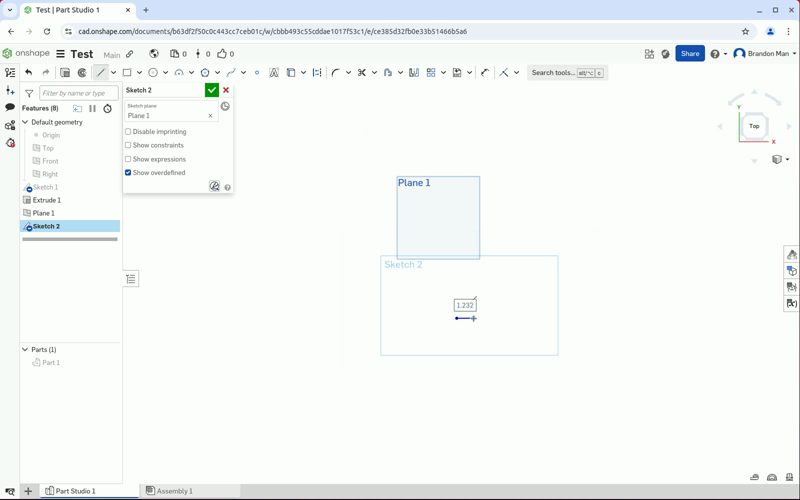
scroll(-6)
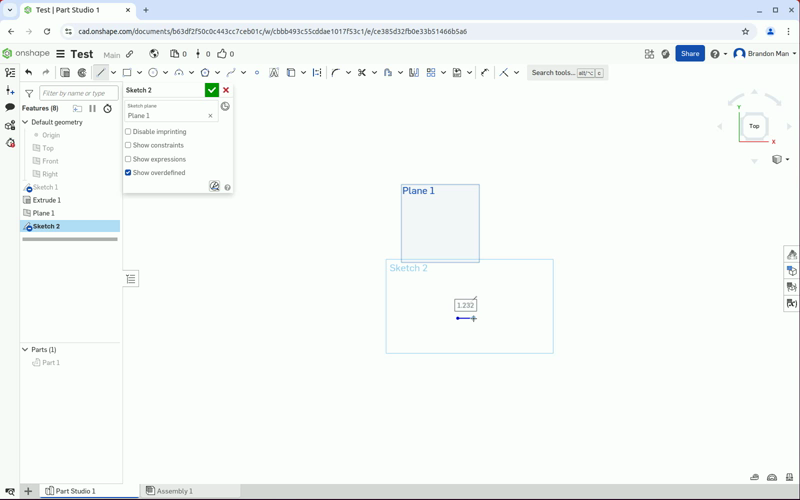
scroll(-6)
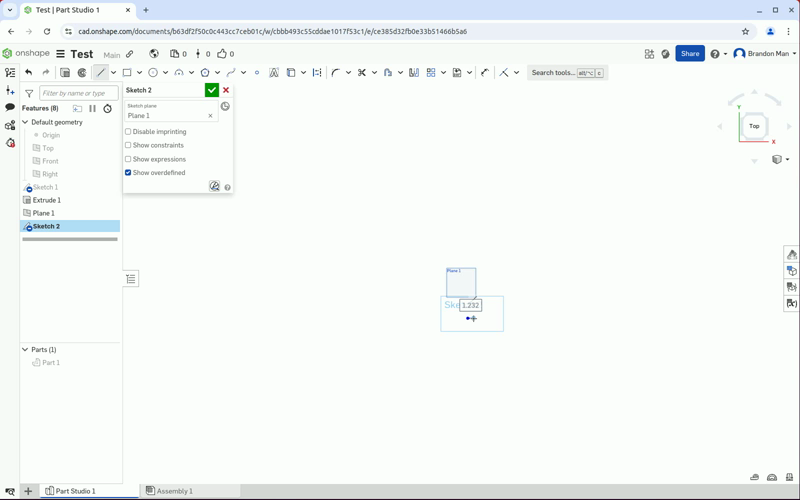
key_up(shift)
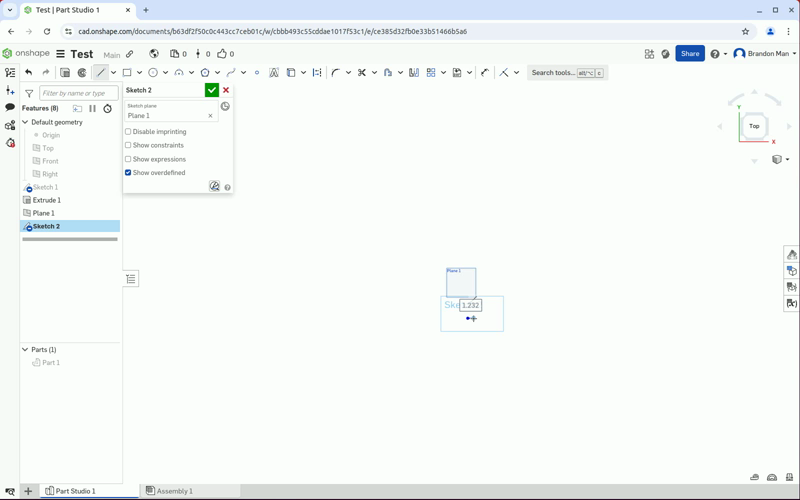
key_down(shift)
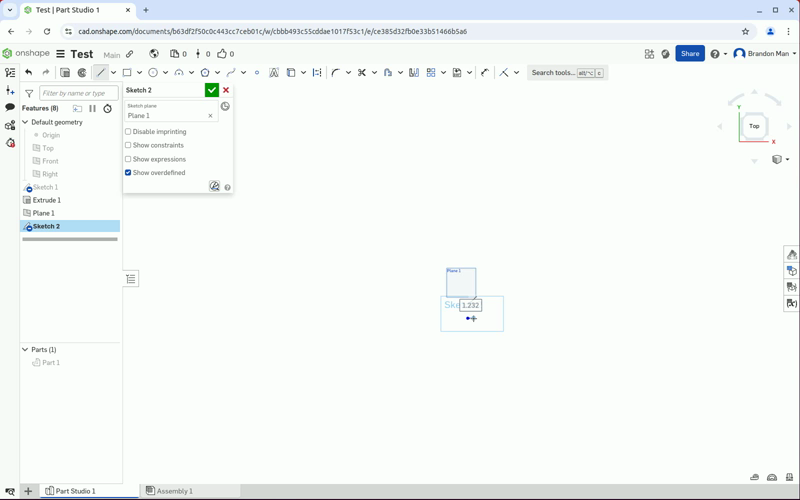
mouse_move(503, 318)
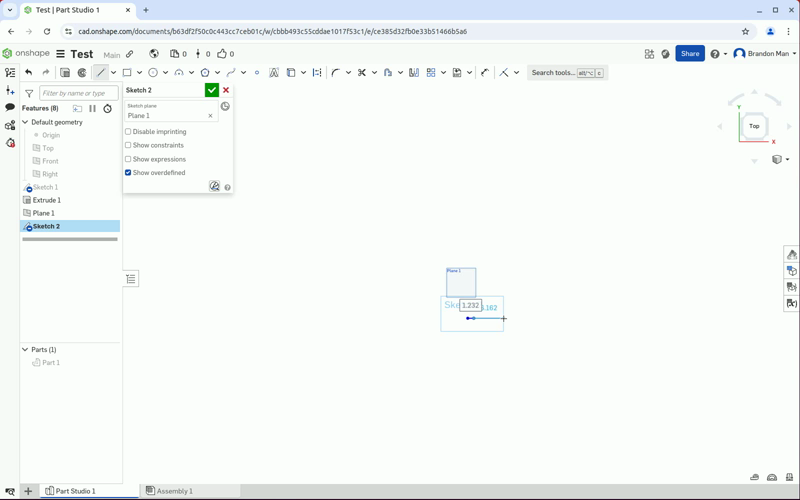
mouse_move(473, 272)
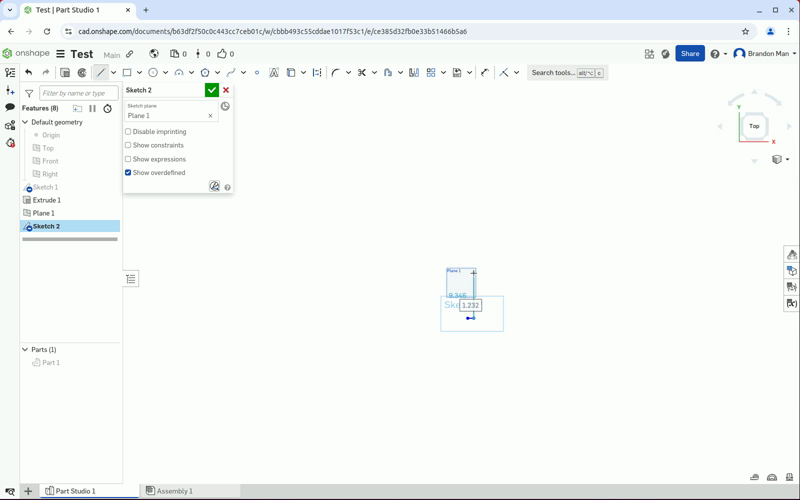
click(473, 272)
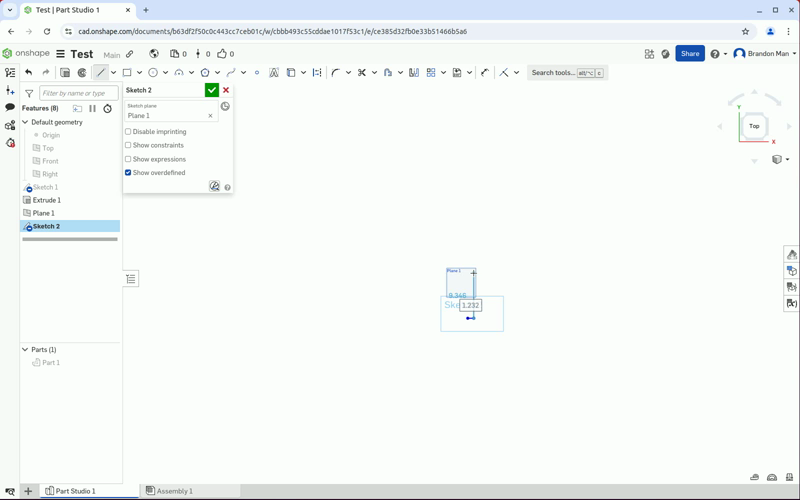
key_up(shift)
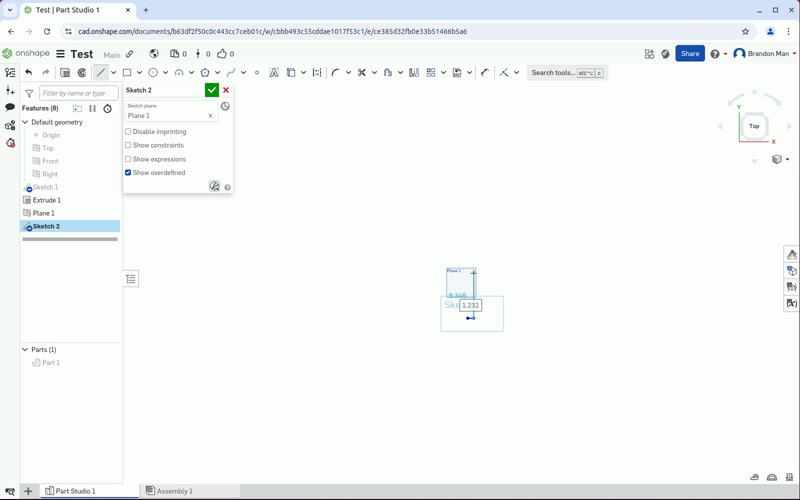
key_down(shift)
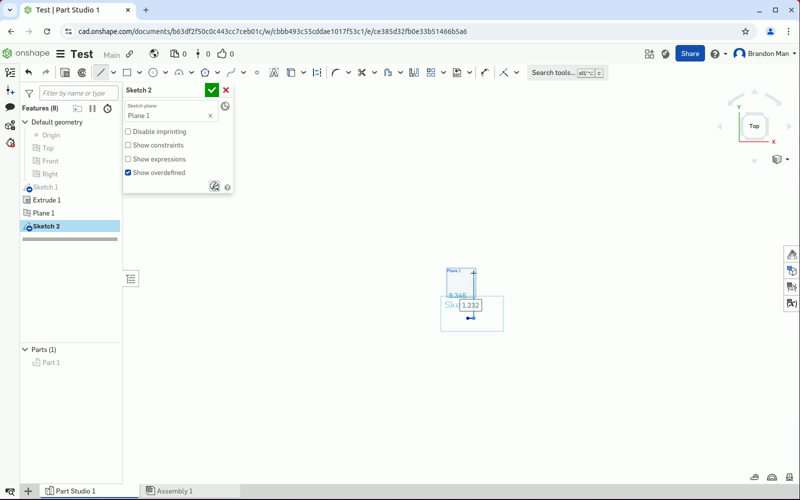
mouse_move(503, 272)
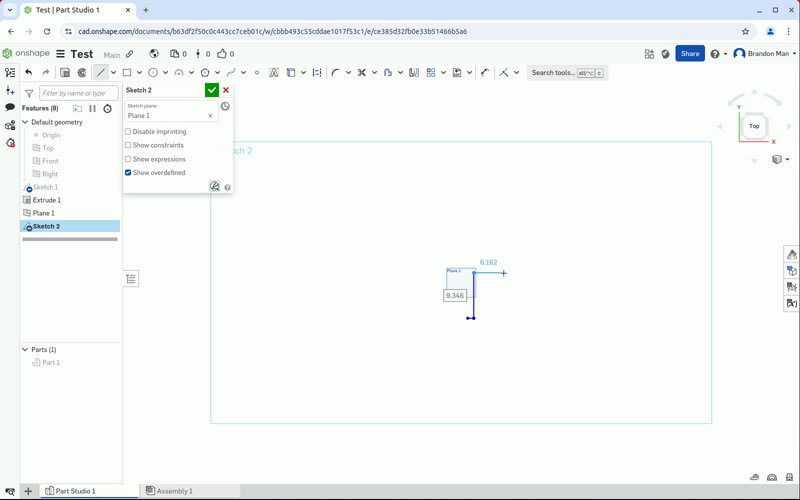
mouse_move(467, 272)
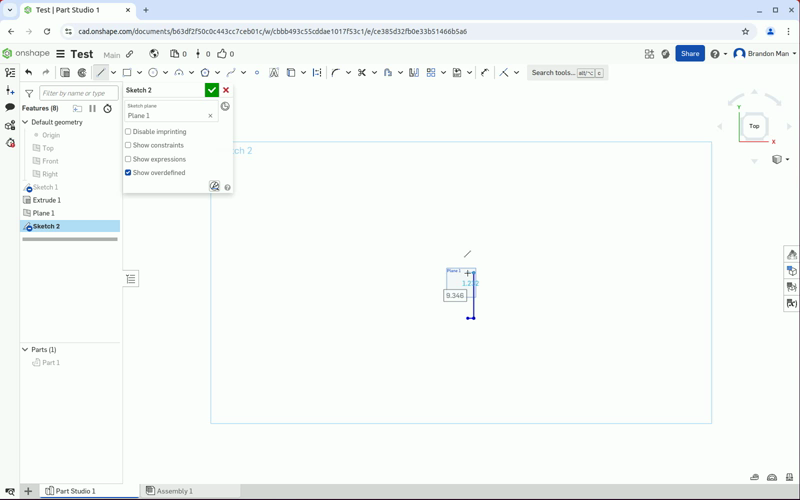
scroll(6)
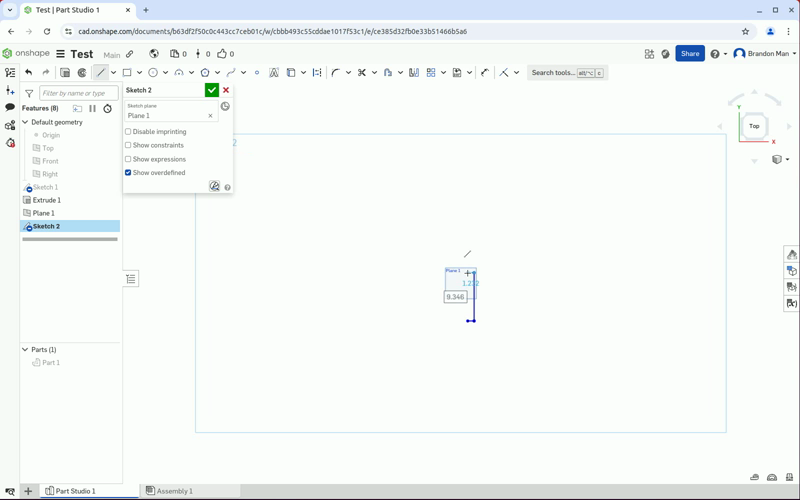
scroll(6)
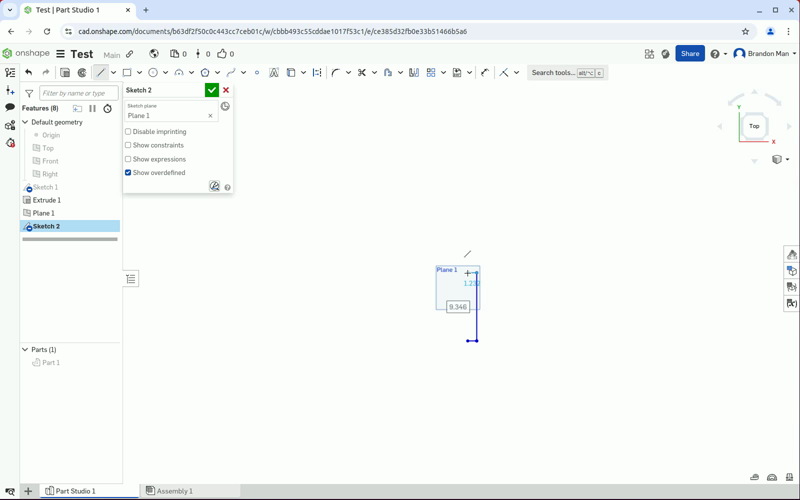
scroll(6)
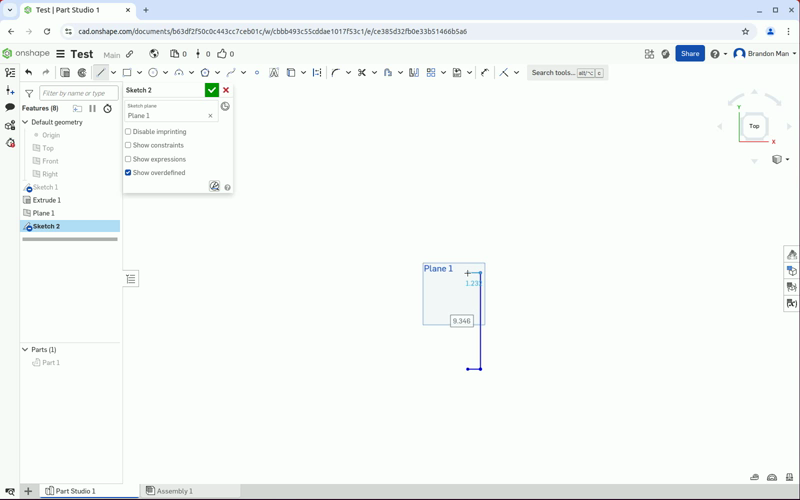
scroll(6)
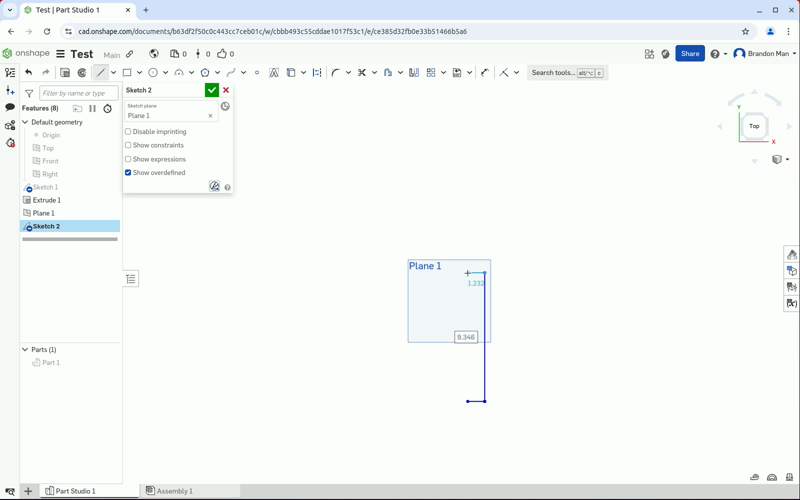
scroll(6)
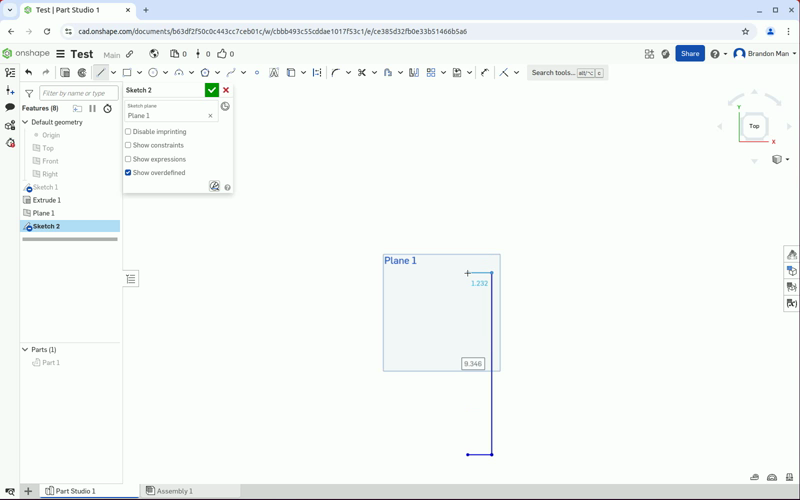
scroll(6)
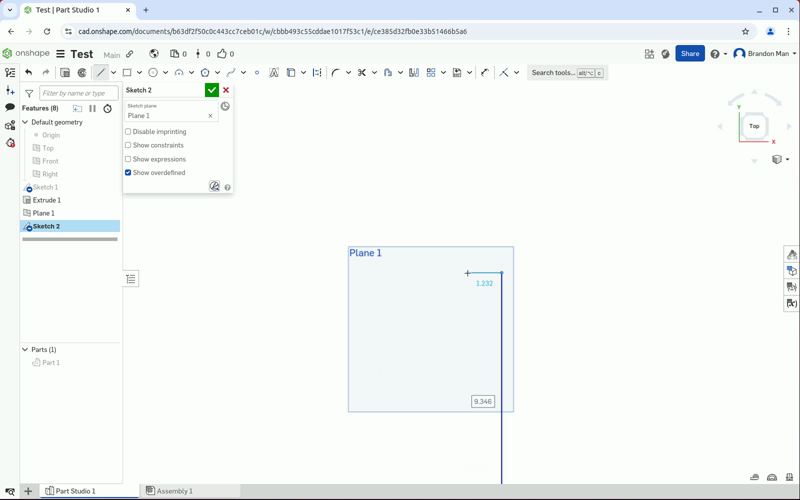
scroll(6)
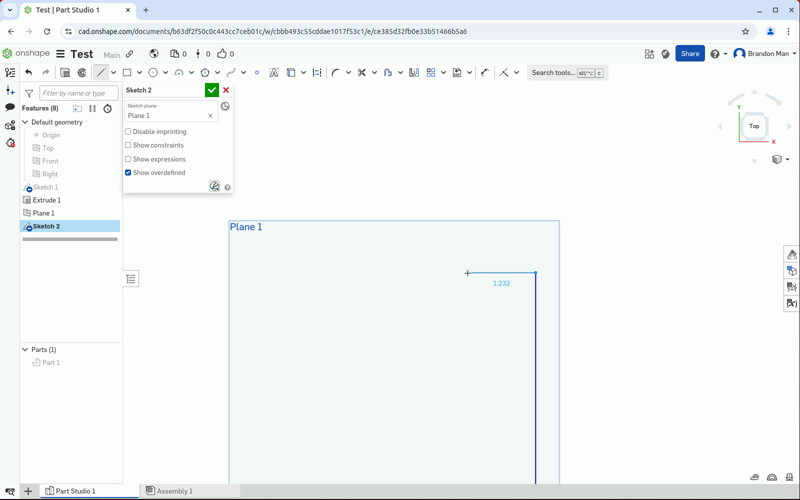
click(467, 272)
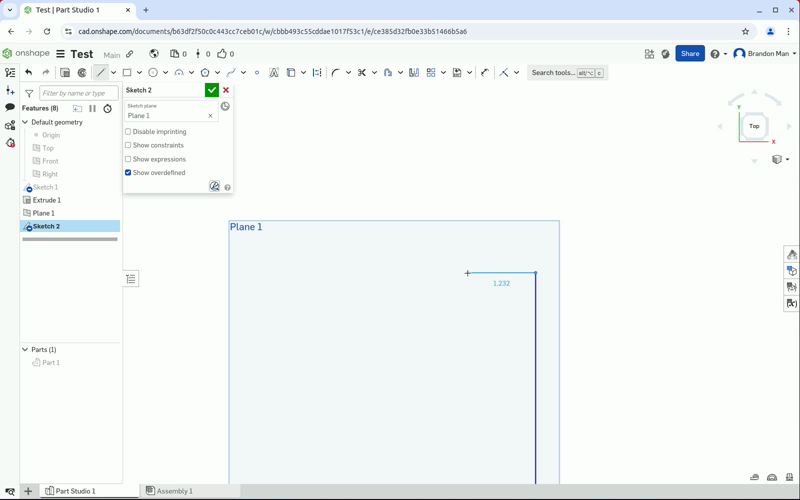
scroll(-6)
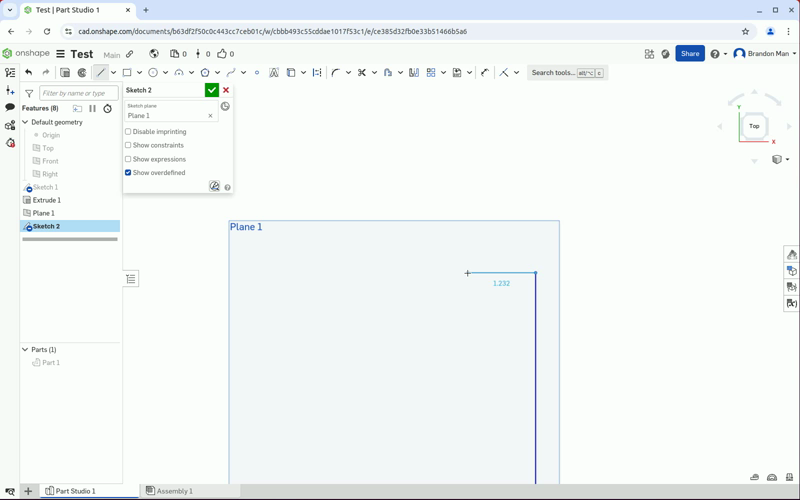
scroll(-6)
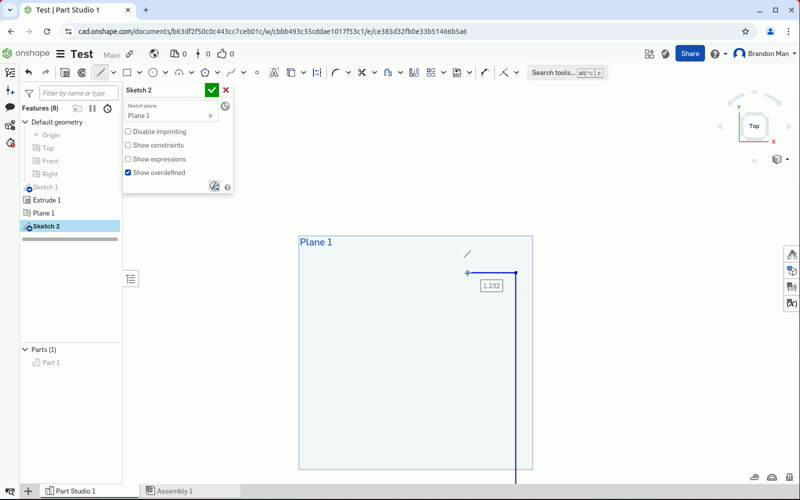
scroll(-6)
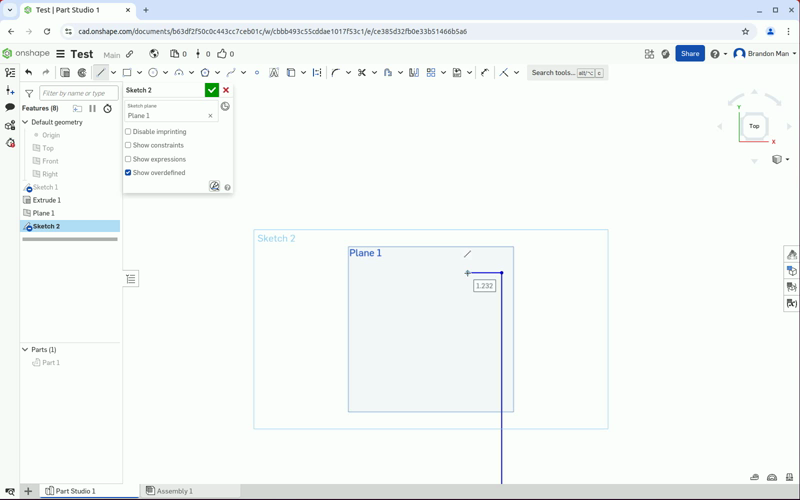
scroll(-6)
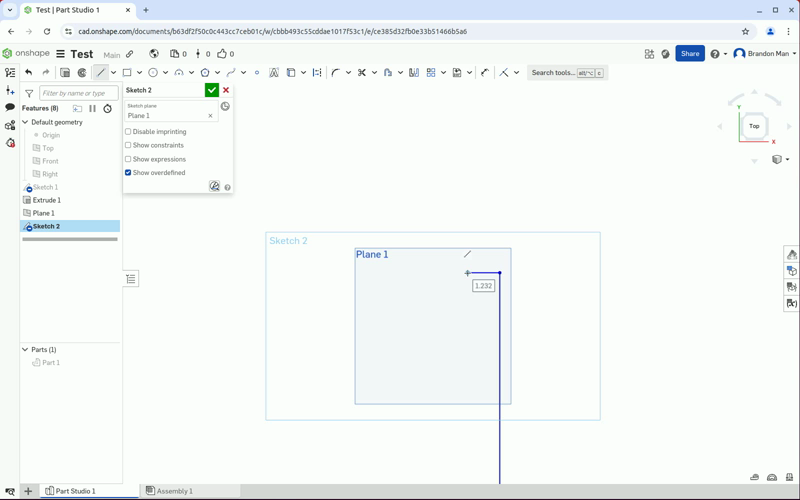
scroll(-6)
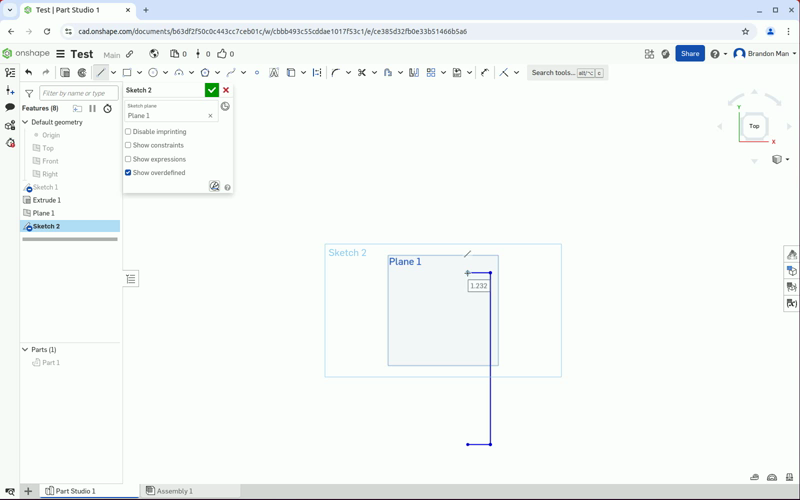
scroll(-6)
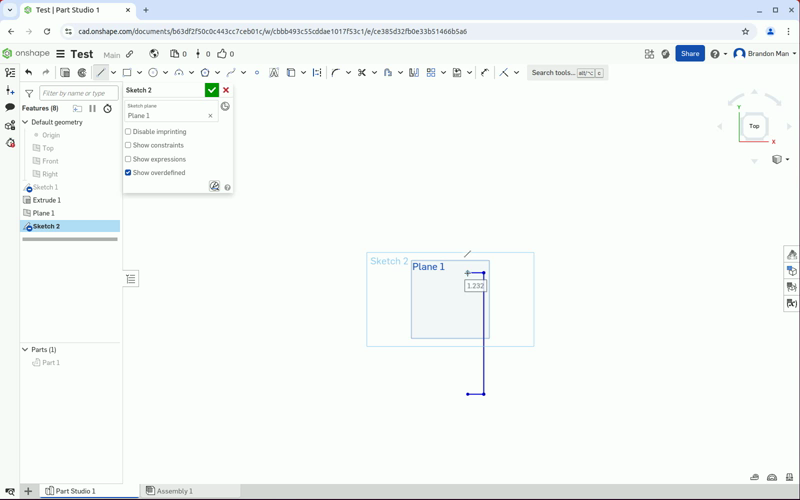
scroll(-6)
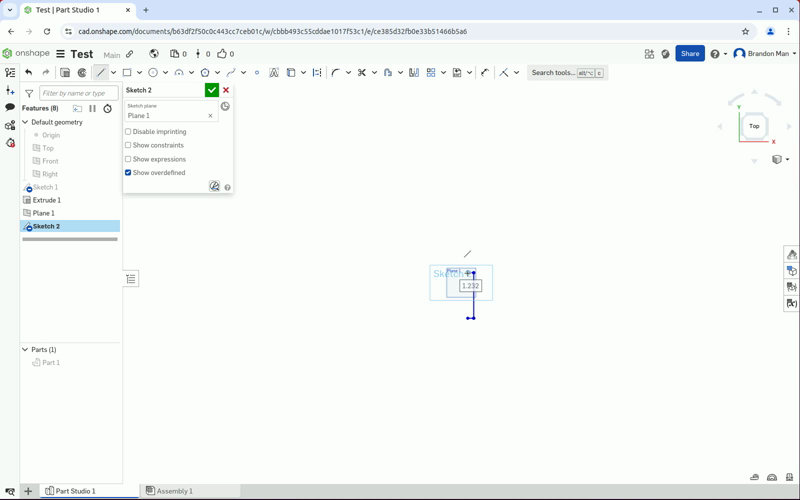
key_up(shift)
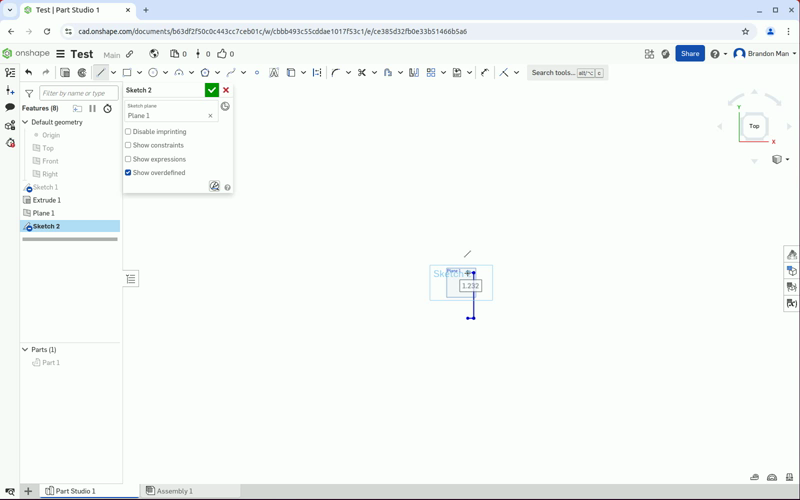
mouse_move(497, 272)
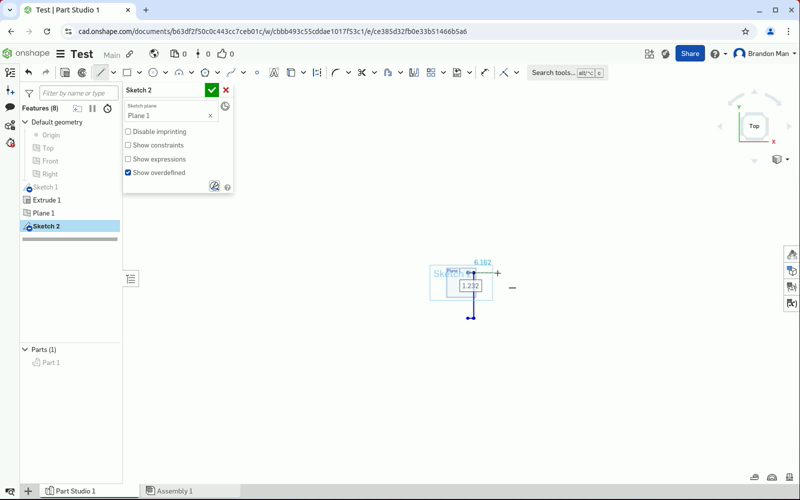
key_down(shift)
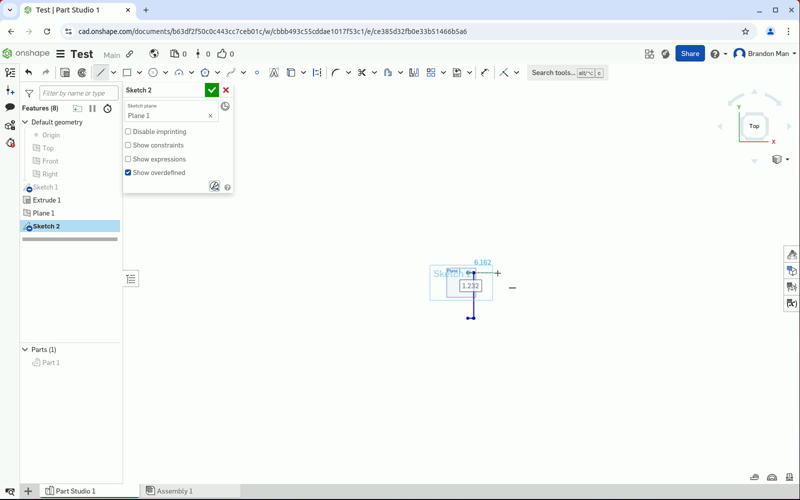
mouse_move(467, 318)
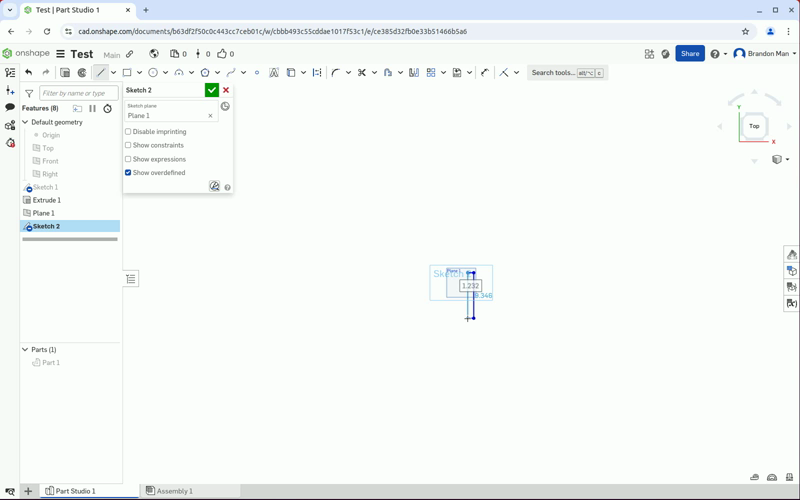
key_up(shift)
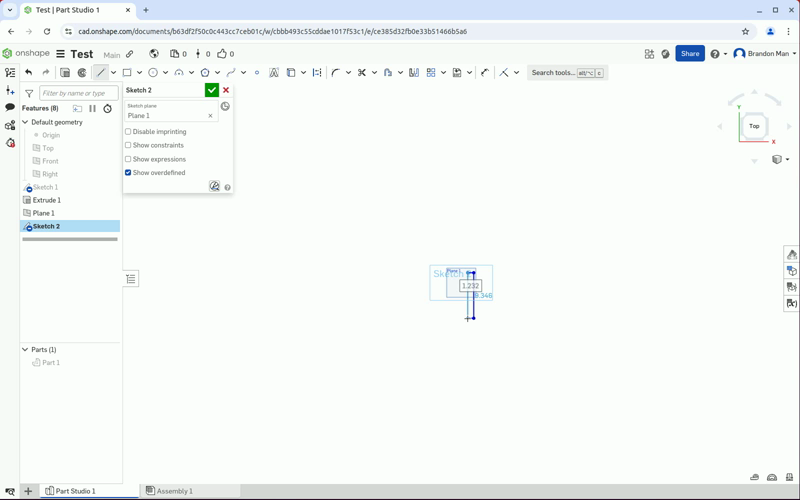
click(467, 318)
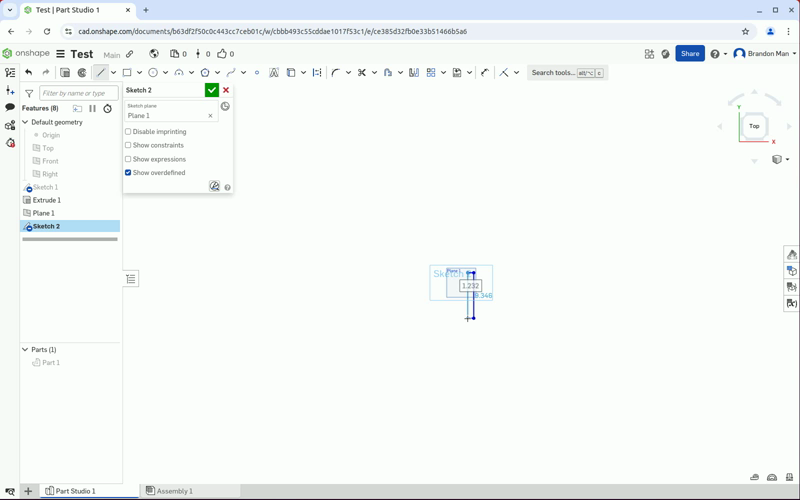
key(esc)
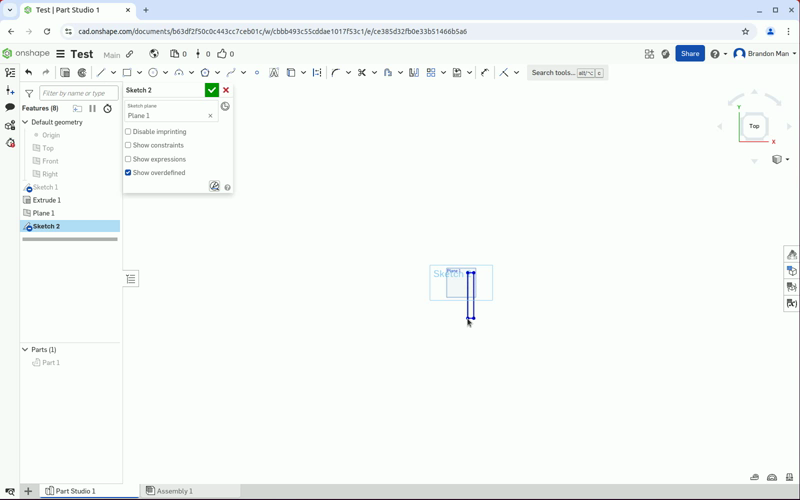
mouse_move(468, 299)
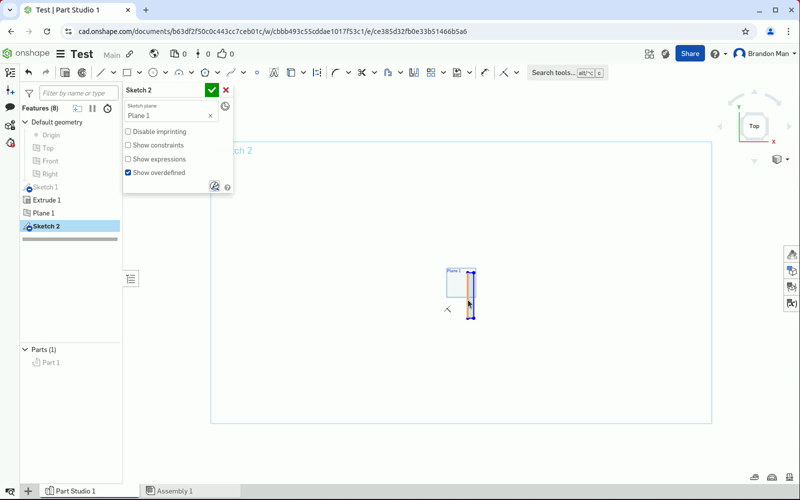
scroll(6)
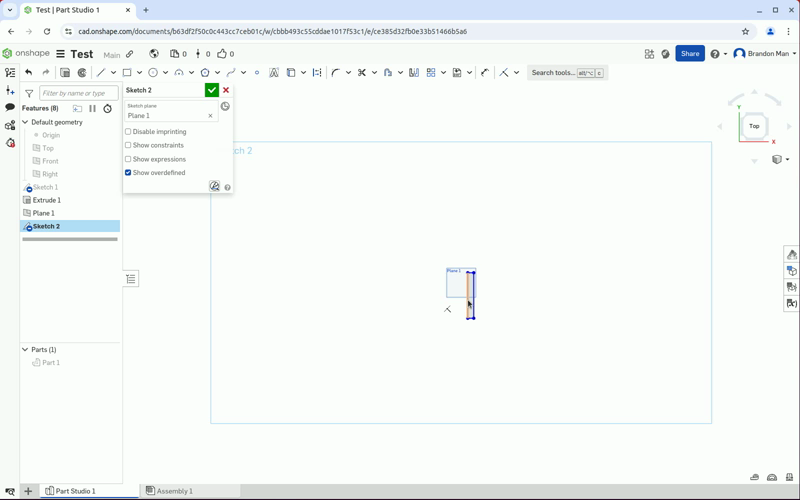
scroll(6)
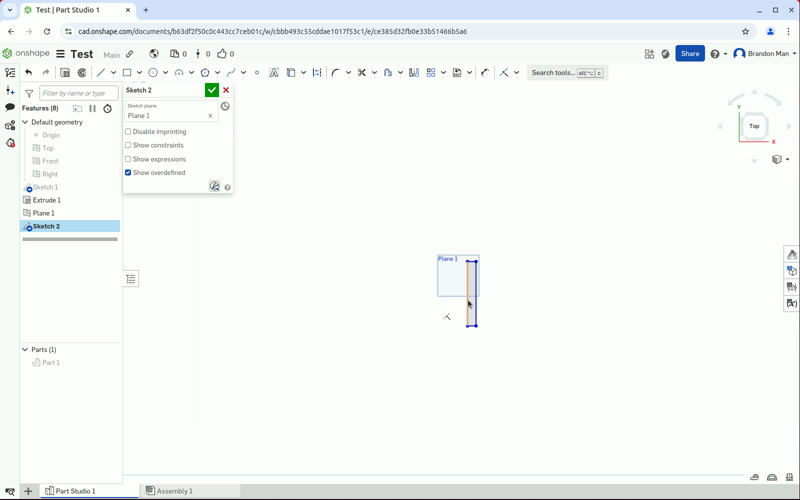
scroll(6)
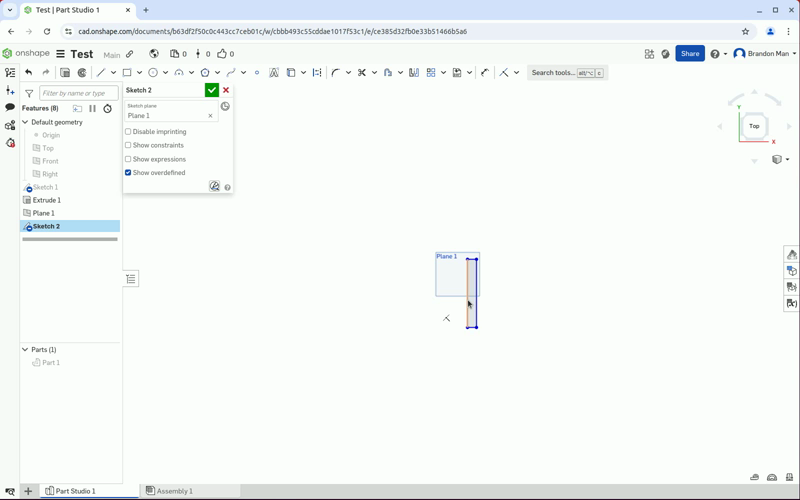
scroll(6)
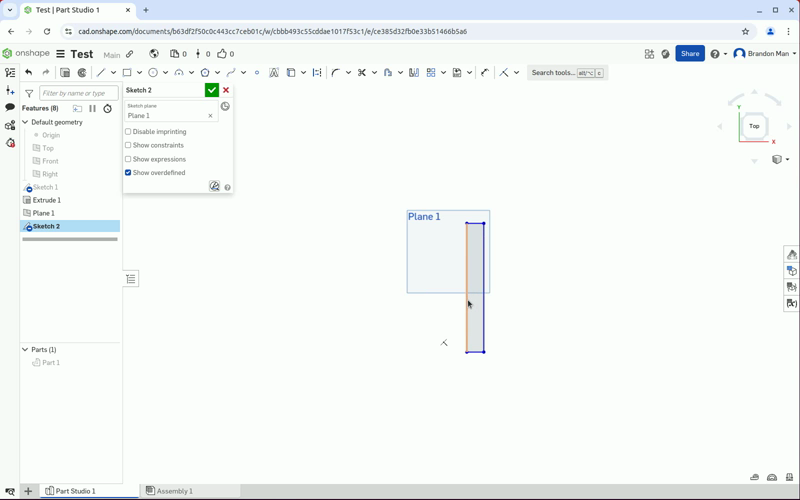
scroll(6)
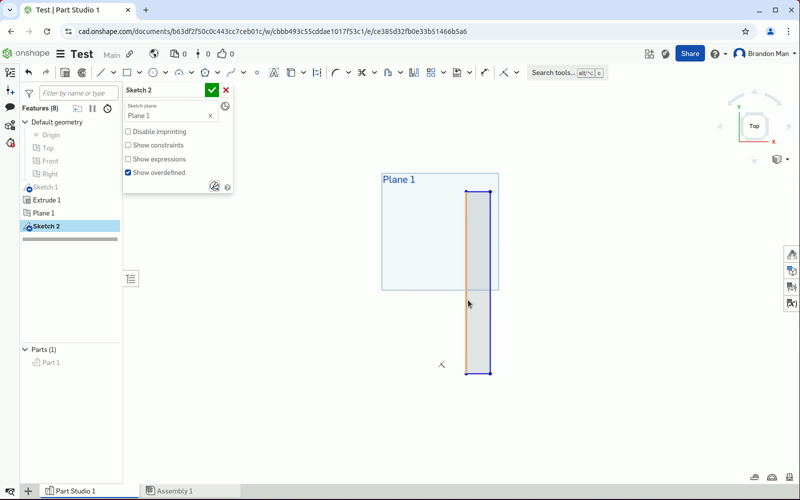
scroll(6)
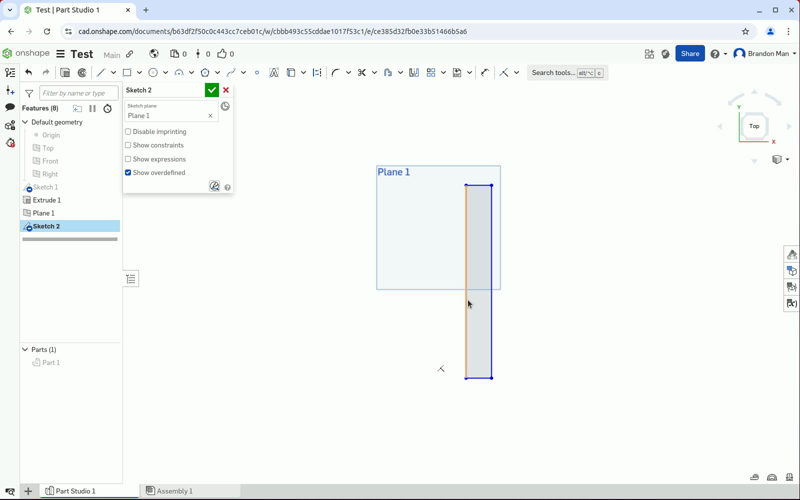
scroll(6)
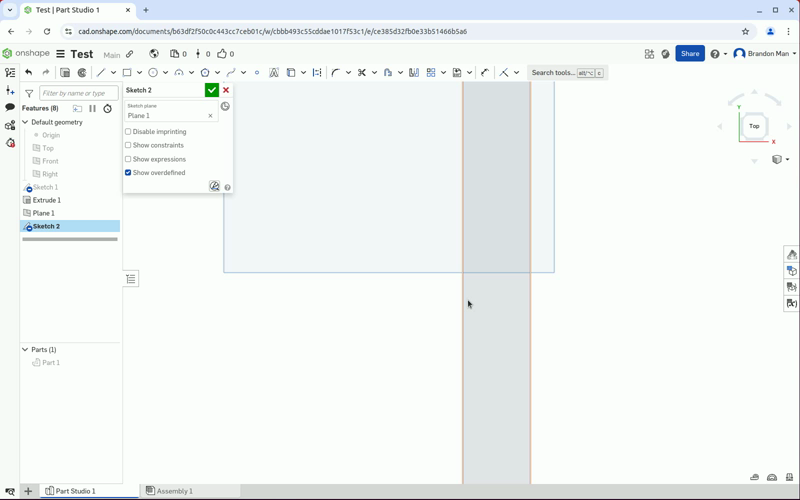
click(468, 299)
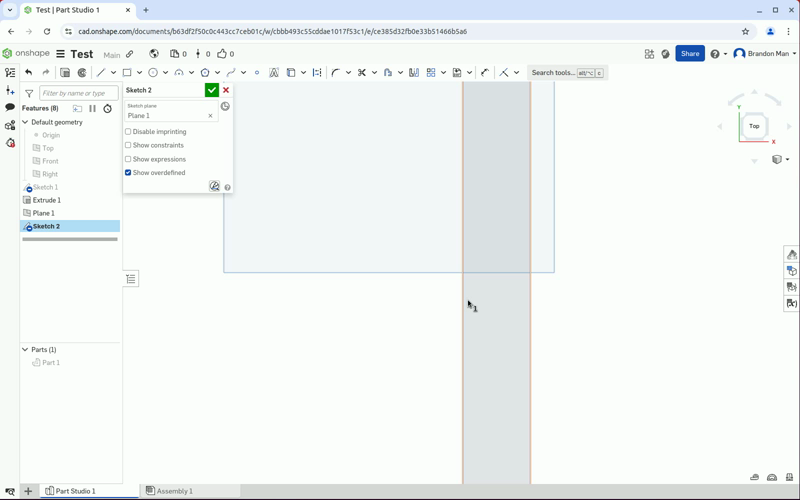
scroll(-6)
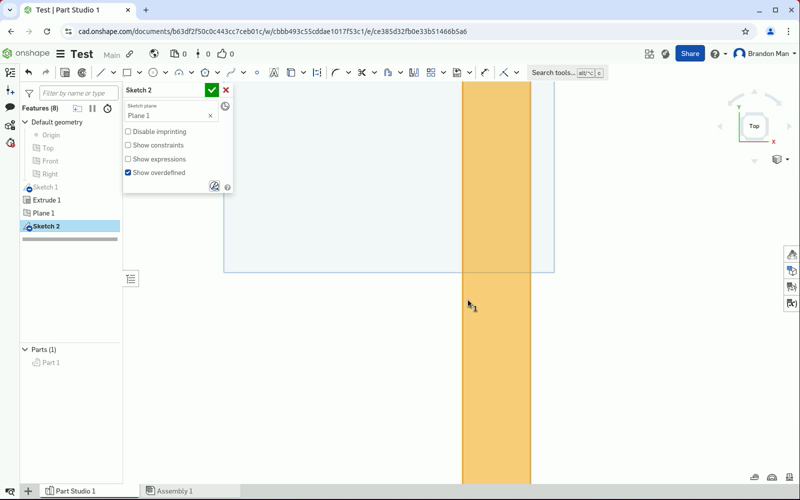
scroll(-6)
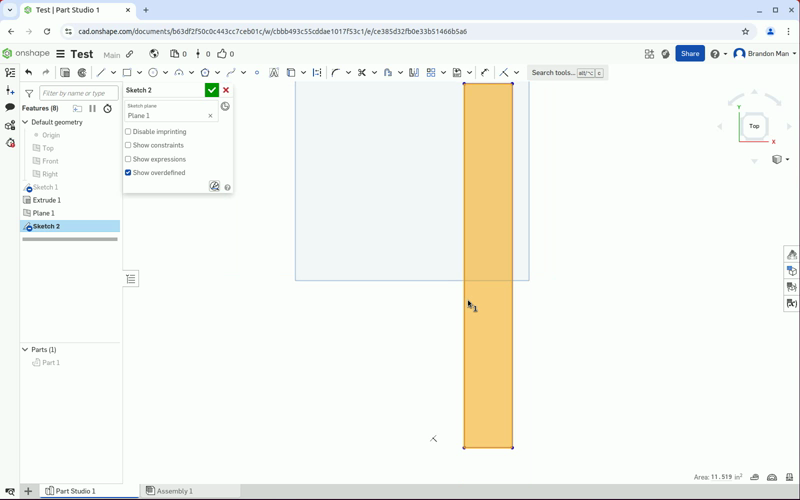
scroll(-6)
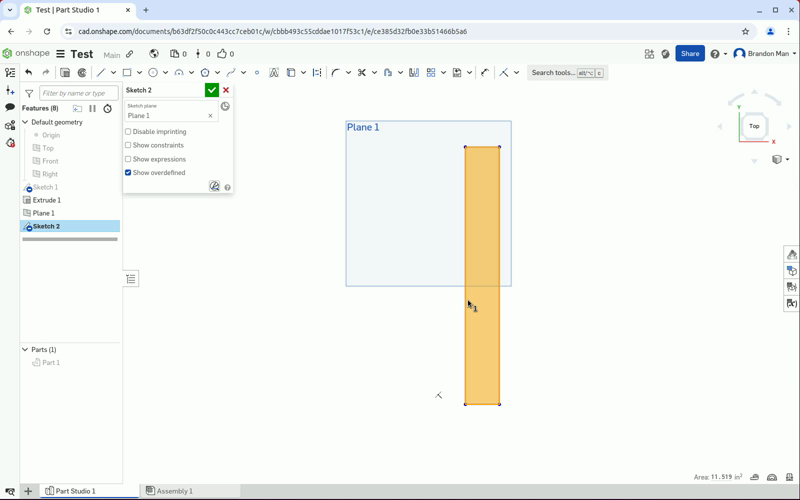
scroll(-6)
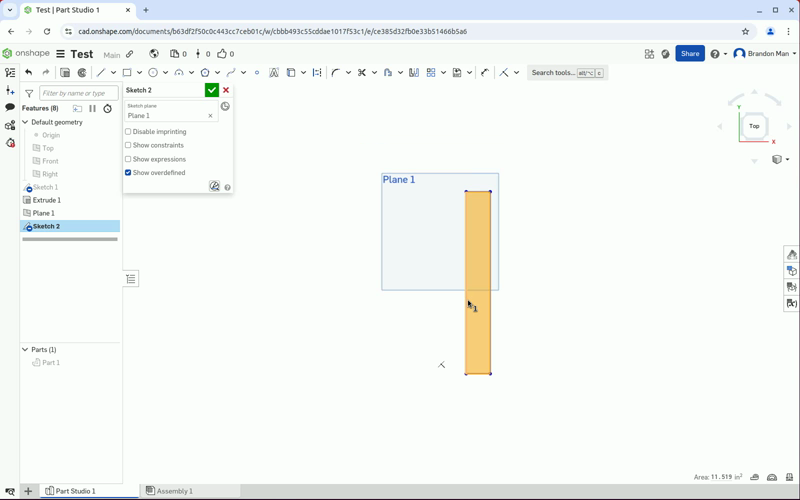
scroll(-6)
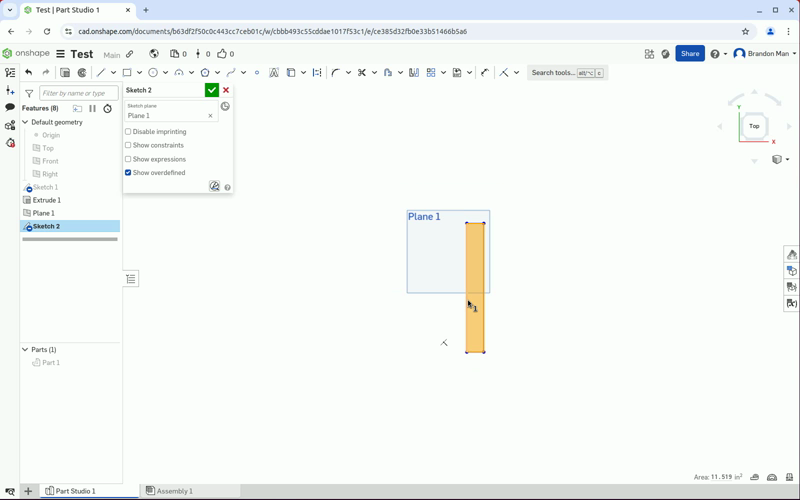
scroll(-6)
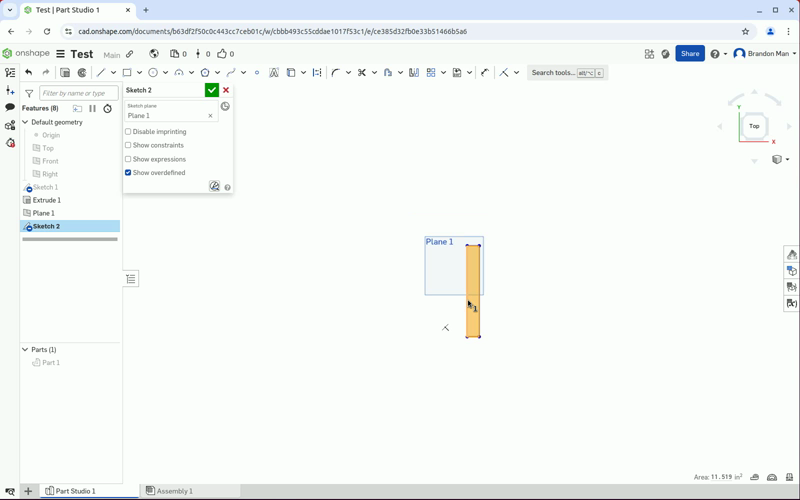
scroll(-6)
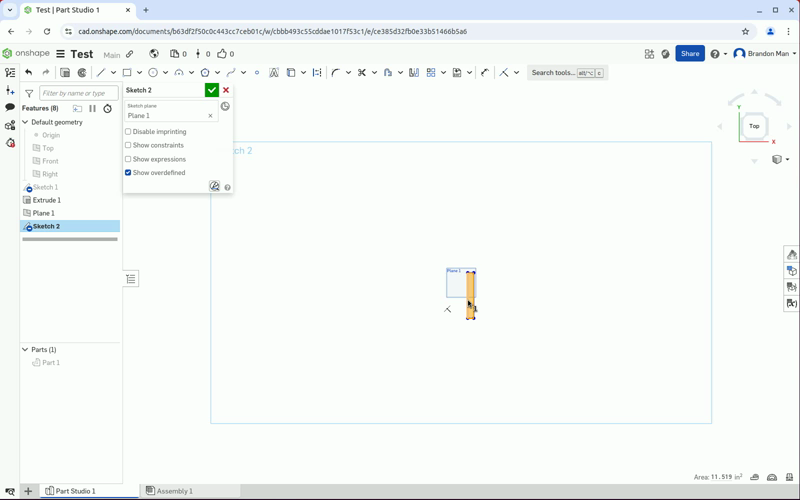
mouse_move(73, 352)
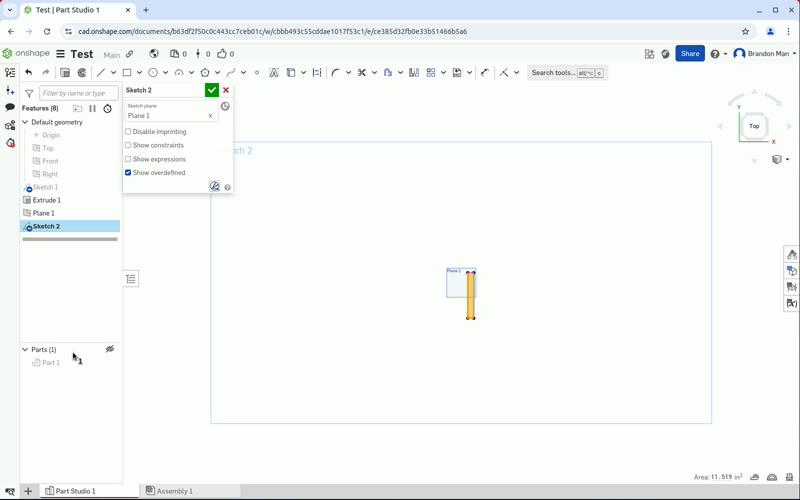
key(shift+y)
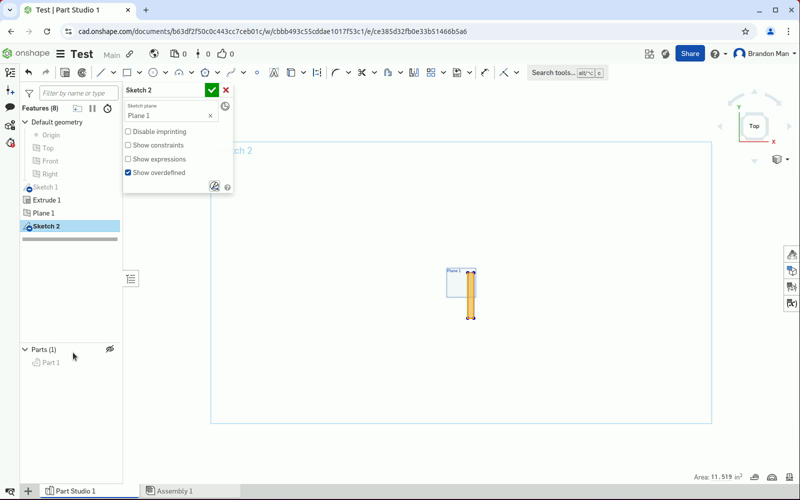
key(shift+e)
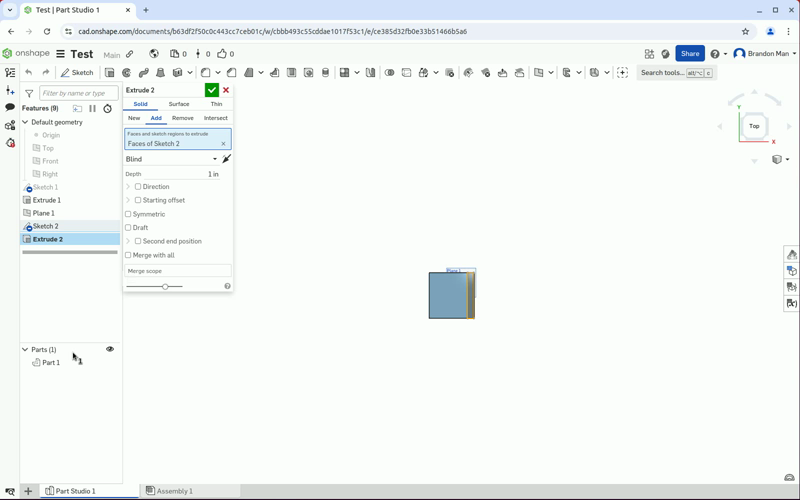
mouse_move(143, 106)
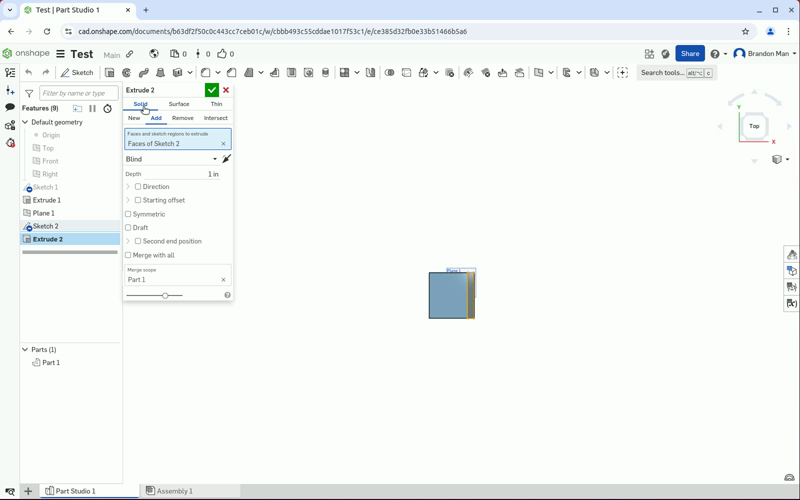
click(143, 106)
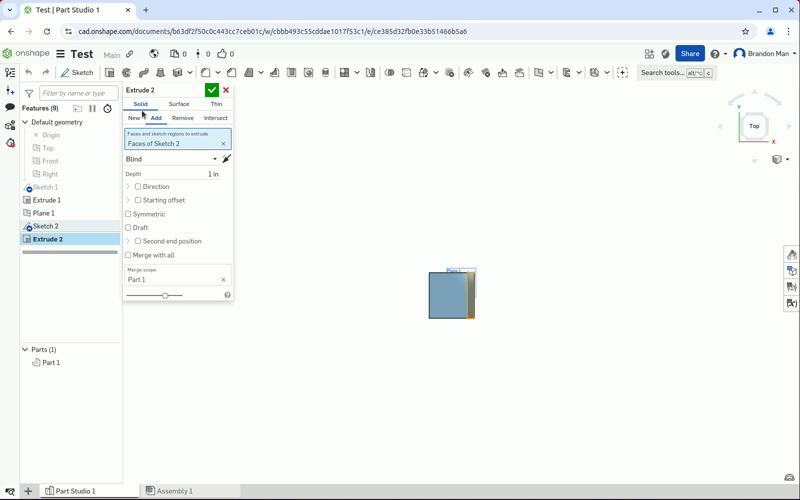
mouse_move(137, 120)
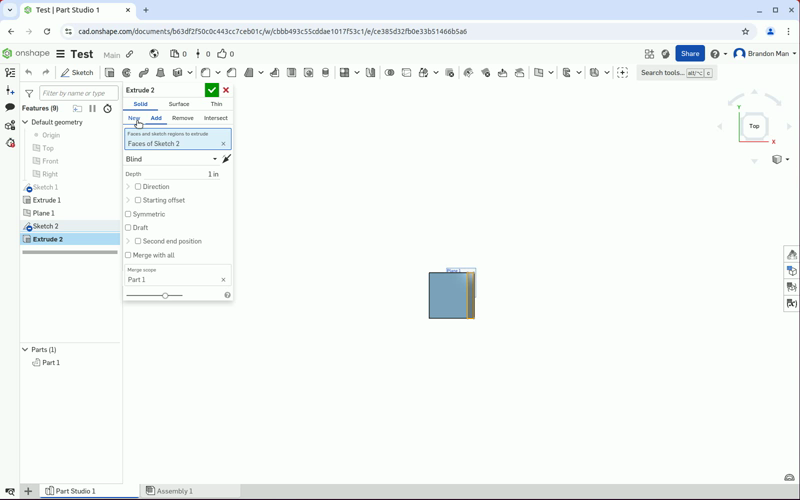
click(137, 120)
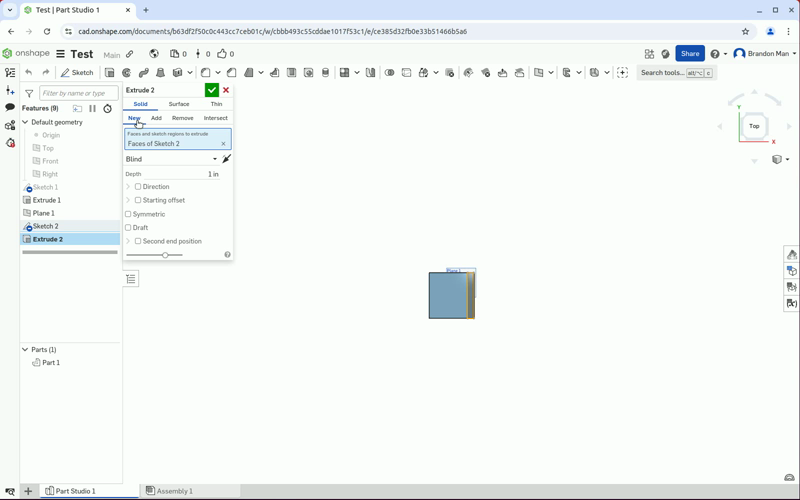
key(tab, 4)
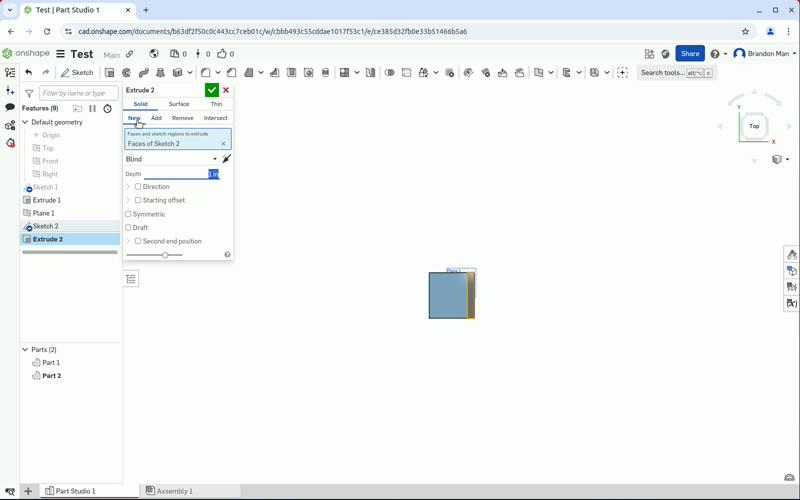
text(9.147)
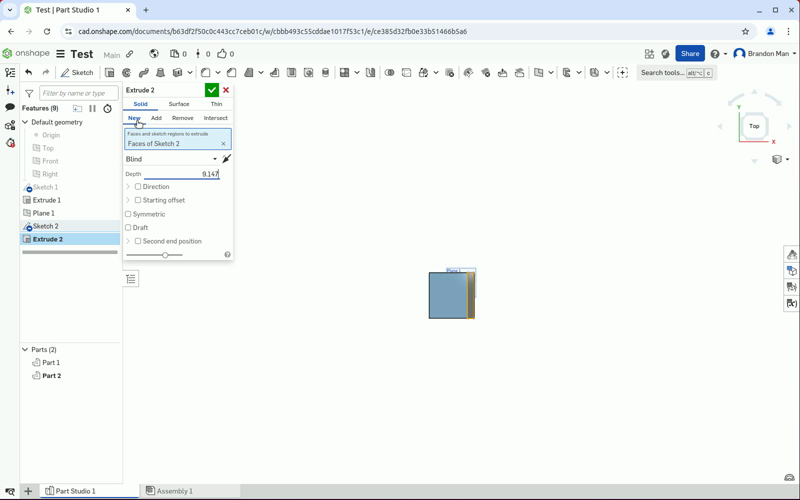
key(enter)
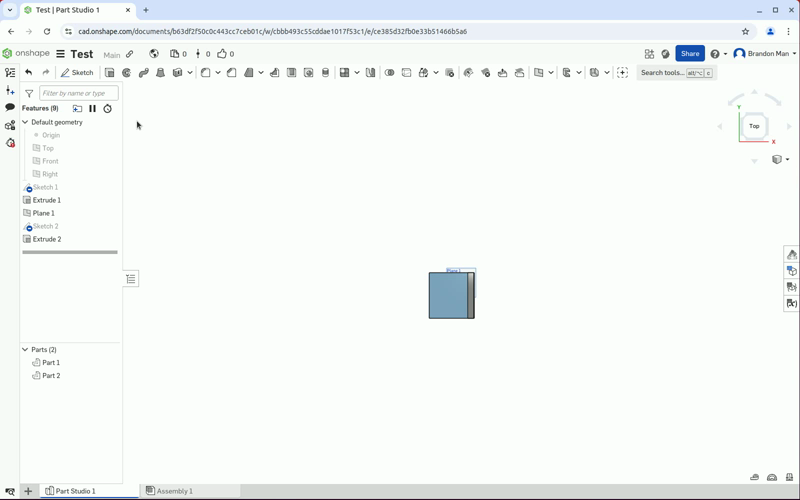
key(shift+h)
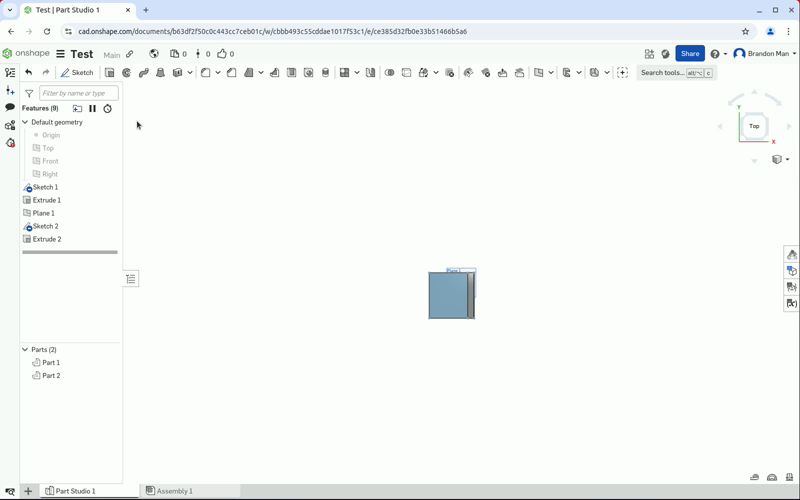
key(shift+h)
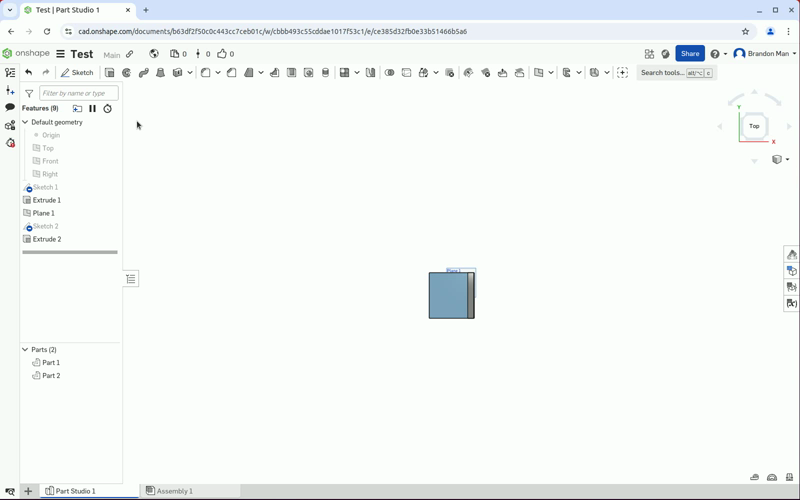
mouse_move(73, 189)
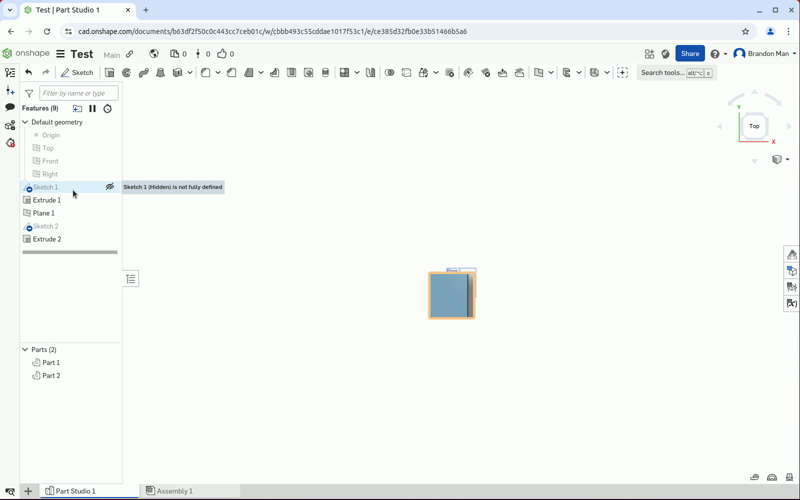
click(73, 189)
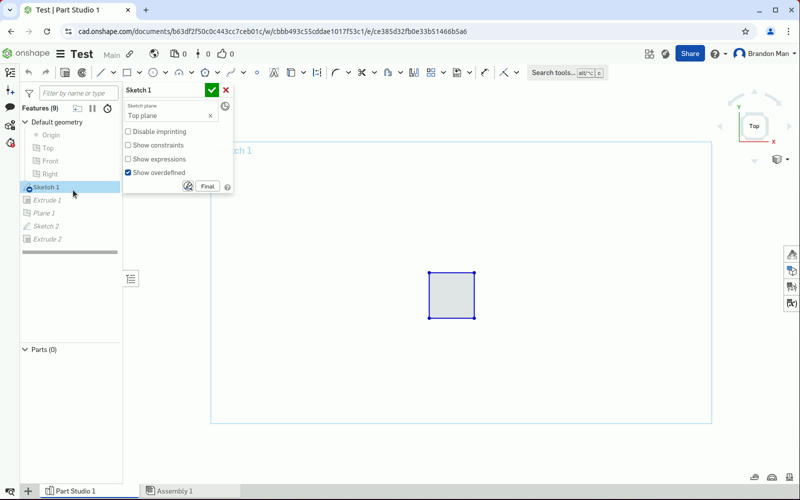
mouse_move(229, 92)
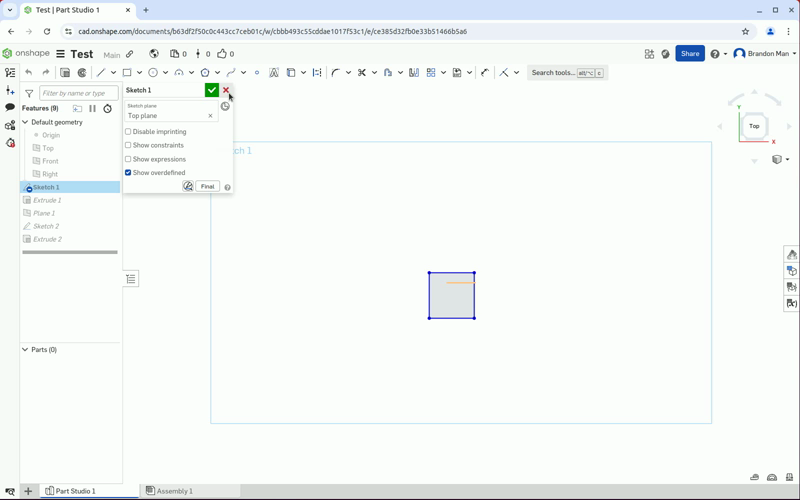
click(229, 92)
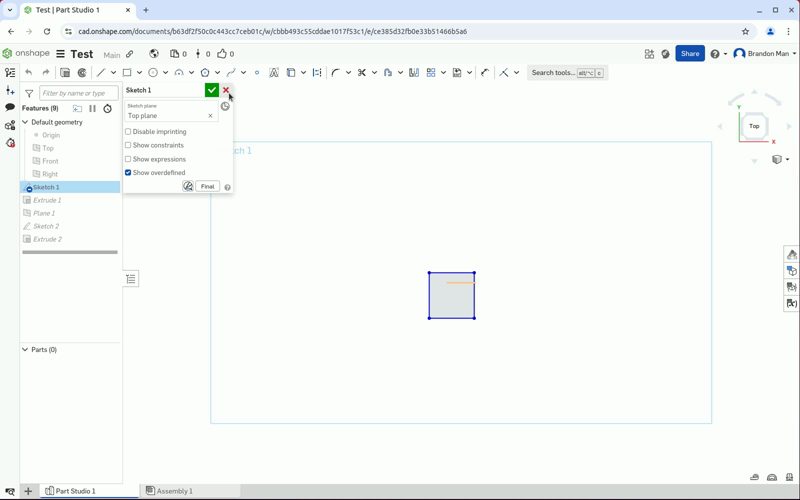
key(shift+s)
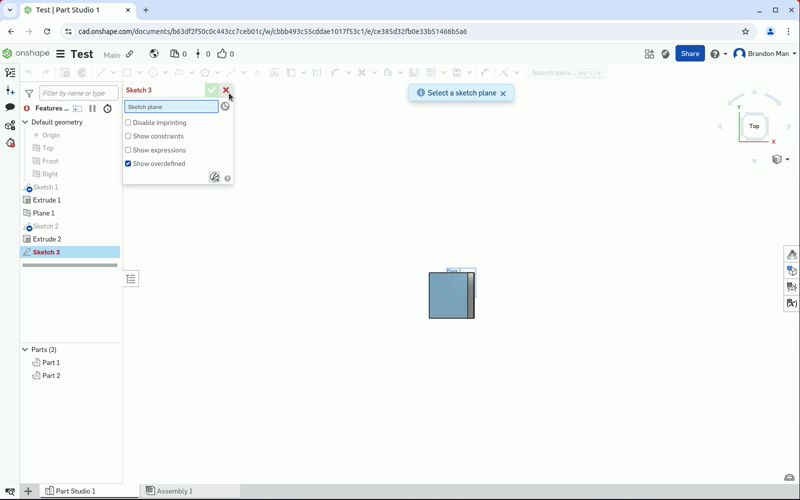
mouse_move(73, 215)
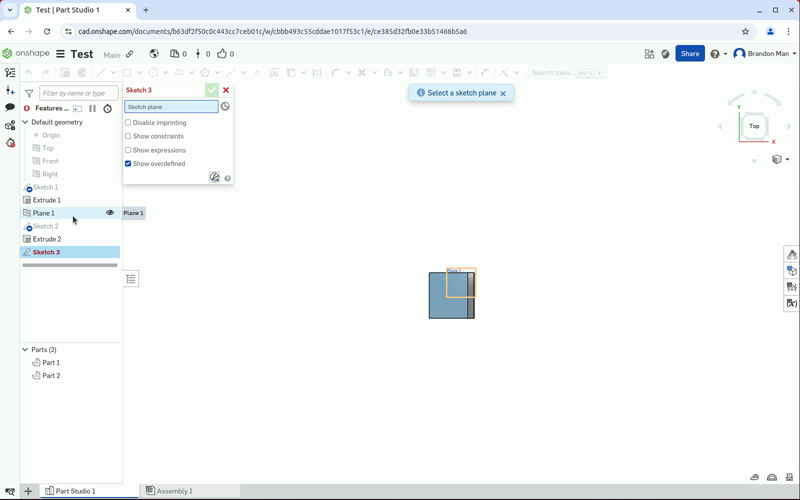
click(73, 215)
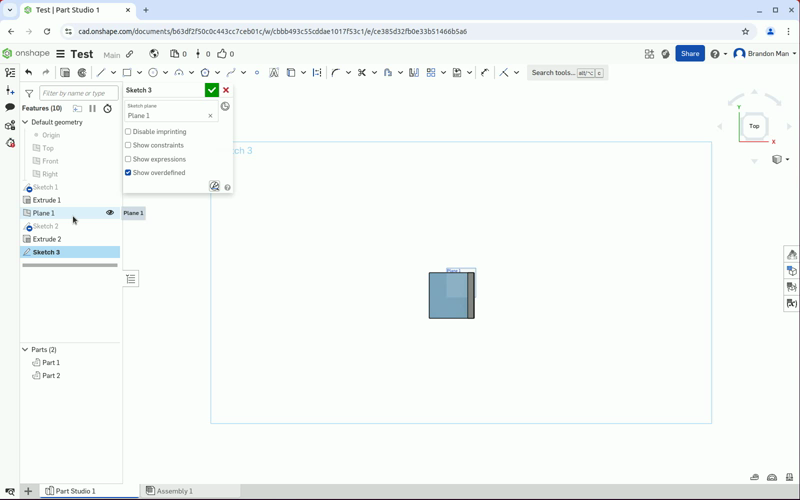
mouse_move(73, 352)
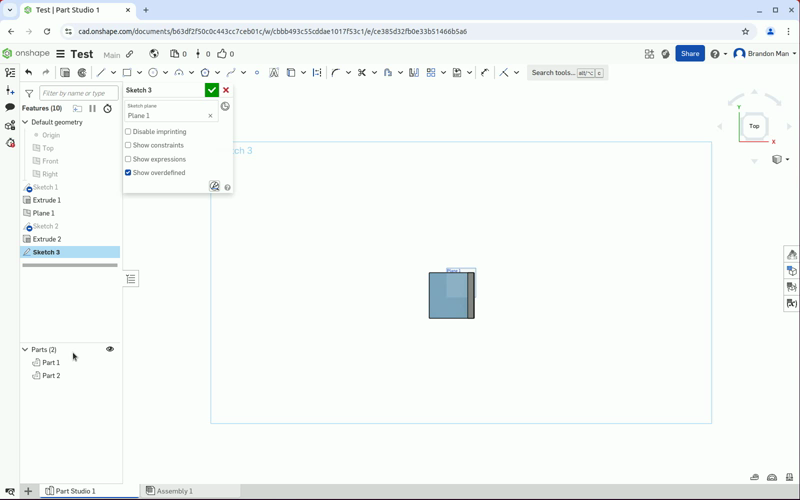
key(y)
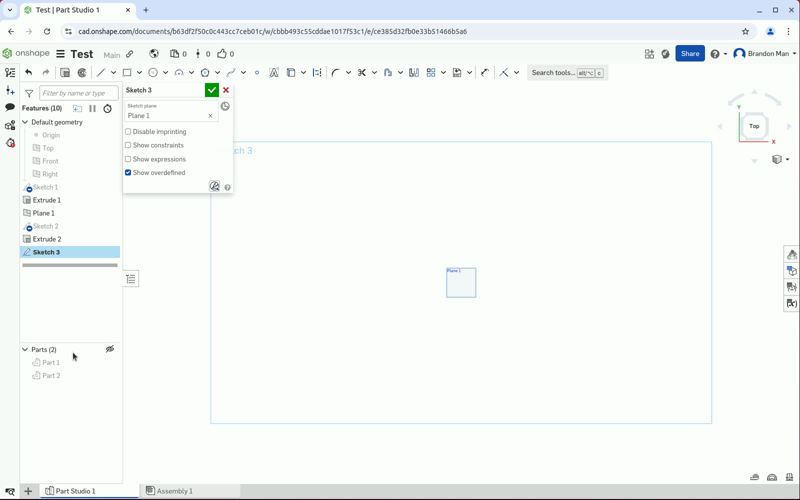
key(l)
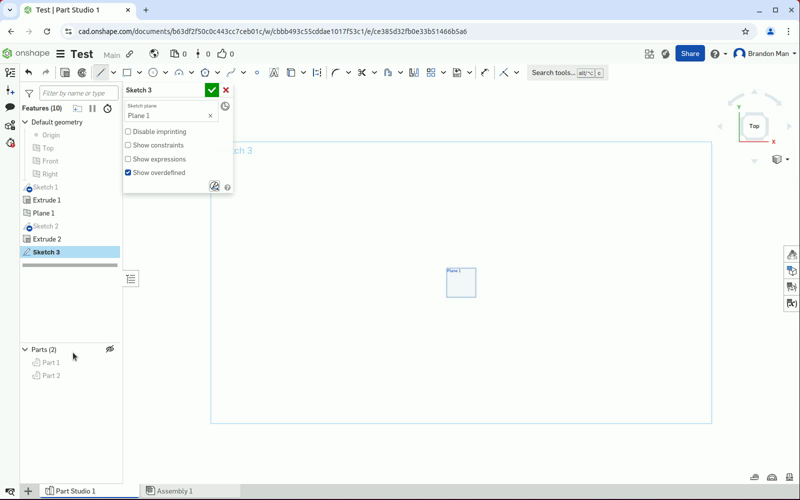
key_down(shift)
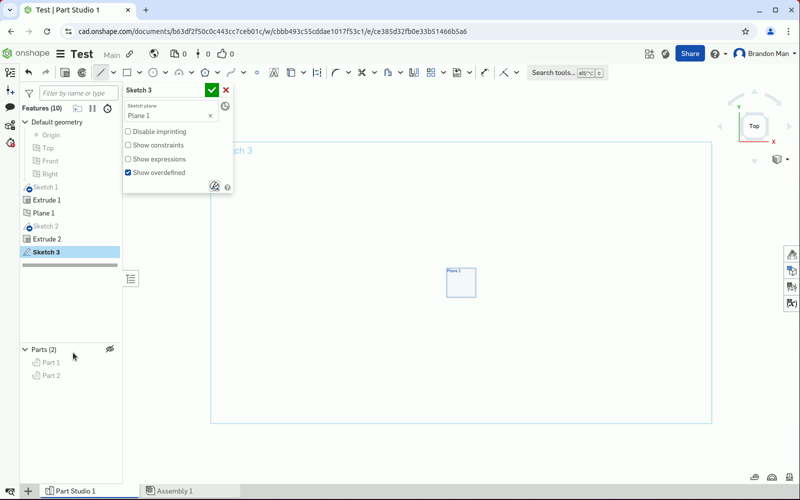
mouse_move(429, 318)
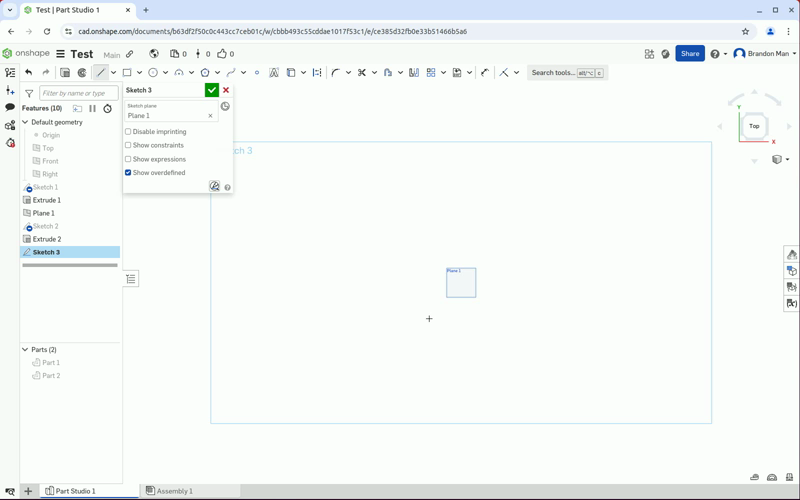
click(429, 318)
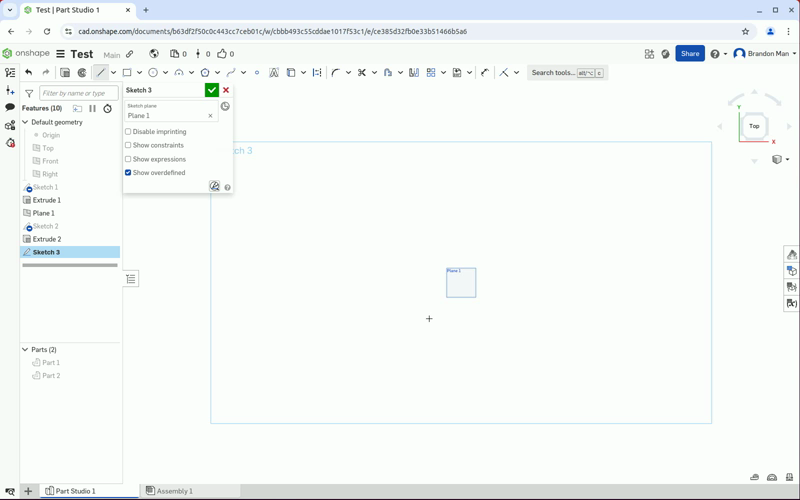
key_up(shift)
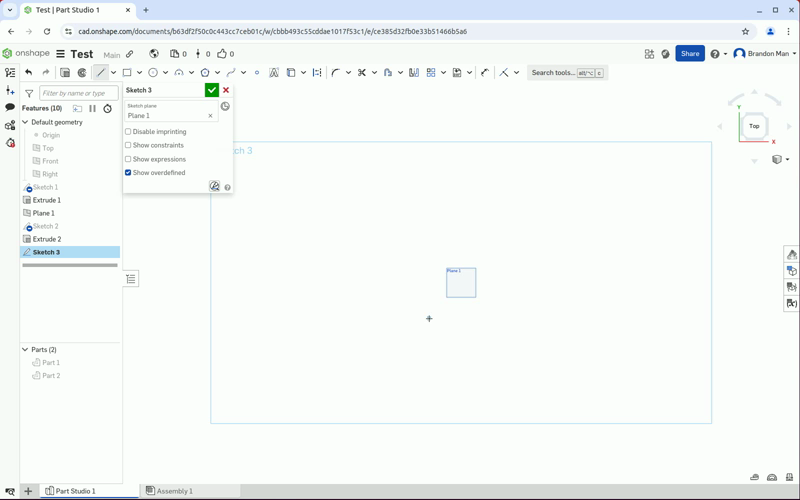
key_down(shift)
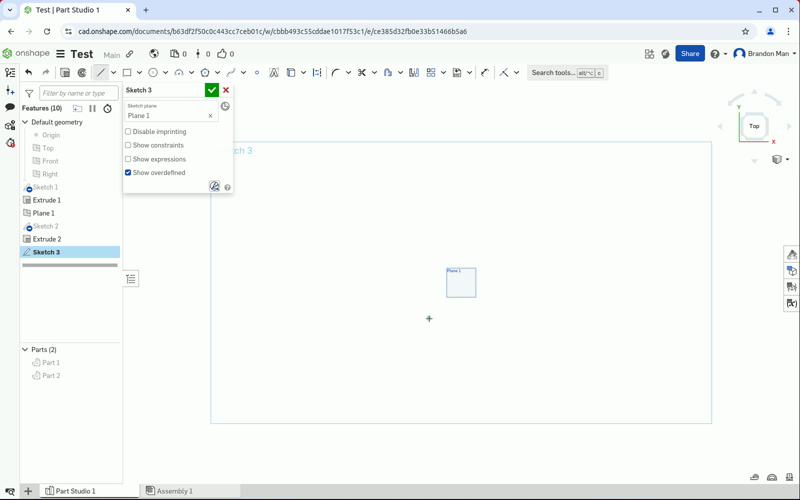
mouse_move(459, 318)
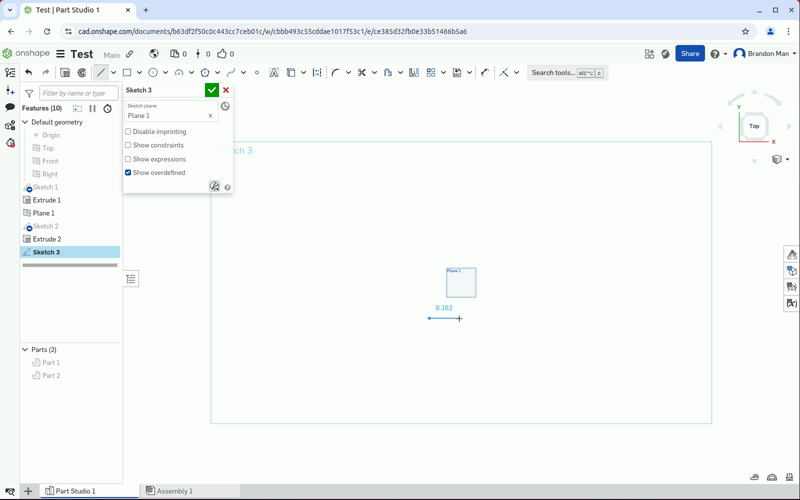
mouse_move(434, 318)
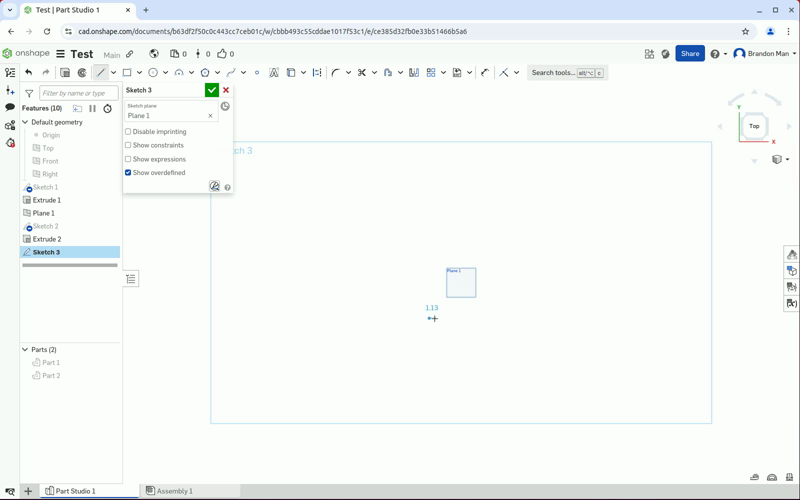
scroll(6)
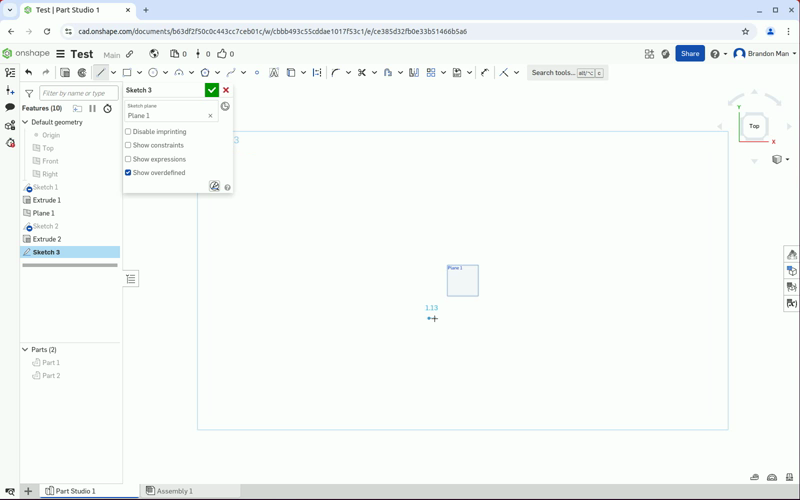
scroll(6)
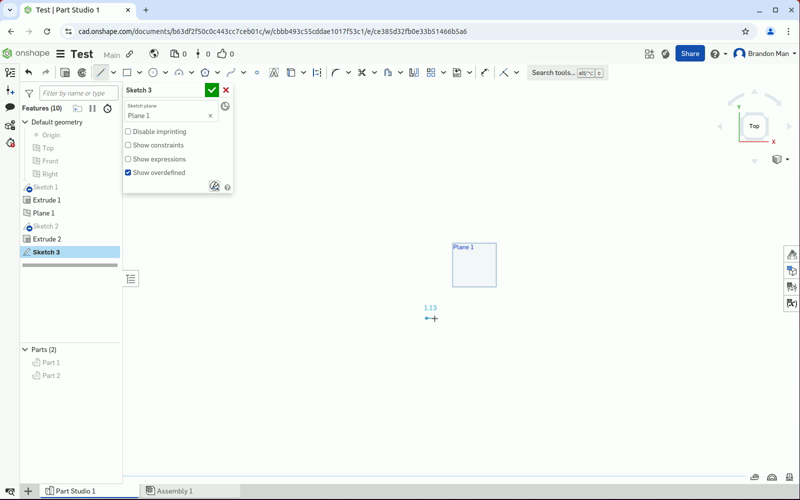
scroll(6)
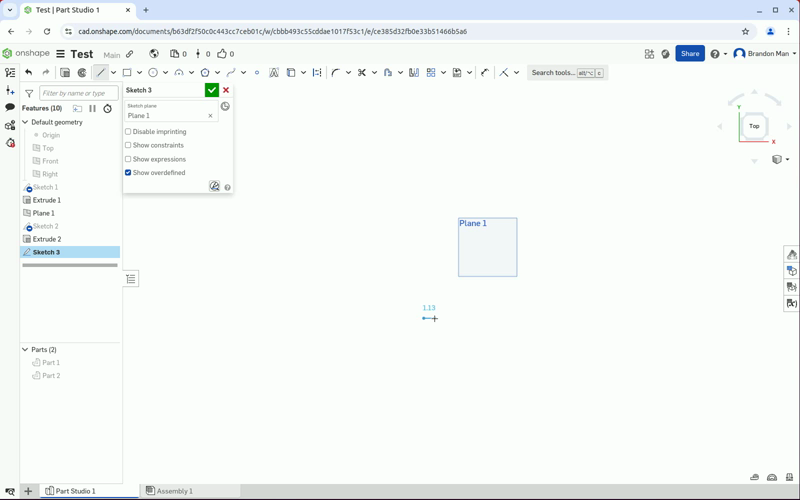
scroll(6)
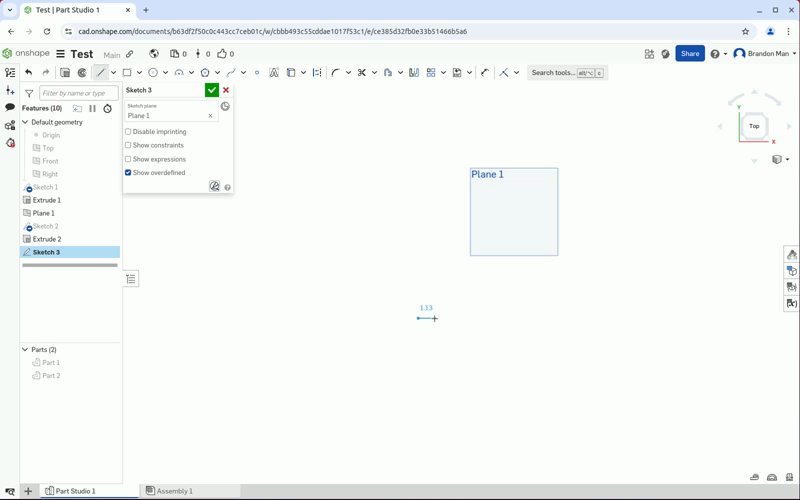
scroll(6)
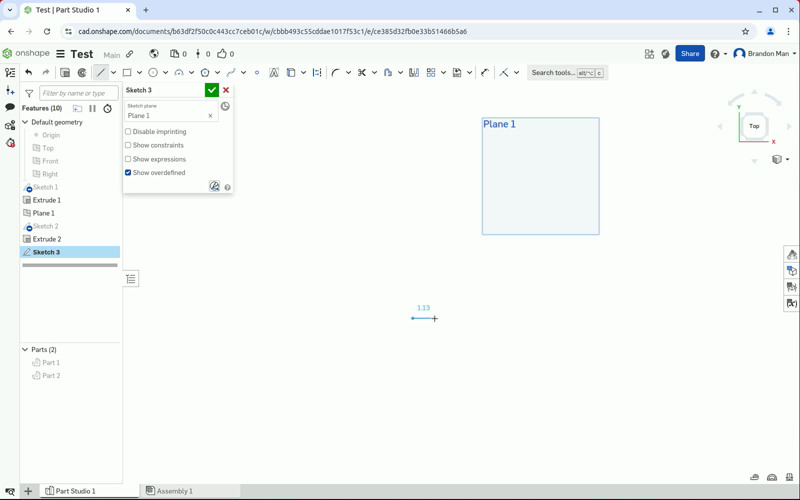
scroll(6)
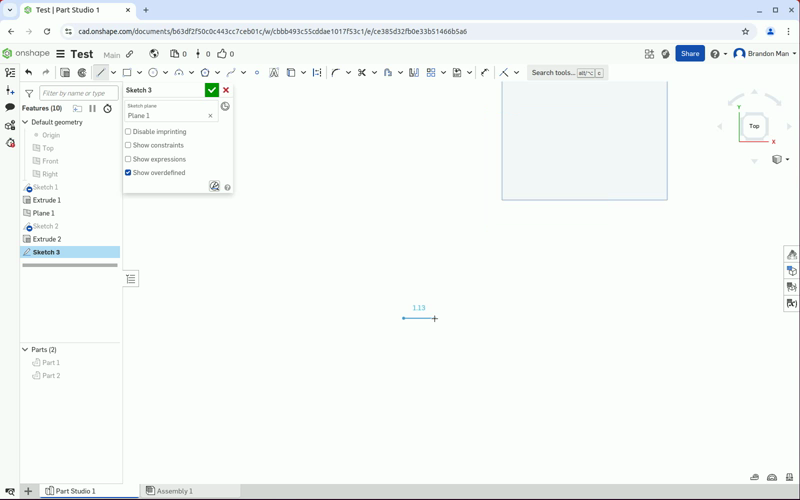
scroll(6)
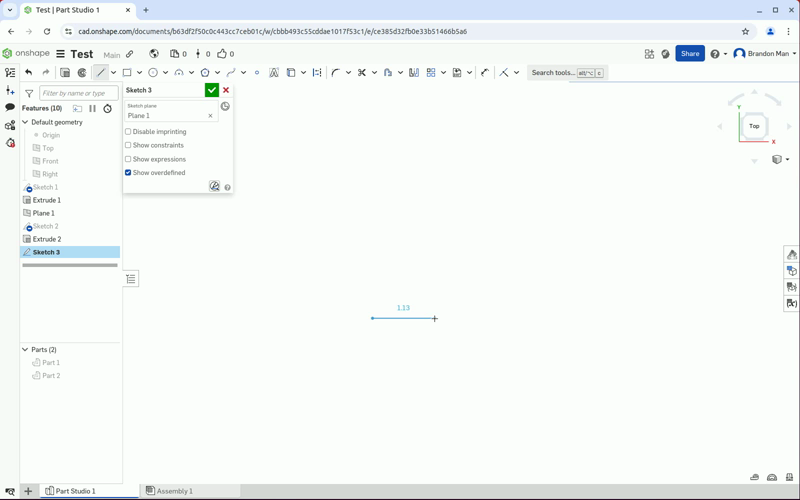
click(434, 318)
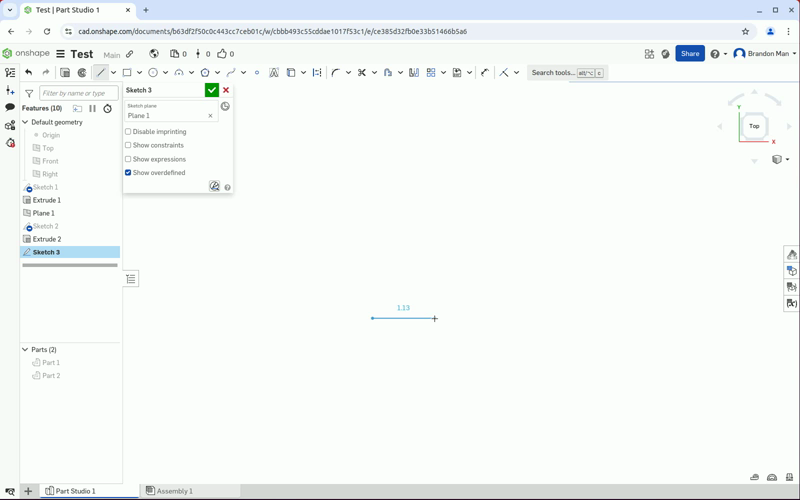
scroll(-6)
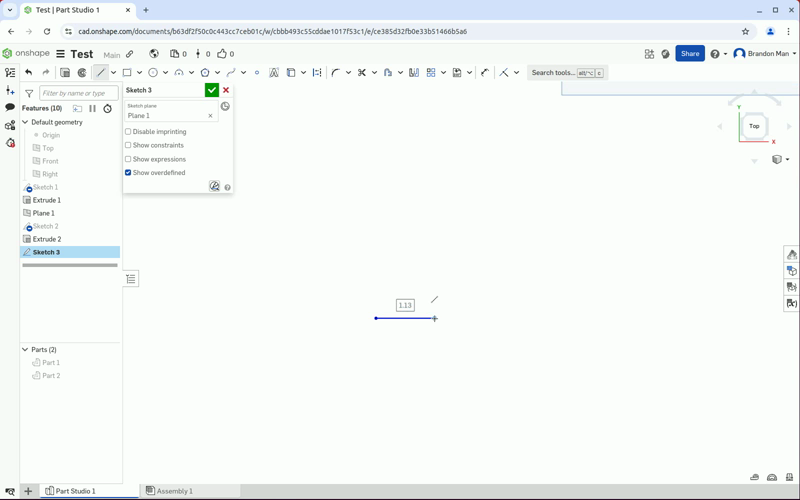
scroll(-6)
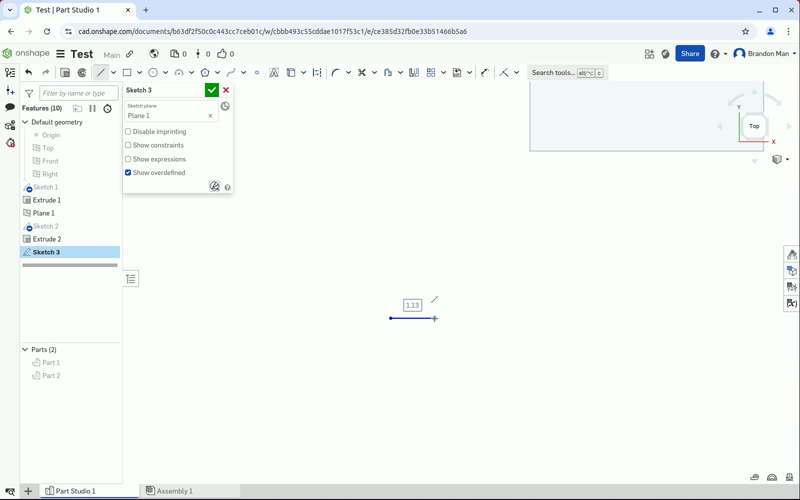
scroll(-6)
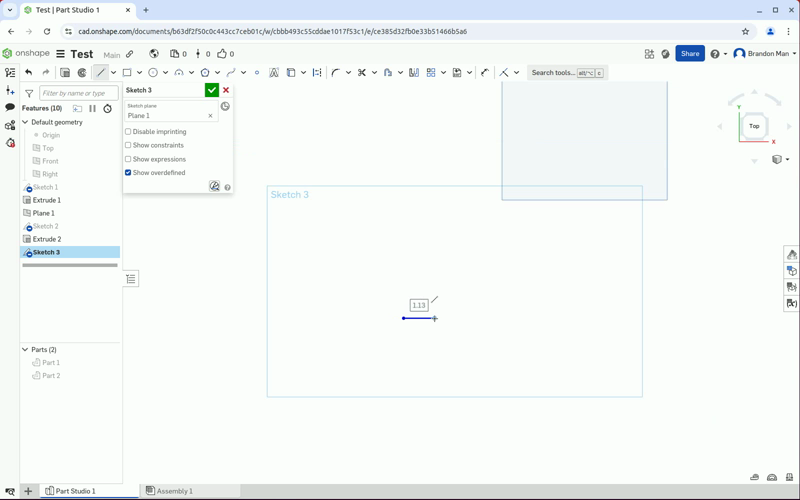
scroll(-6)
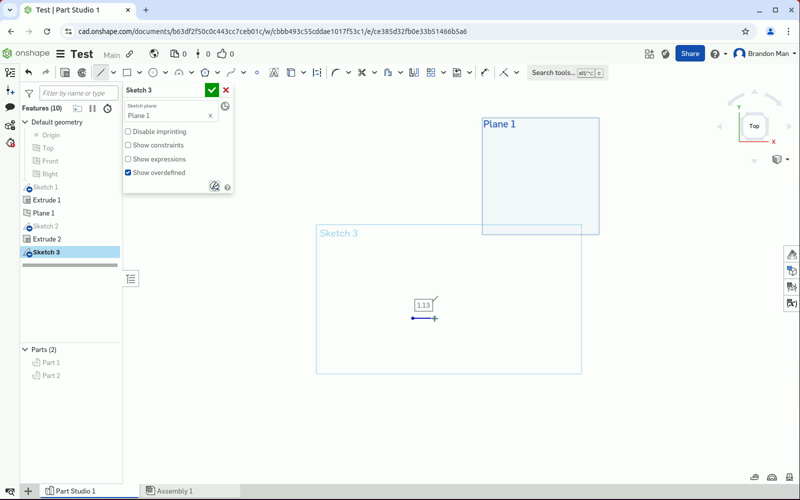
scroll(-6)
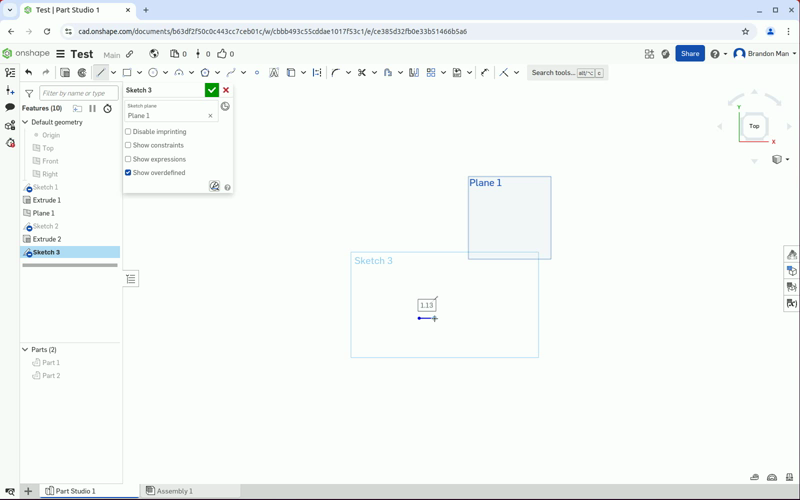
scroll(-6)
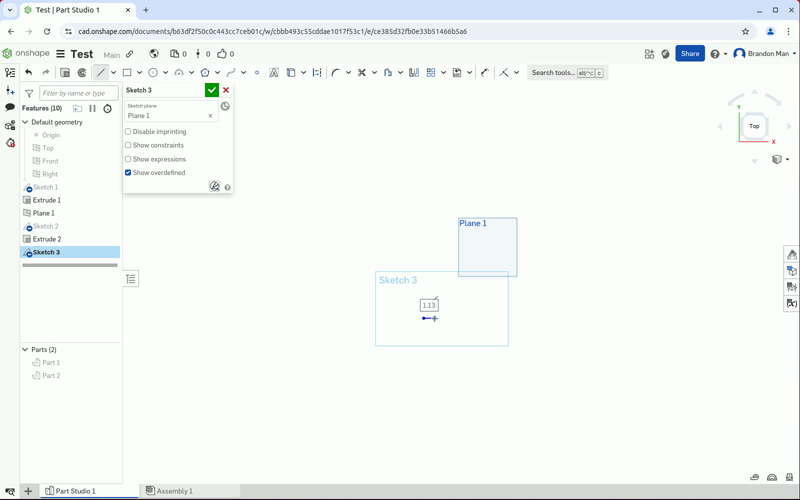
scroll(-6)
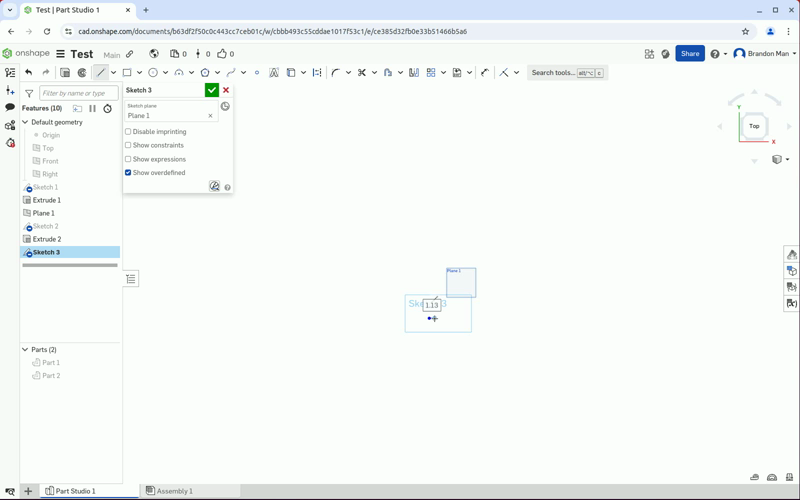
key_up(shift)
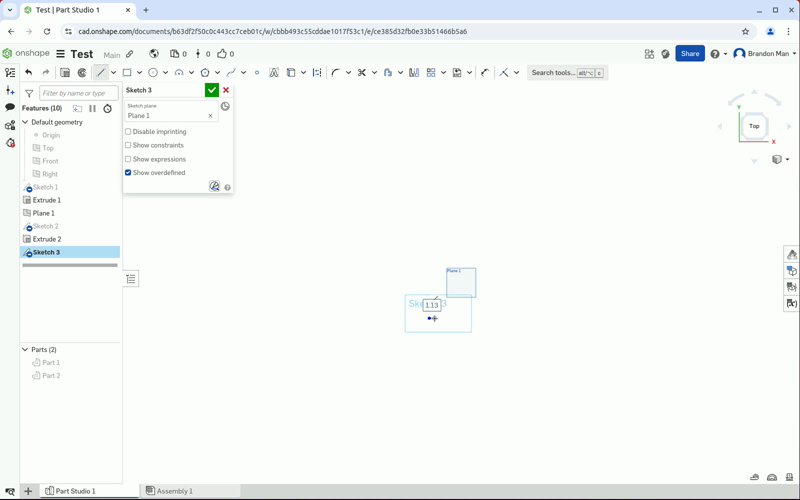
key_down(shift)
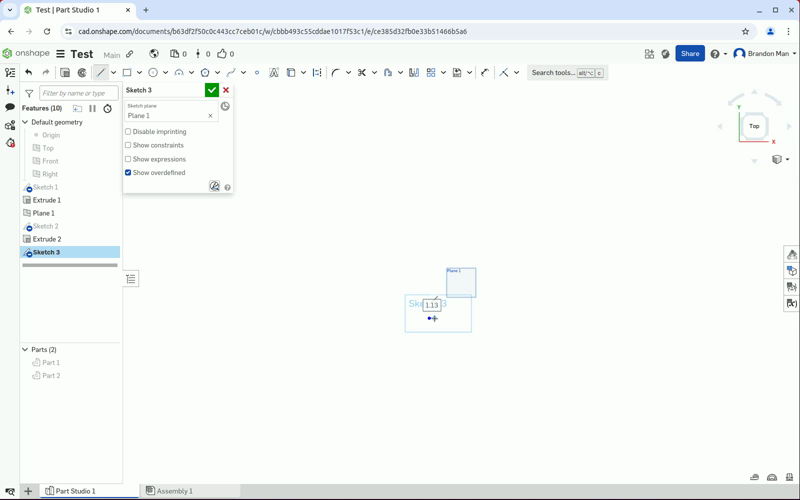
mouse_move(464, 318)
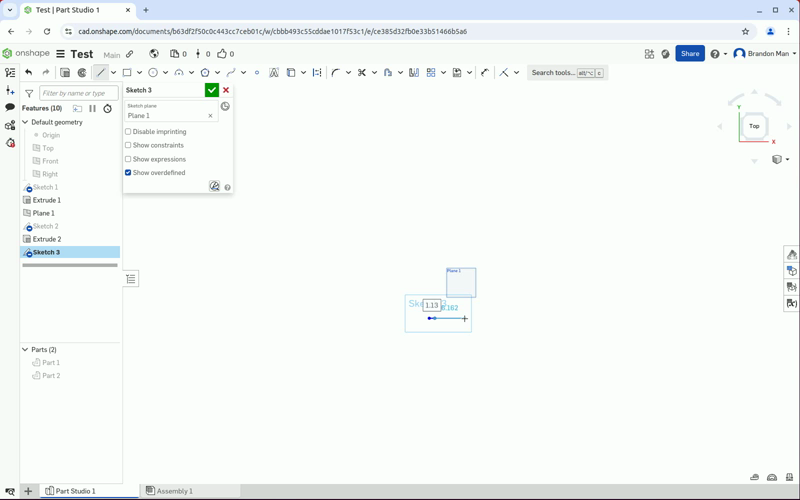
mouse_move(434, 272)
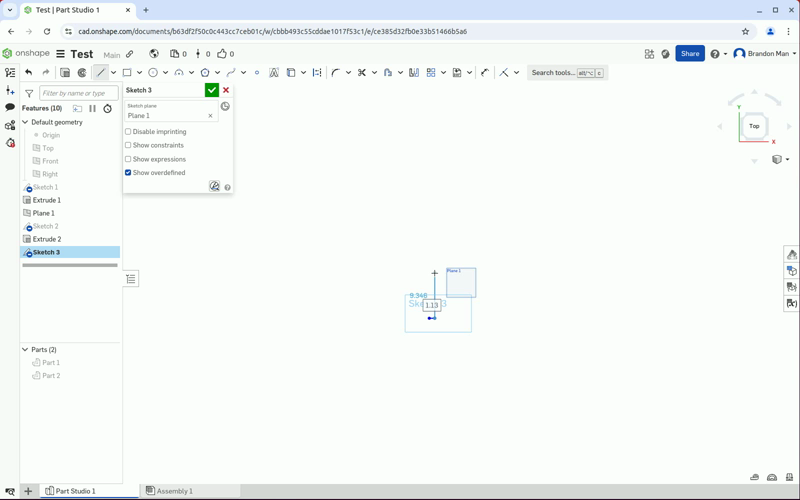
click(434, 272)
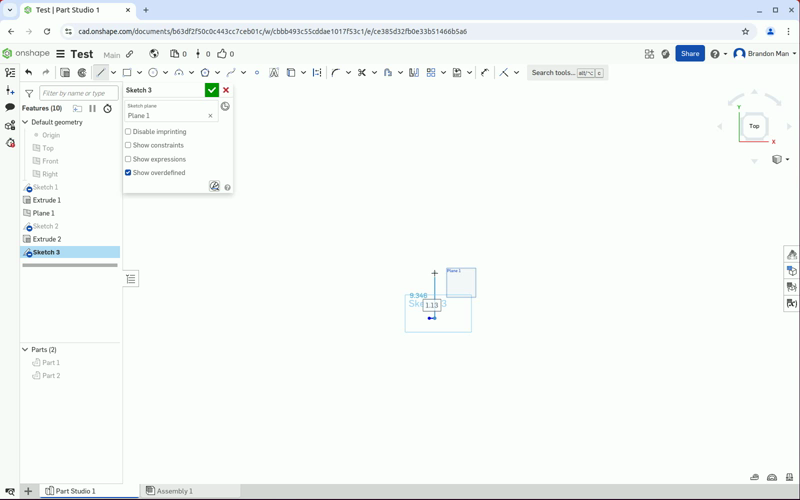
key_up(shift)
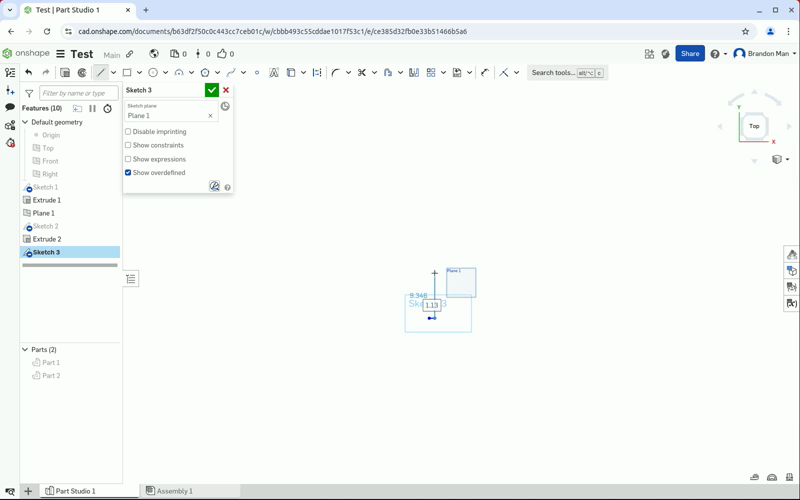
key_down(shift)
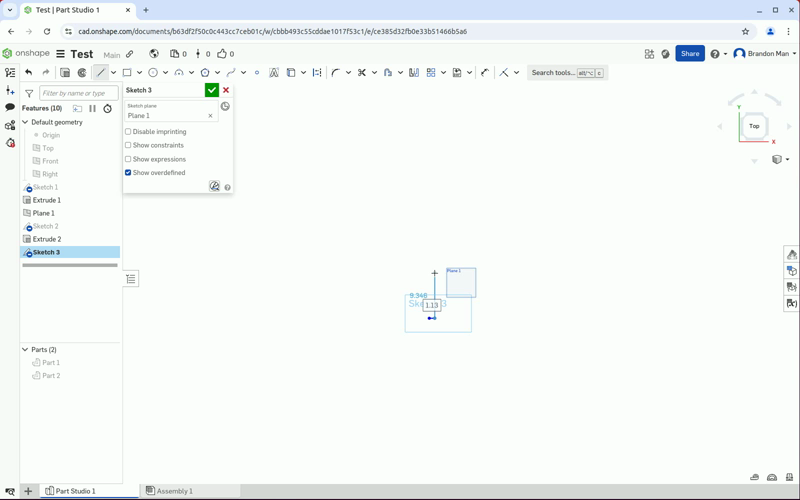
mouse_move(464, 272)
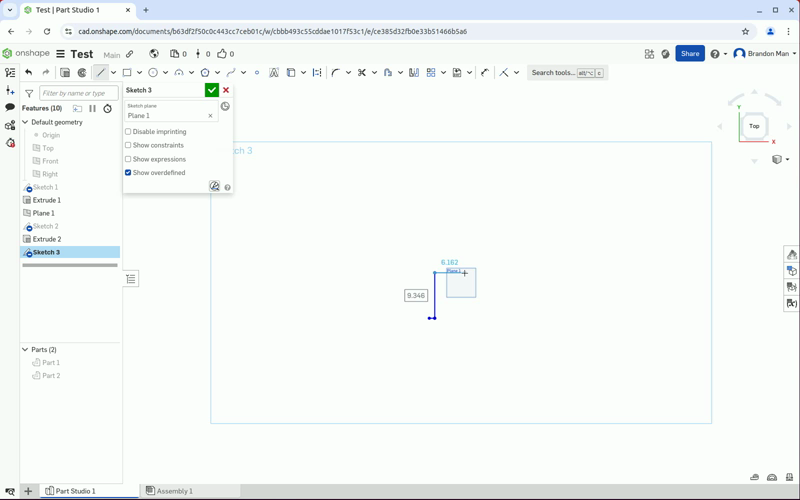
mouse_move(429, 272)
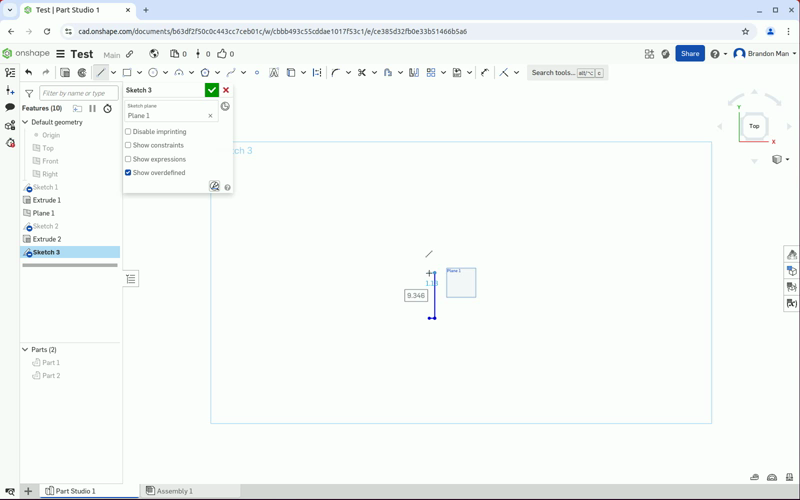
scroll(6)
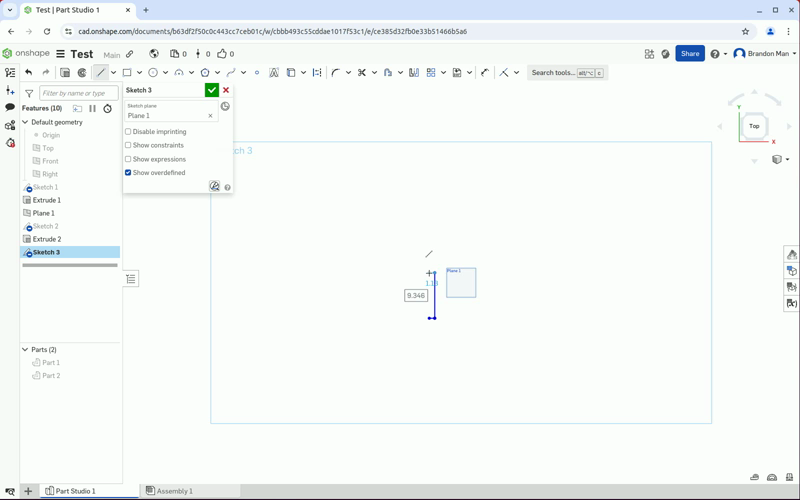
scroll(6)
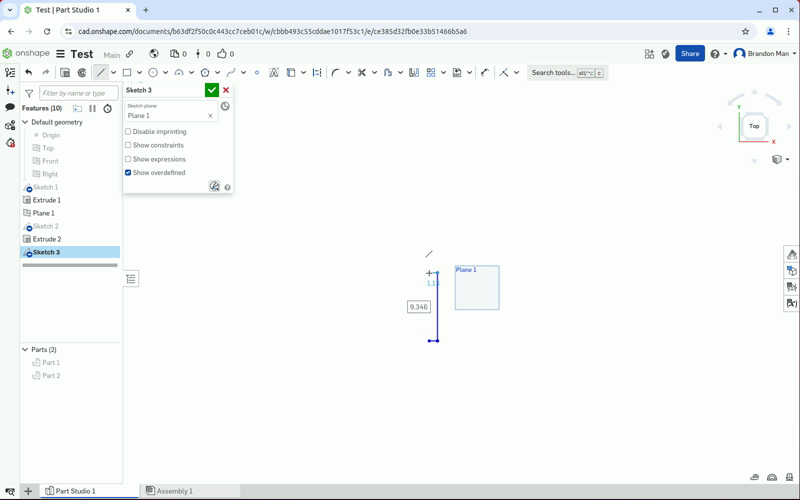
scroll(6)
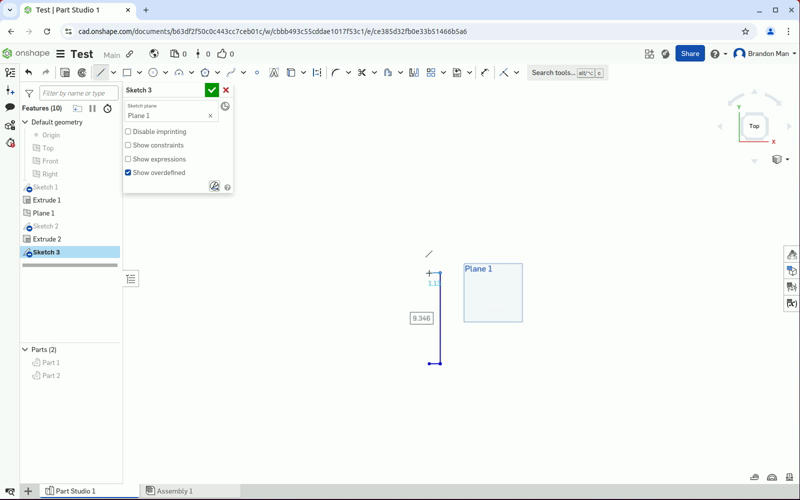
scroll(6)
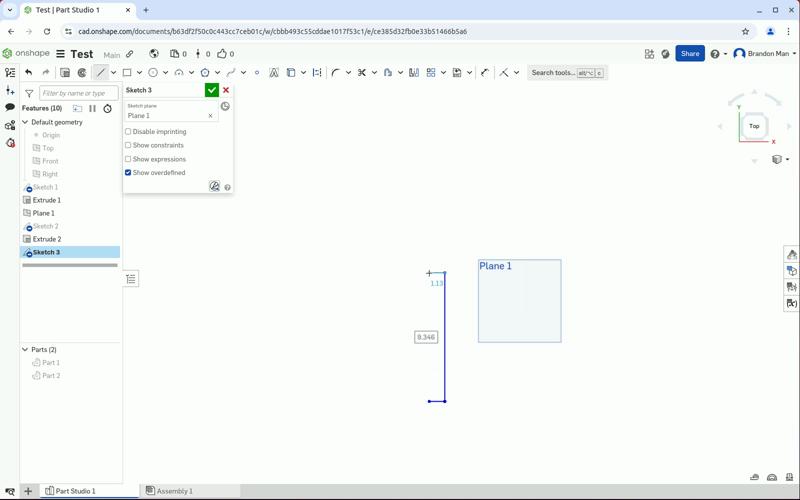
scroll(6)
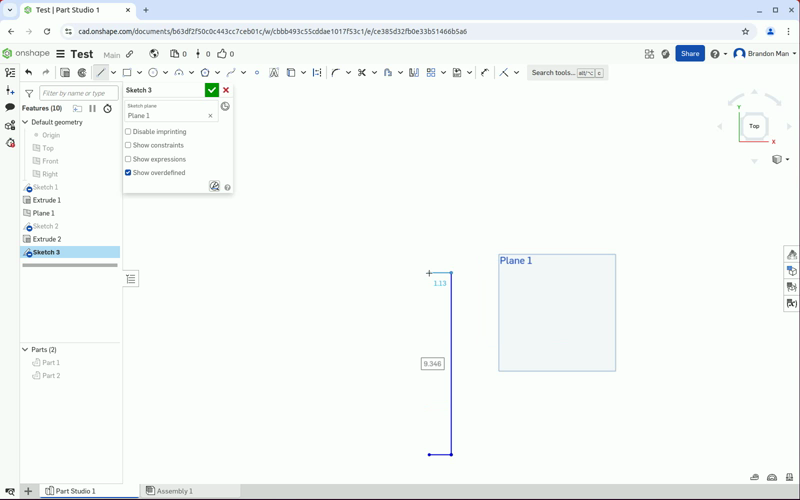
scroll(6)
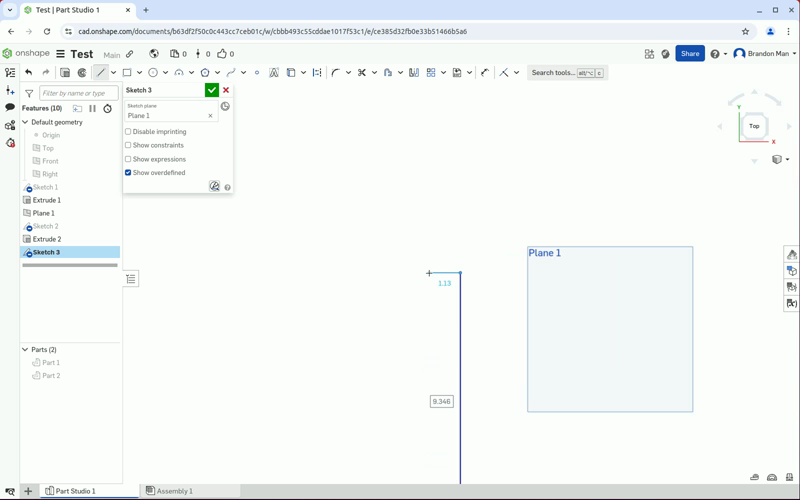
scroll(6)
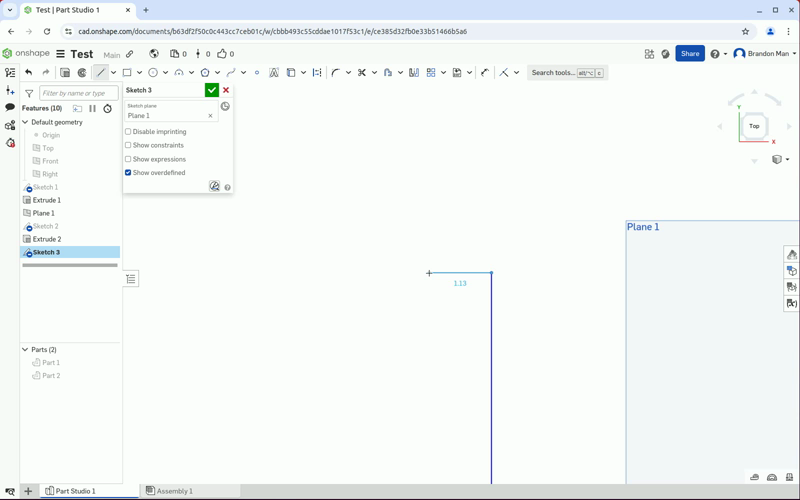
click(429, 272)
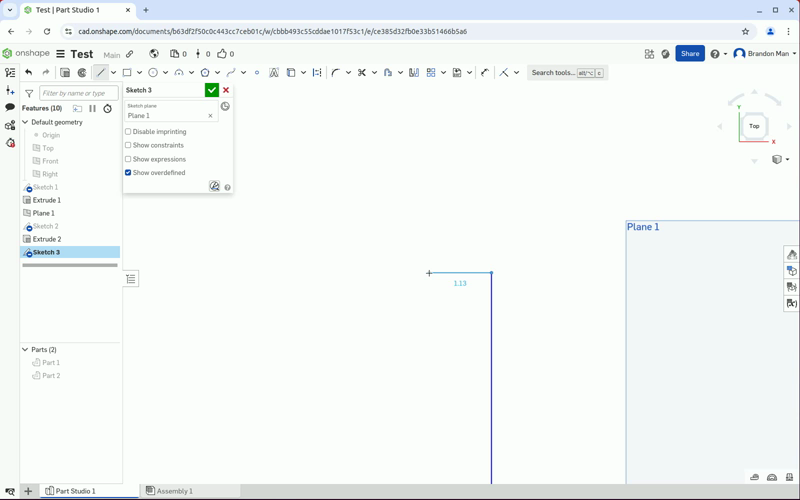
scroll(-6)
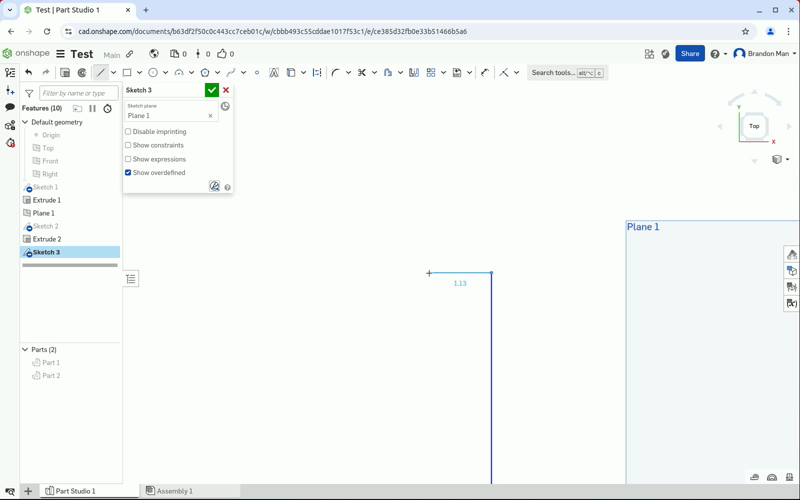
scroll(-6)
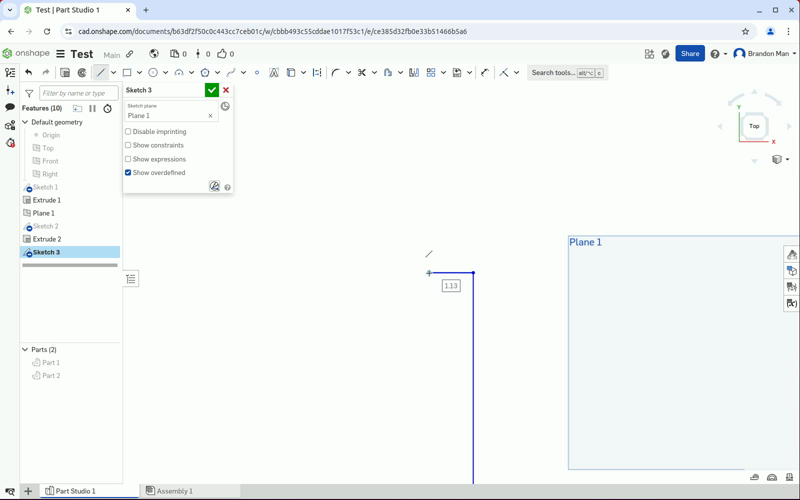
scroll(-6)
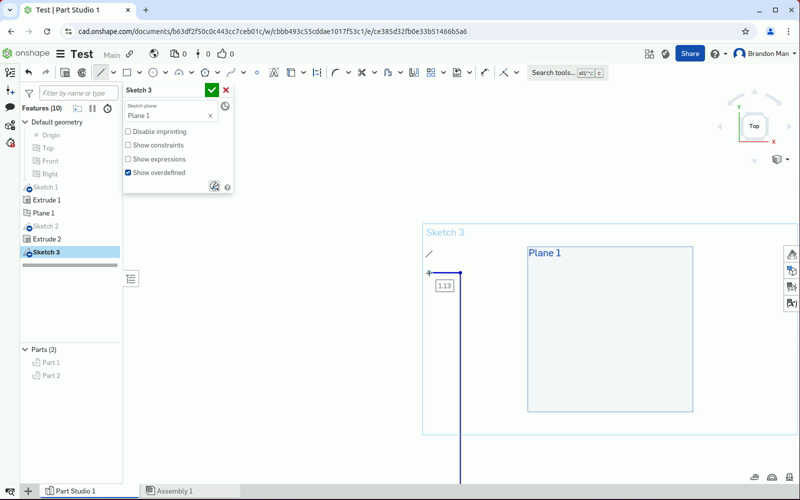
scroll(-6)
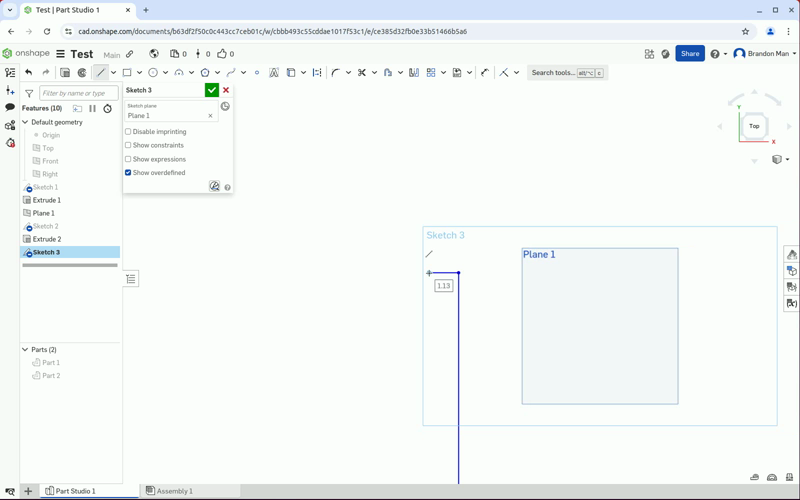
scroll(-6)
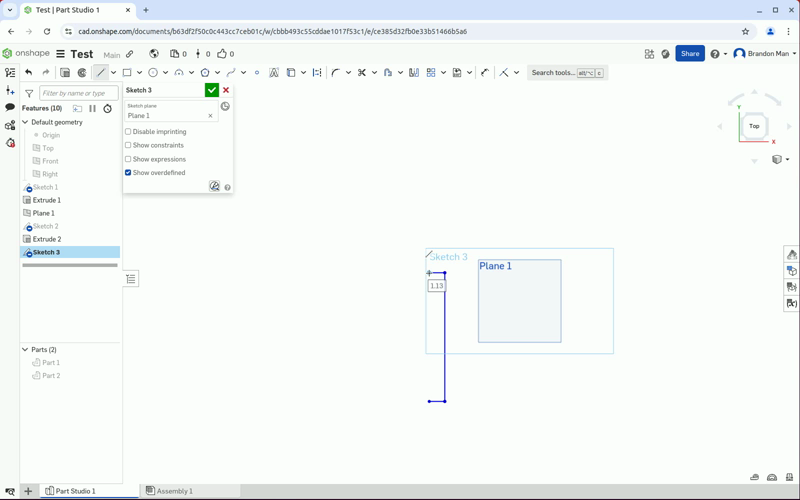
scroll(-6)
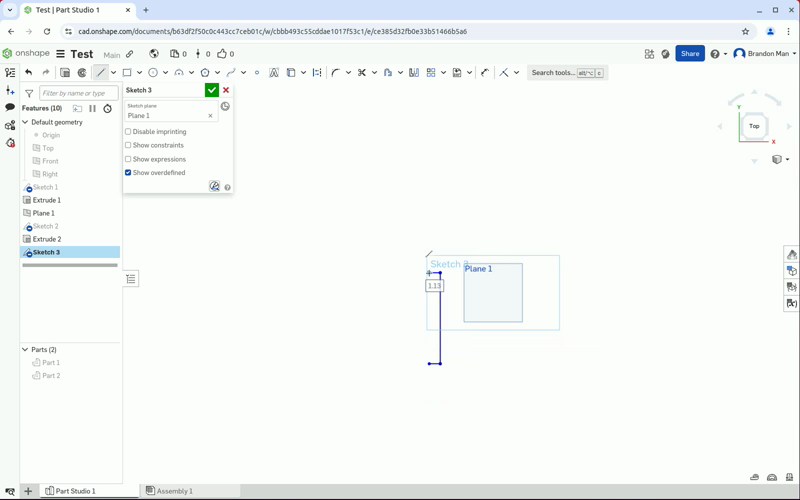
scroll(-6)
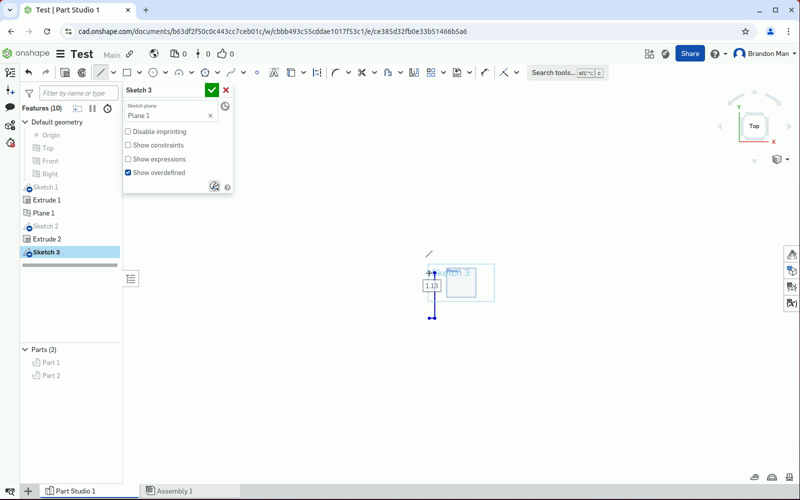
key_up(shift)
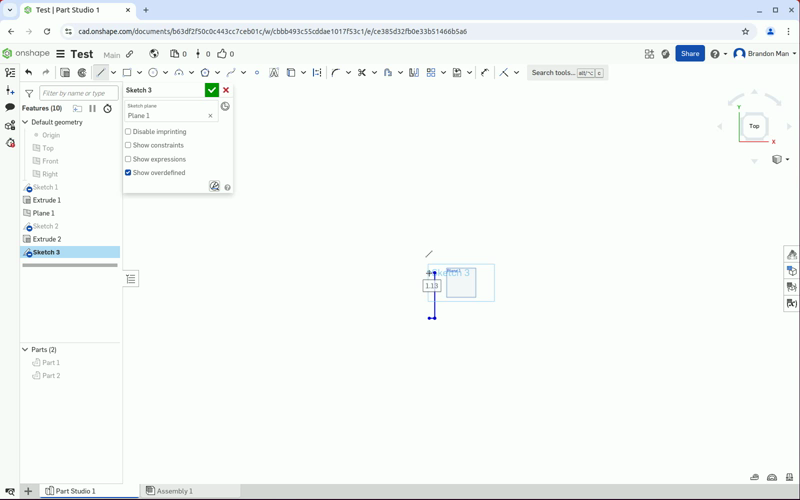
mouse_move(459, 272)
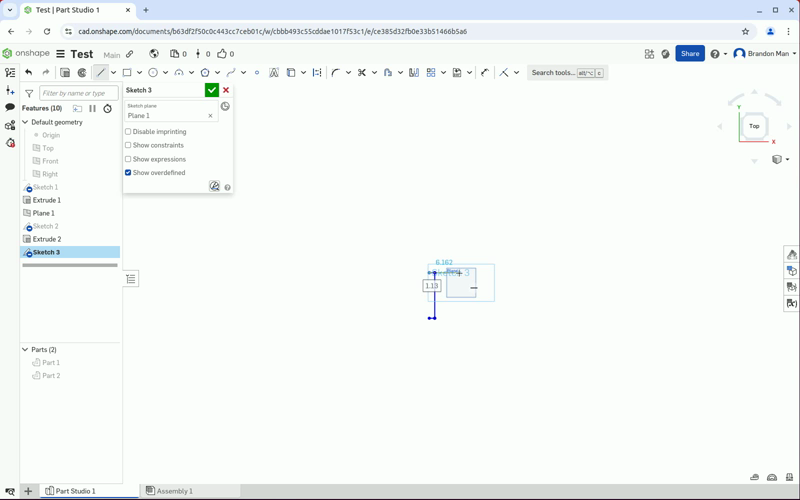
key_down(shift)
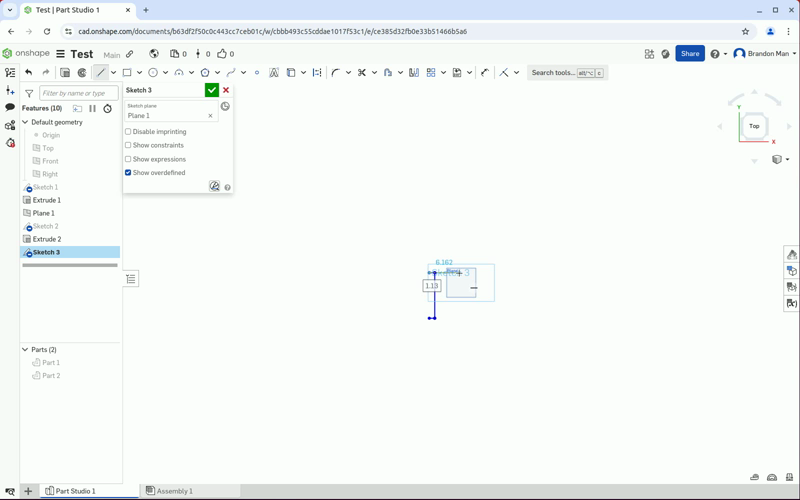
mouse_move(429, 318)
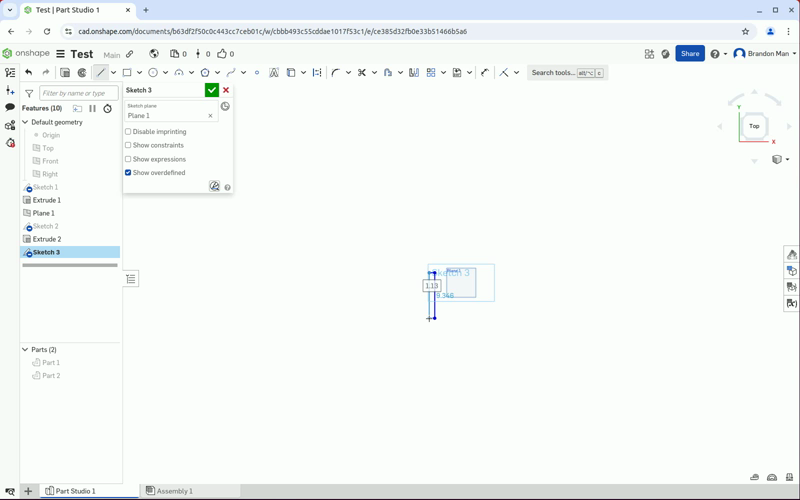
key_up(shift)
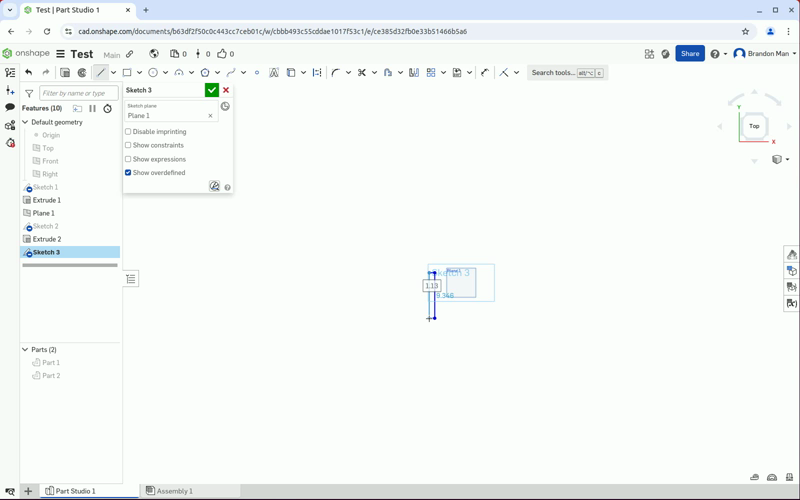
click(429, 318)
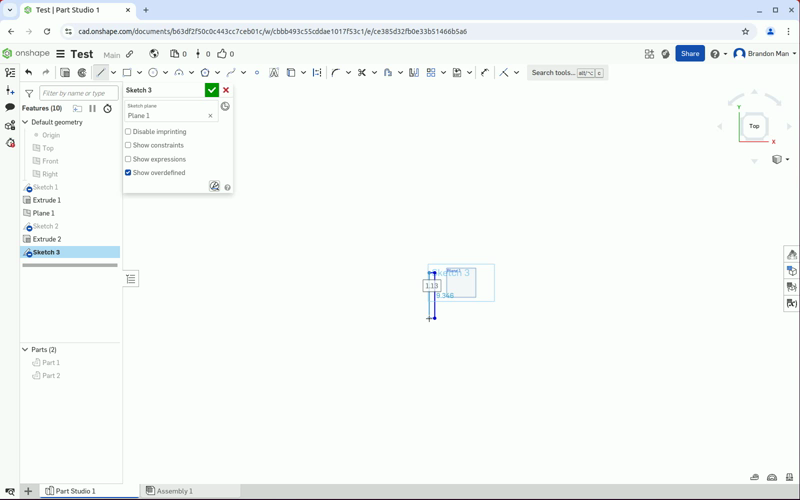
key(esc)
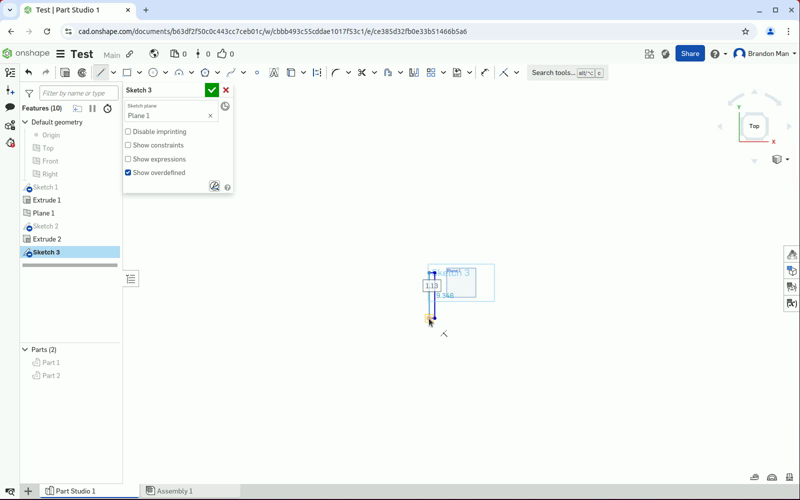
mouse_move(434, 299)
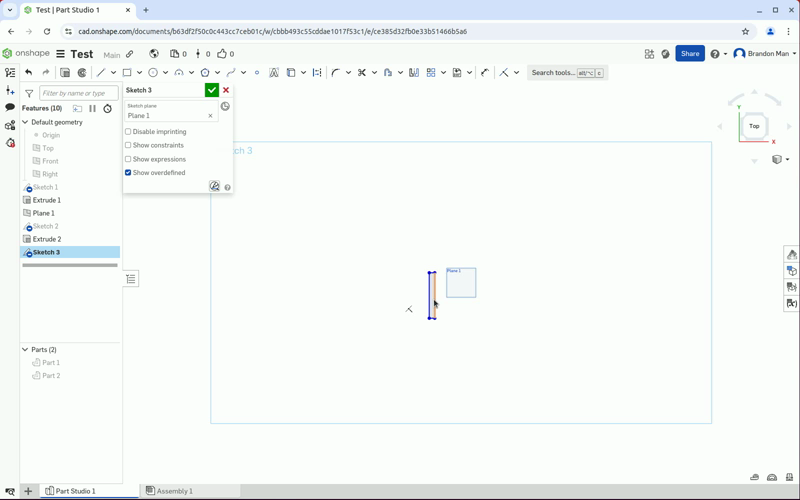
scroll(6)
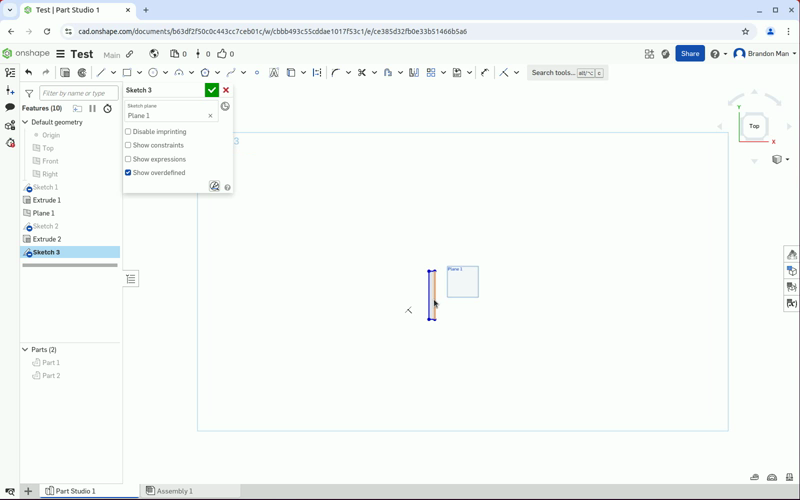
scroll(6)
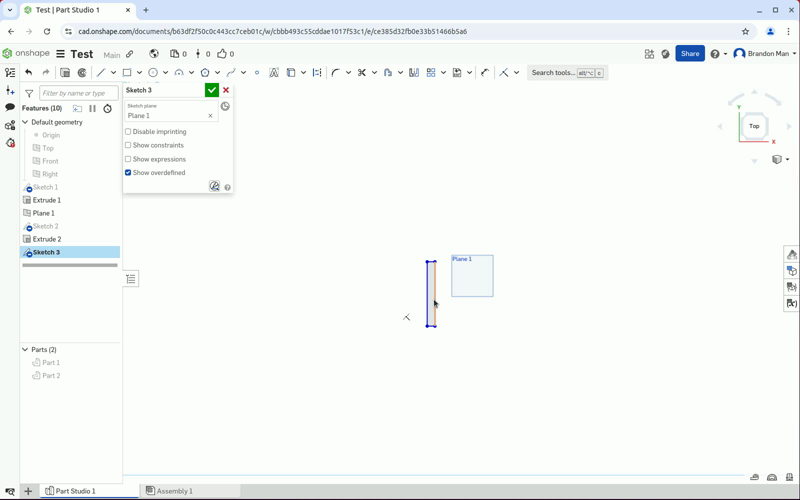
scroll(6)
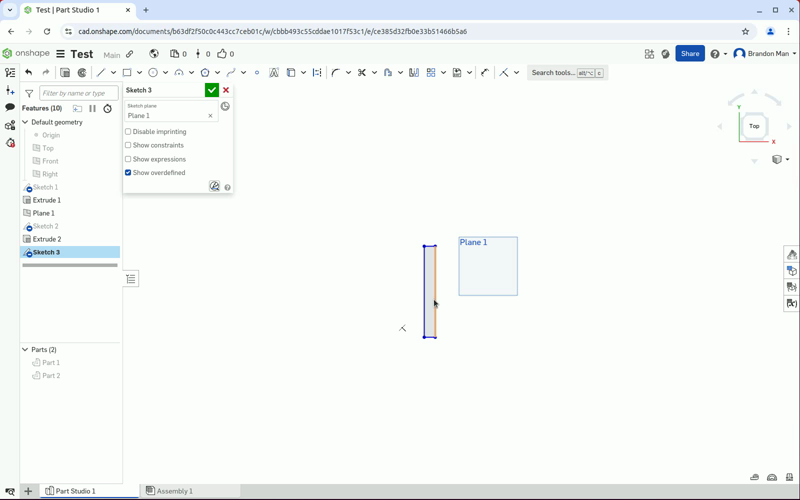
scroll(6)
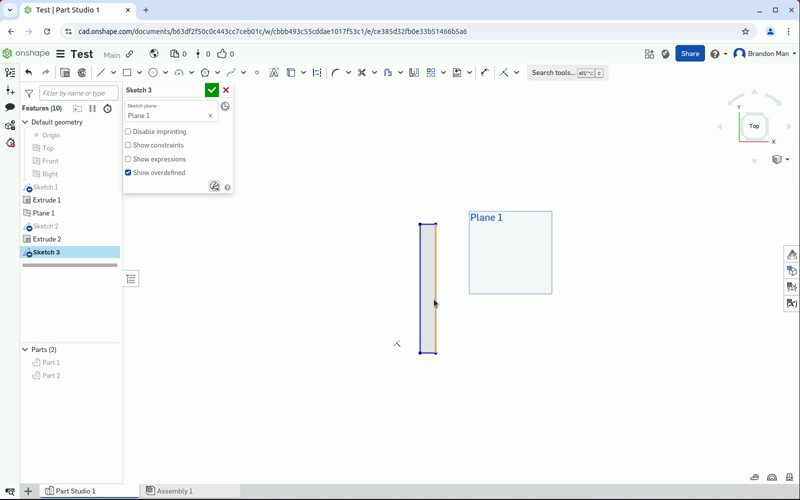
scroll(6)
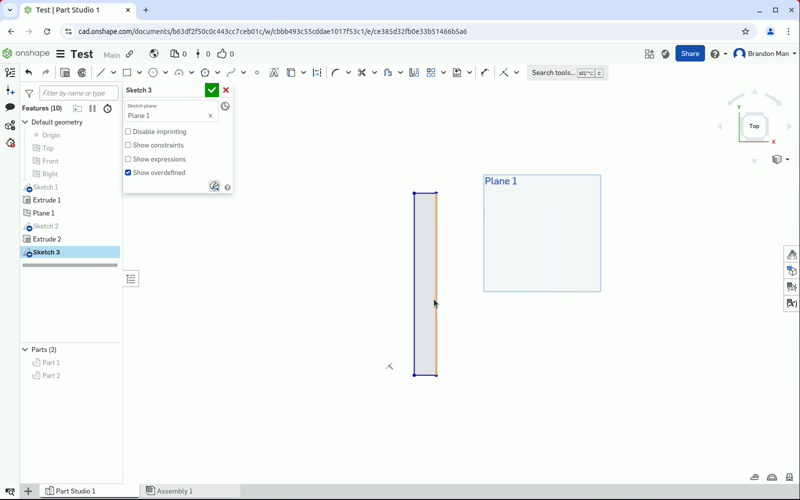
scroll(6)
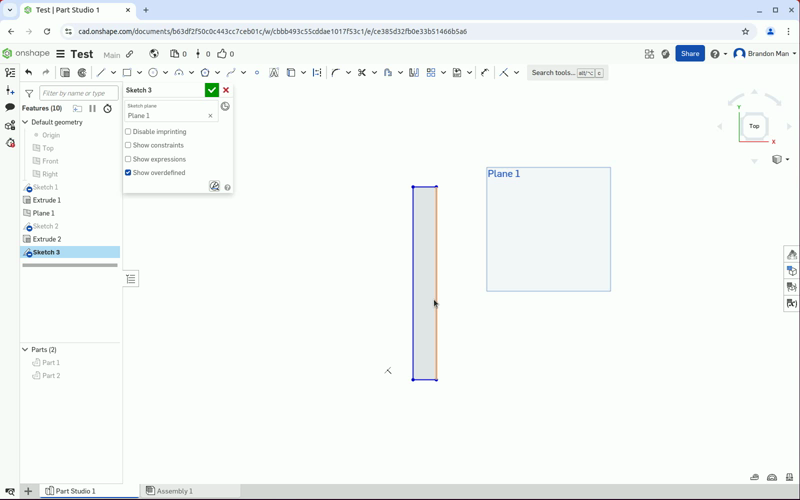
scroll(6)
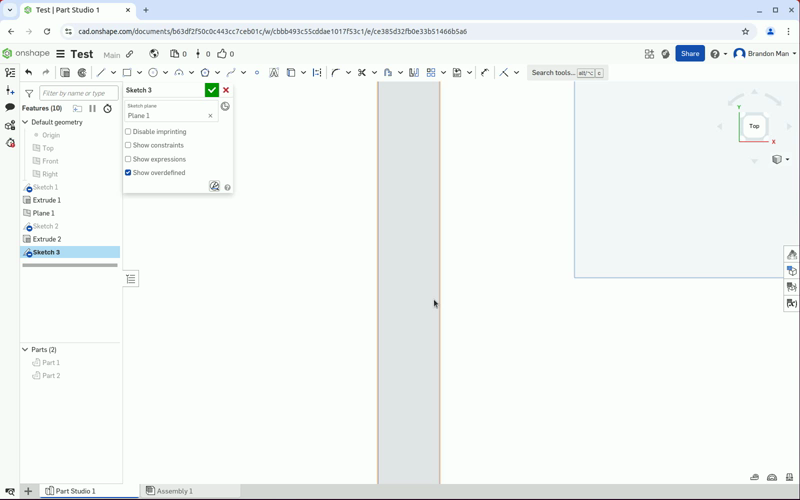
click(434, 299)
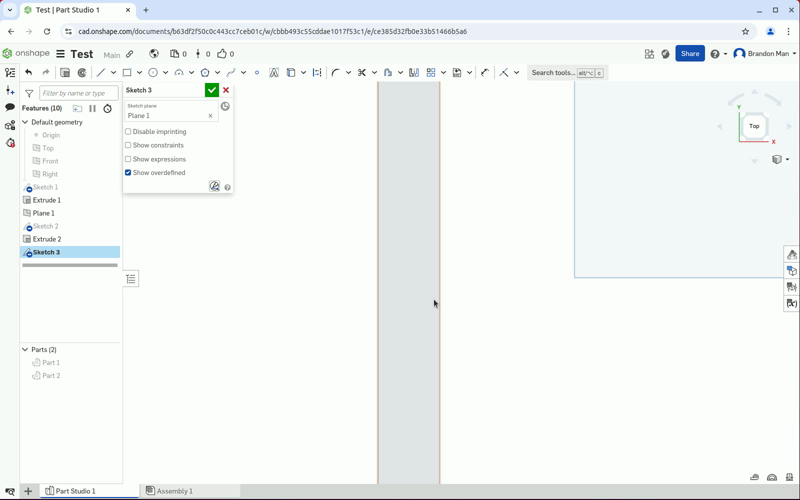
scroll(-6)
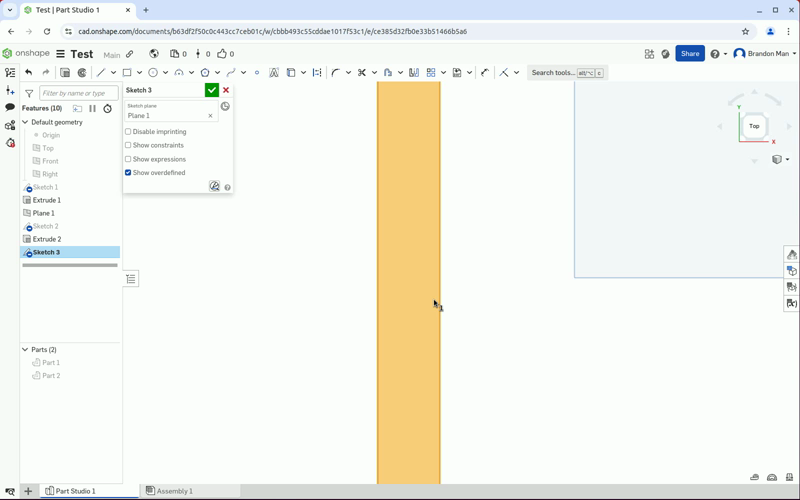
scroll(-6)
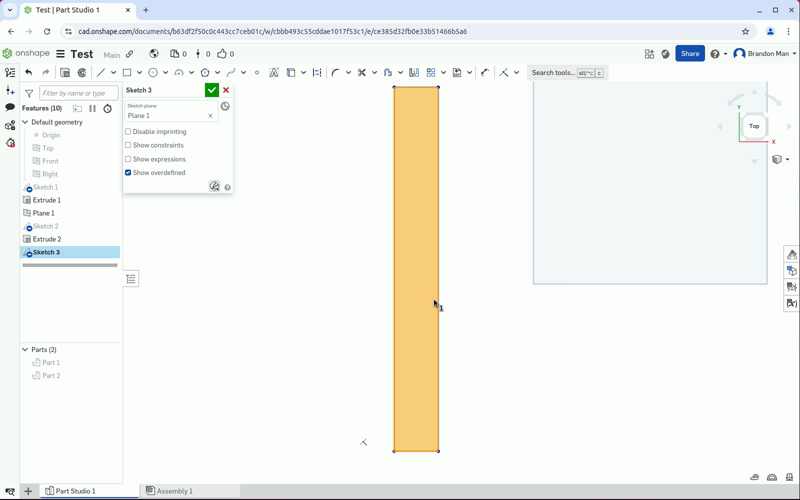
scroll(-6)
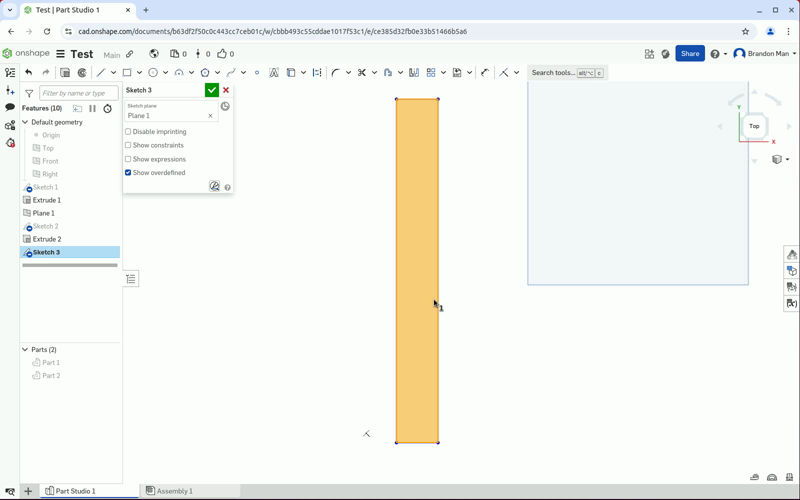
scroll(-6)
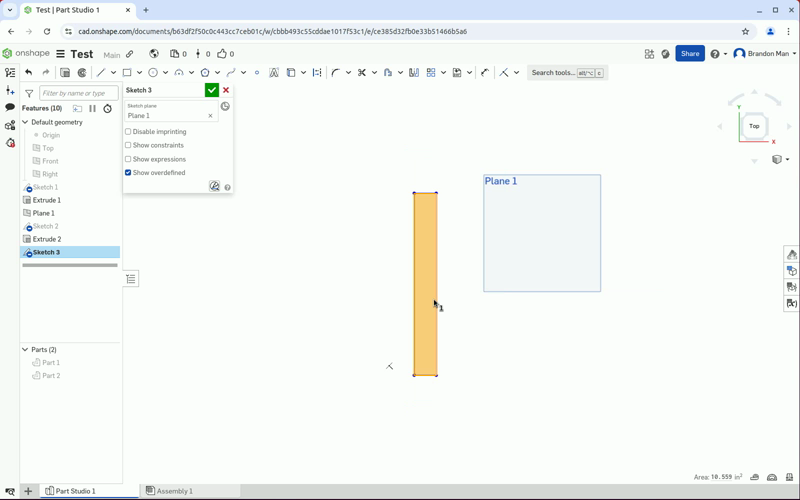
scroll(-6)
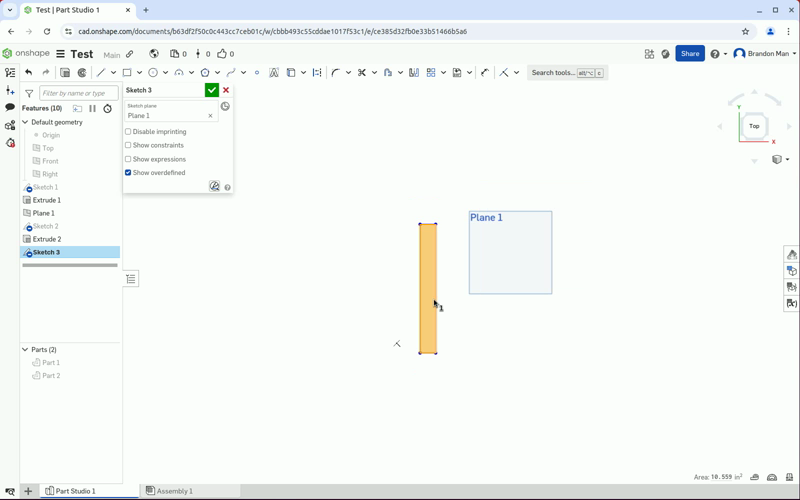
scroll(-6)
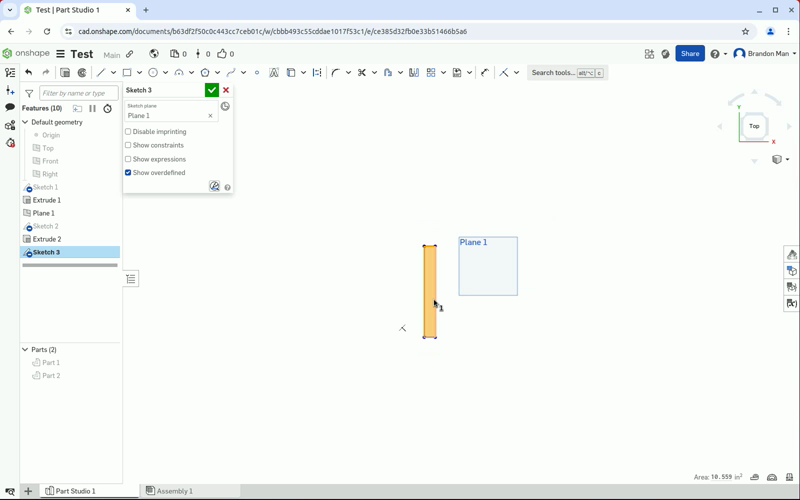
scroll(-6)
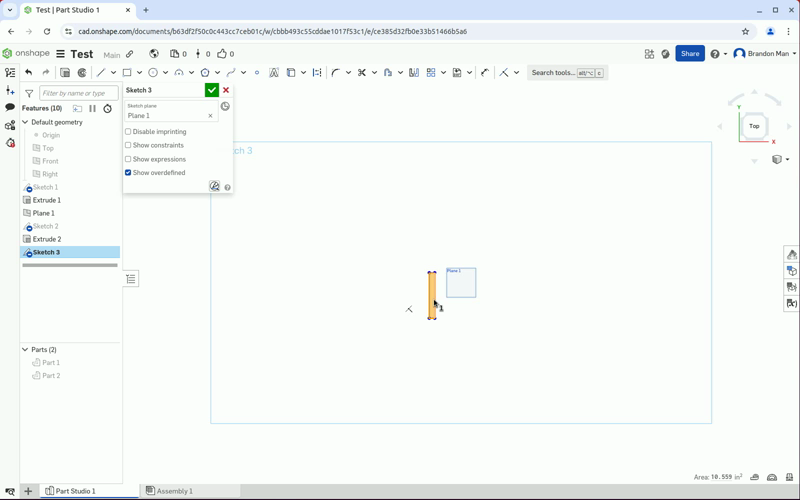
mouse_move(73, 352)
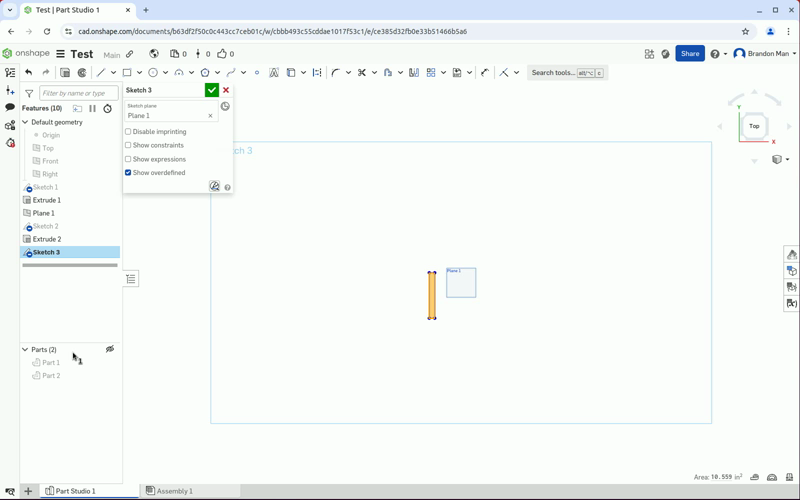
key(shift+y)
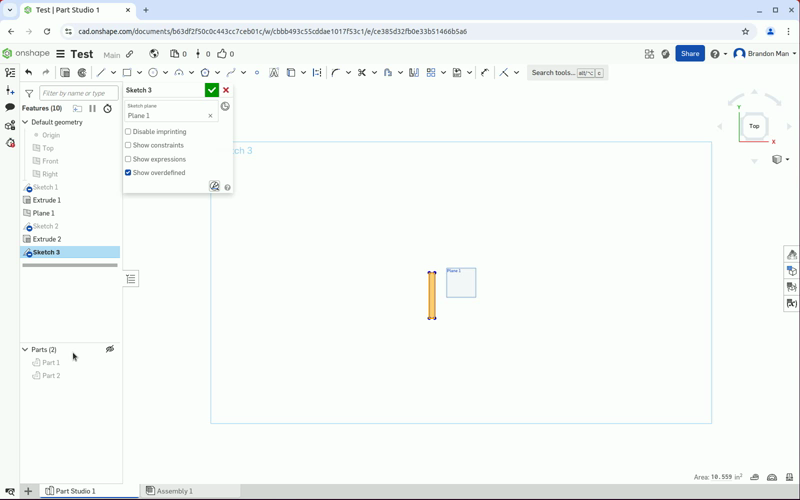
key(shift+e)
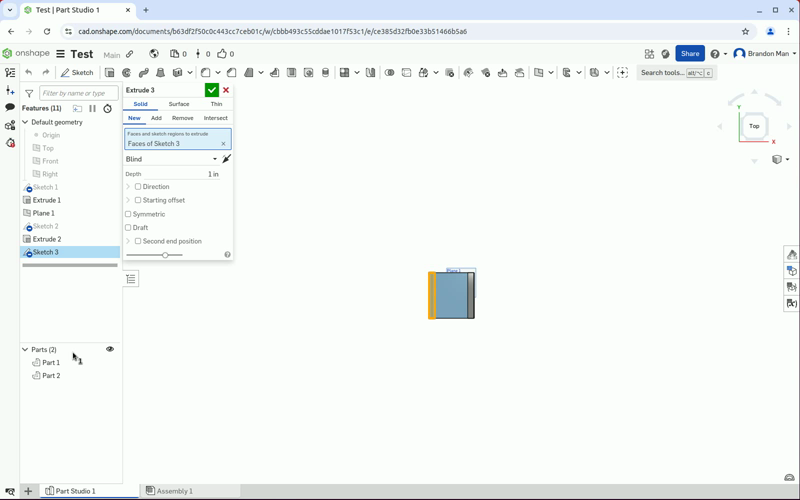
mouse_move(143, 106)
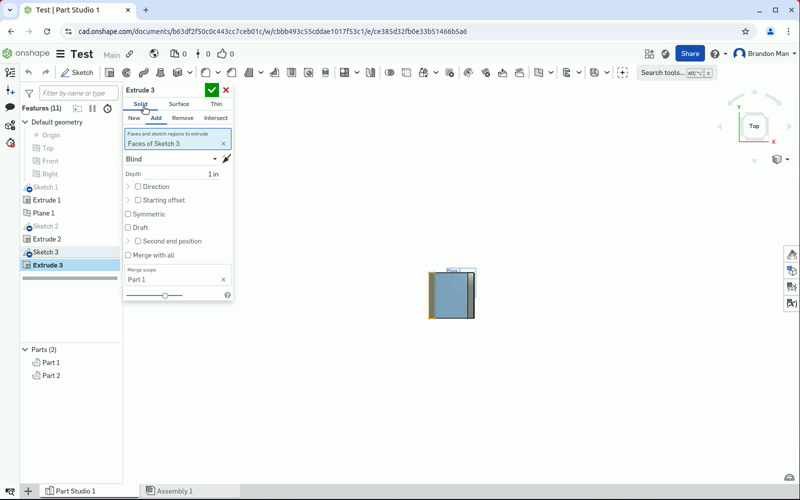
click(143, 106)
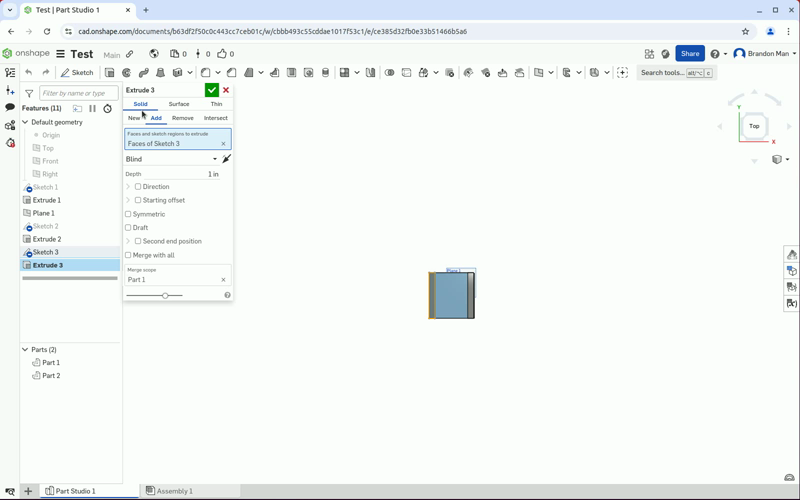
mouse_move(137, 120)
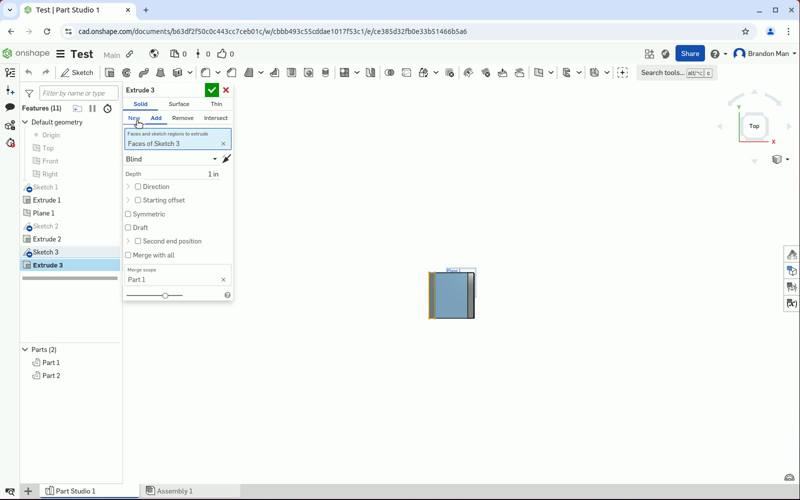
click(137, 120)
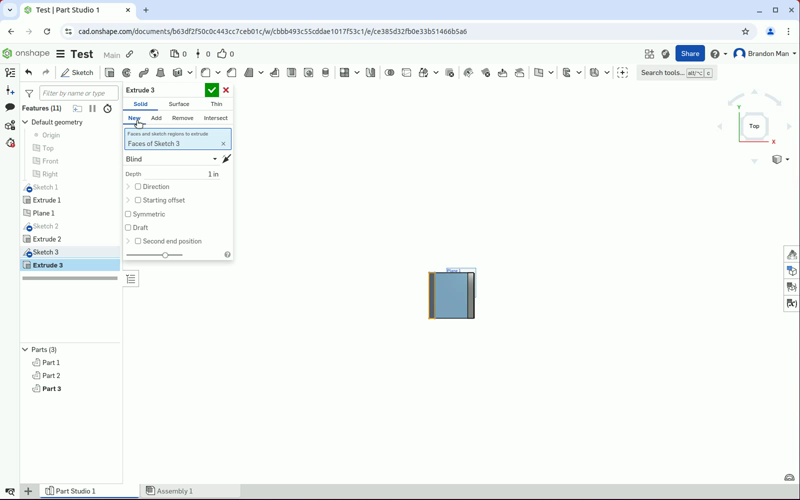
key(tab, 4)
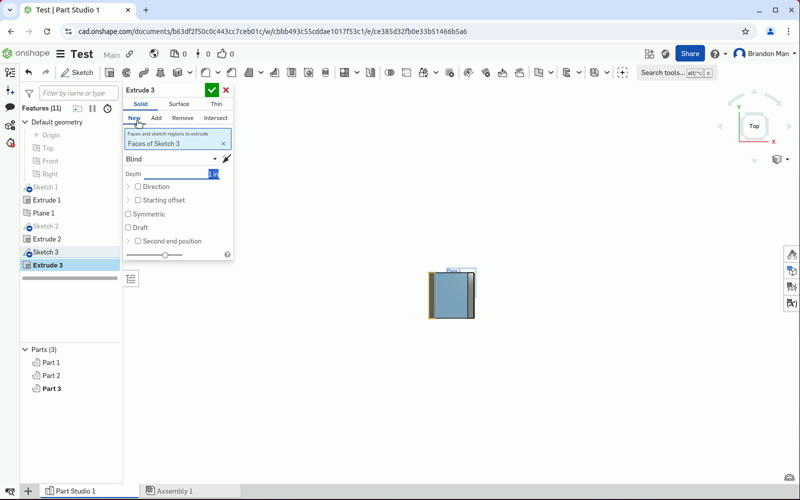
text(9.147)
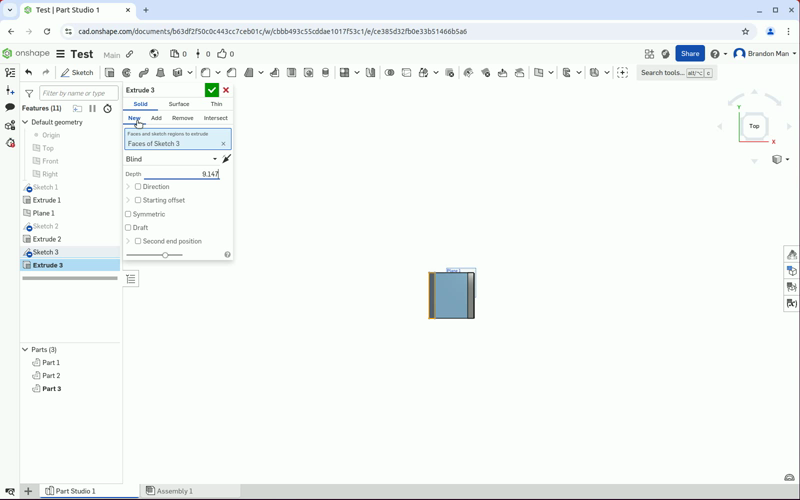
key(enter)
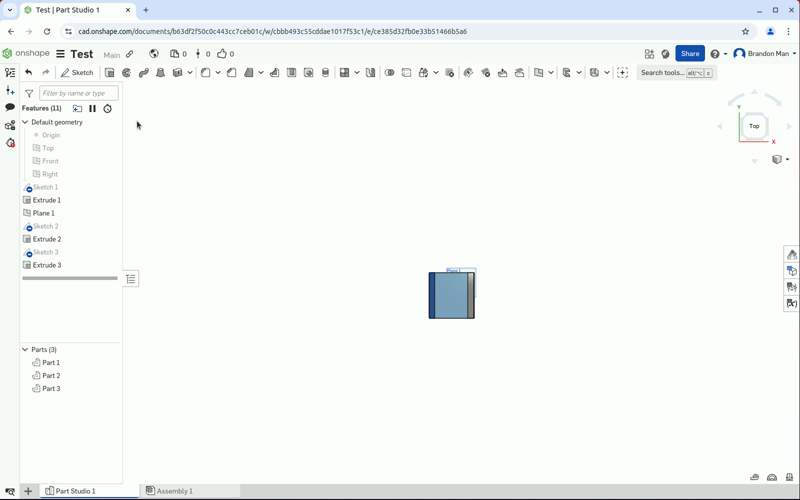
key(shift+h)
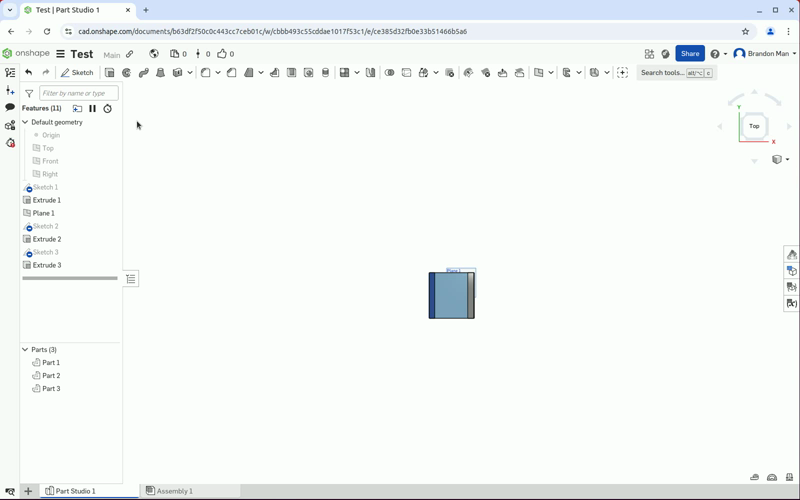
key(shift+h)
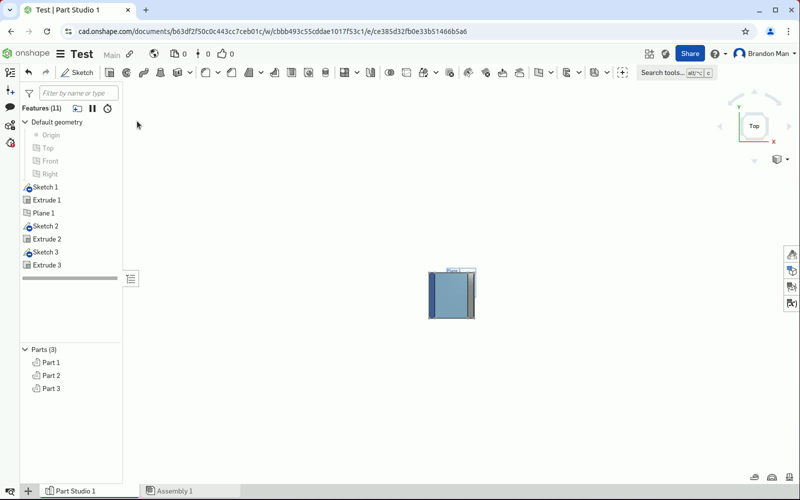
key(shift+7)
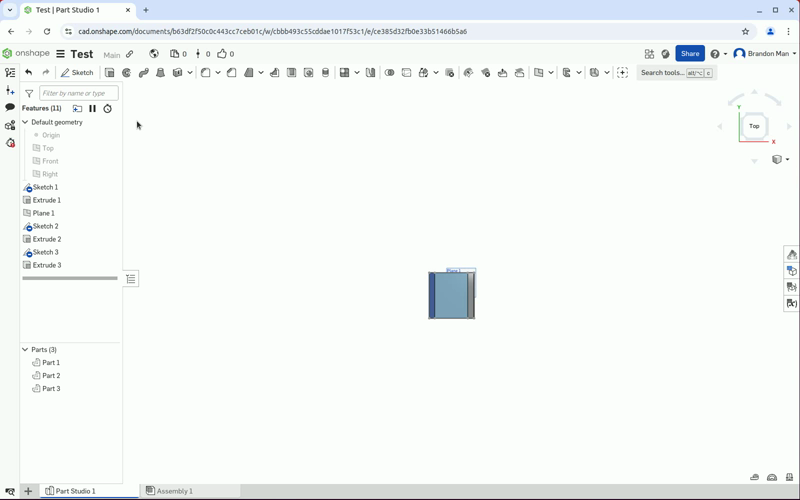
key(up, 3)
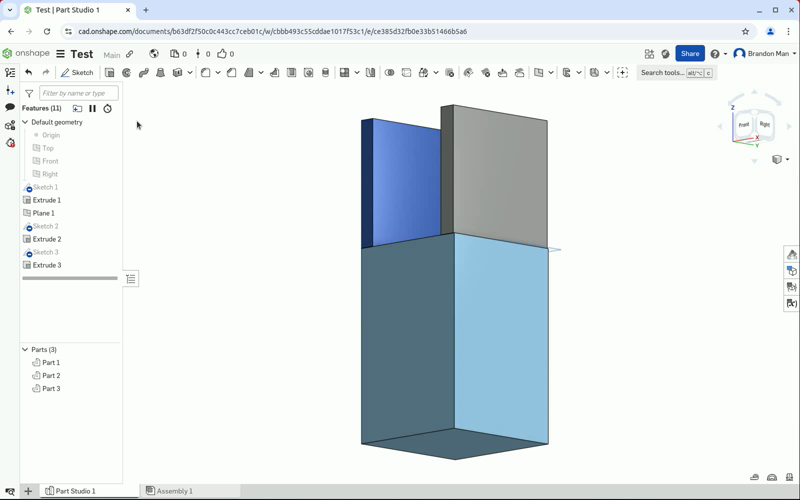
key(left, 3)
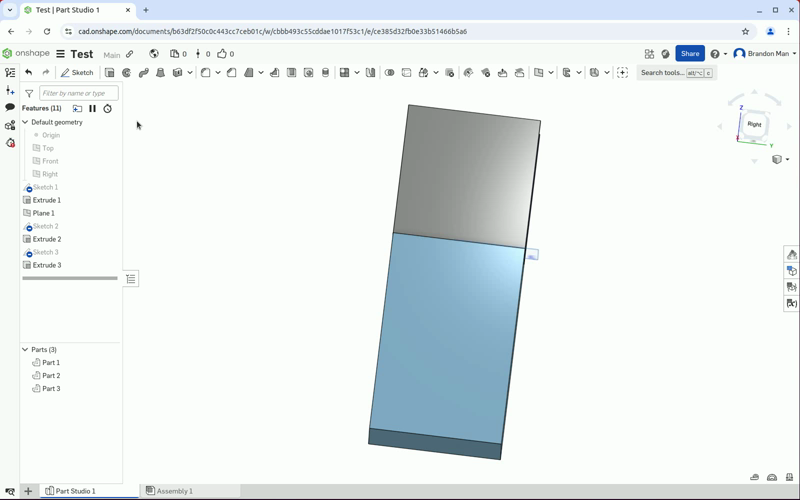
key(right, 3)
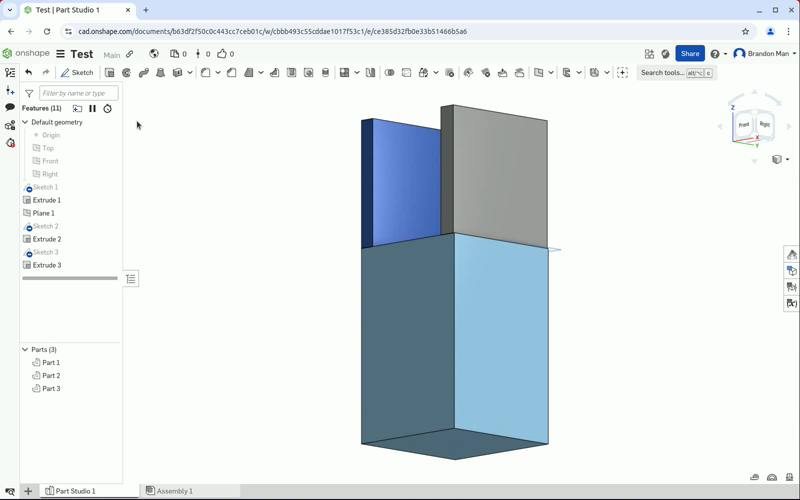
key(down, 3)
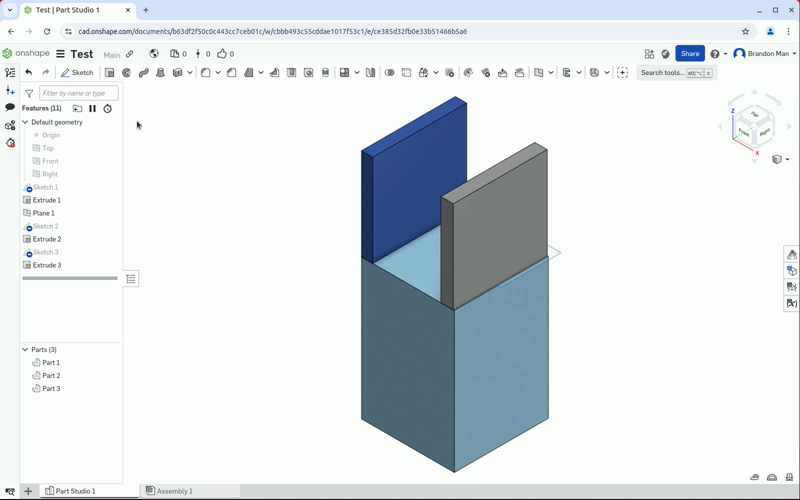
mouse_move(73, 189)
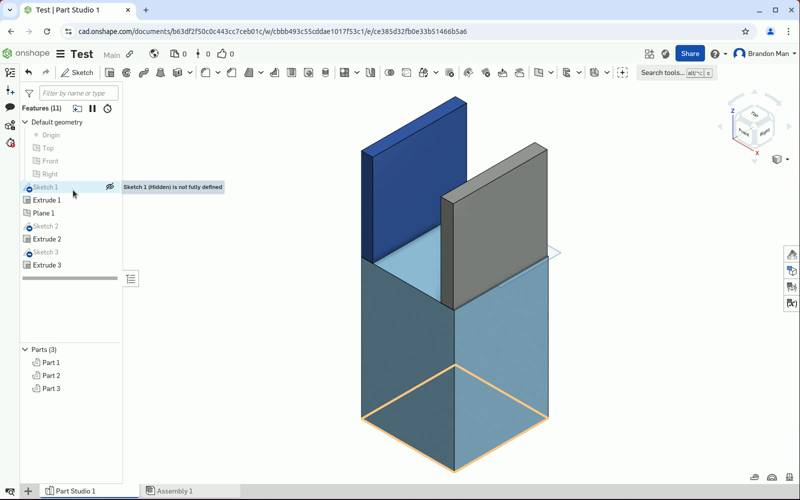
click(73, 189)